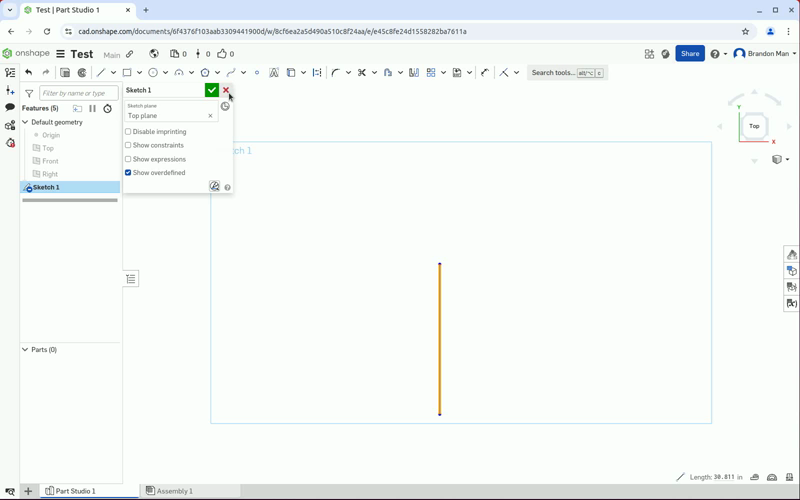
key(shift+h)
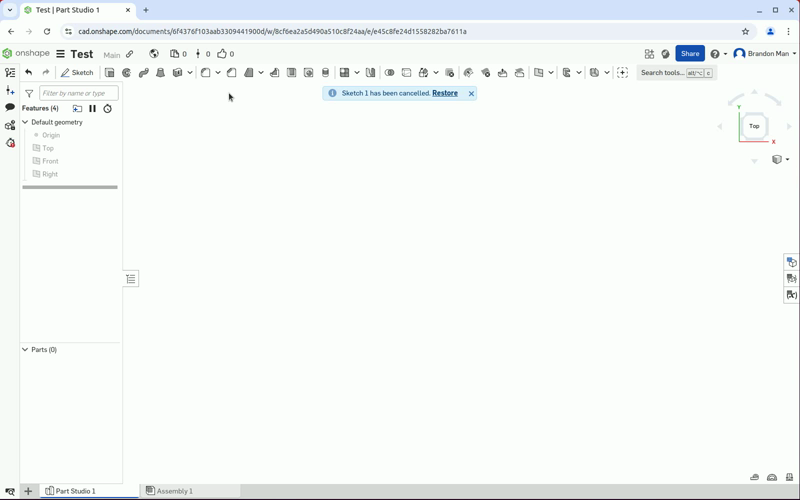
mouse_move(73, 352)
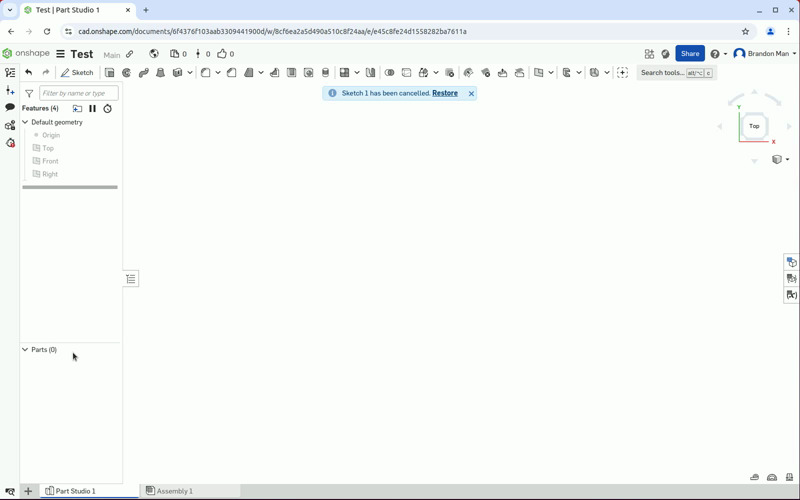
key(y)
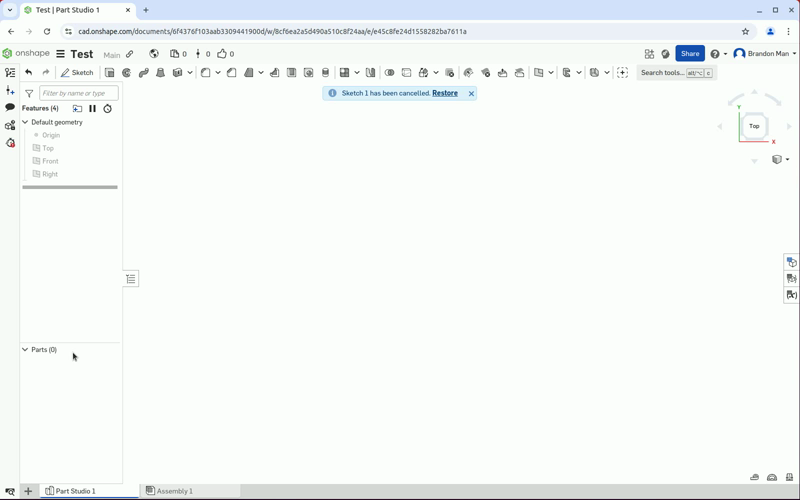
key(shift+p)
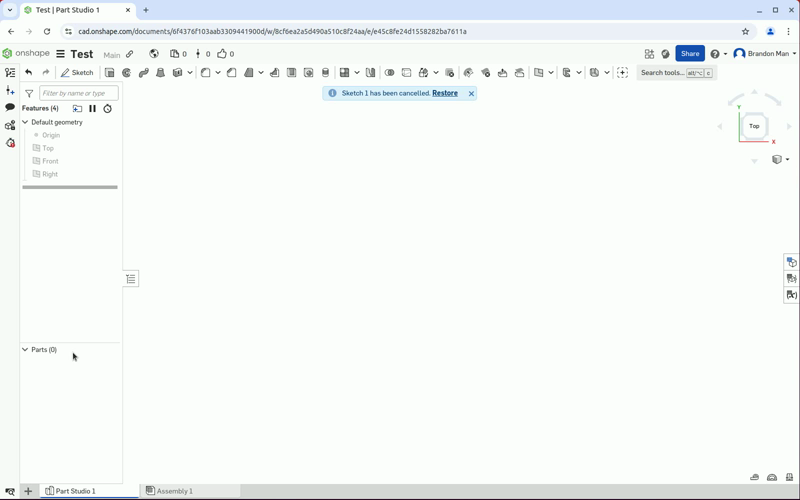
key(space)
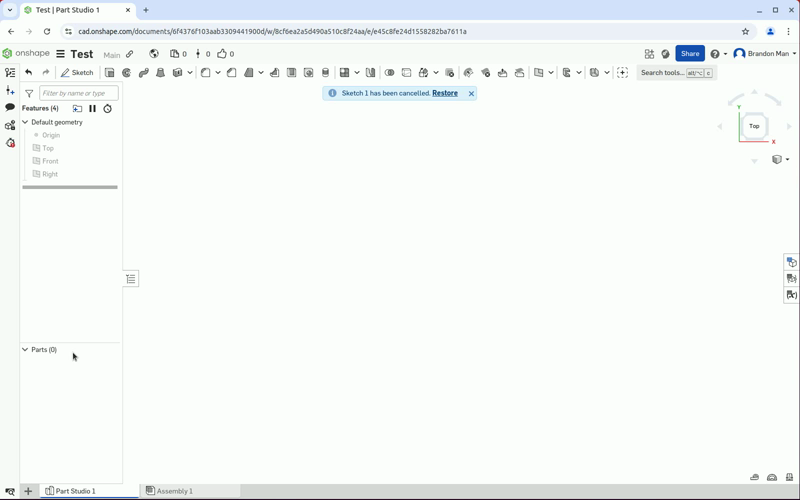
key_down(shift)
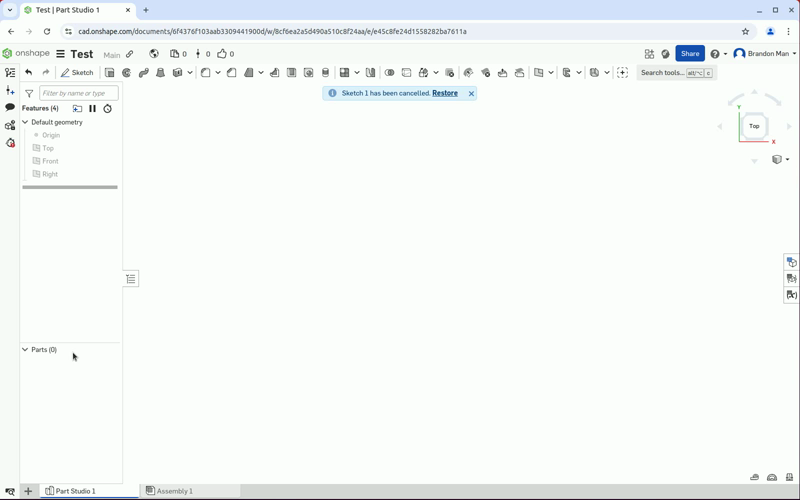
key(up)
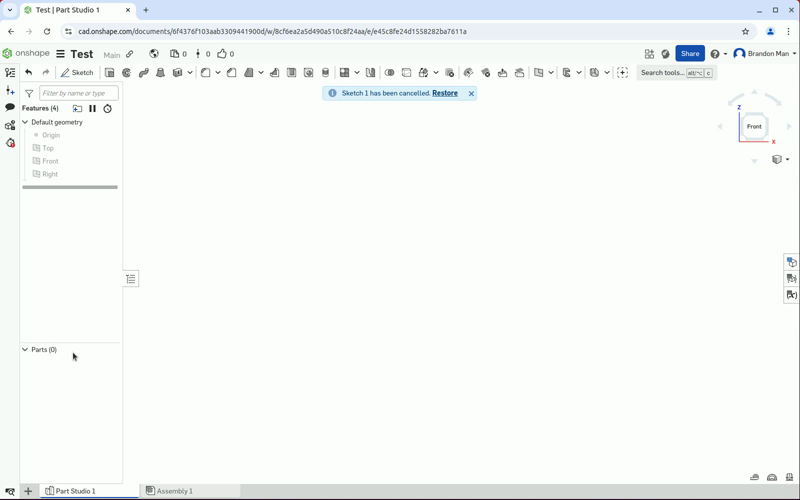
key_up(shift)
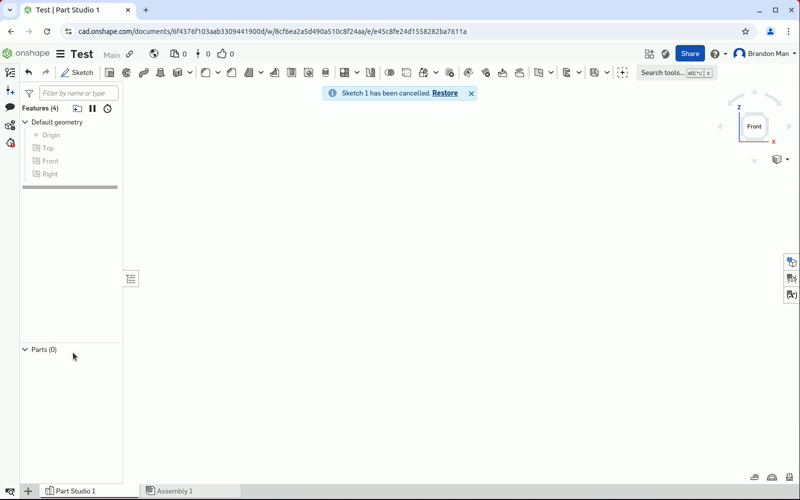
mouse_move(73, 352)
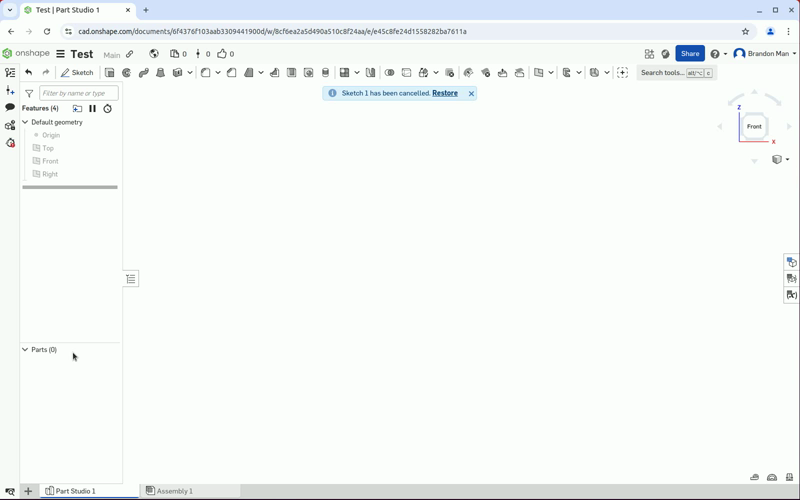
key(shift+y)
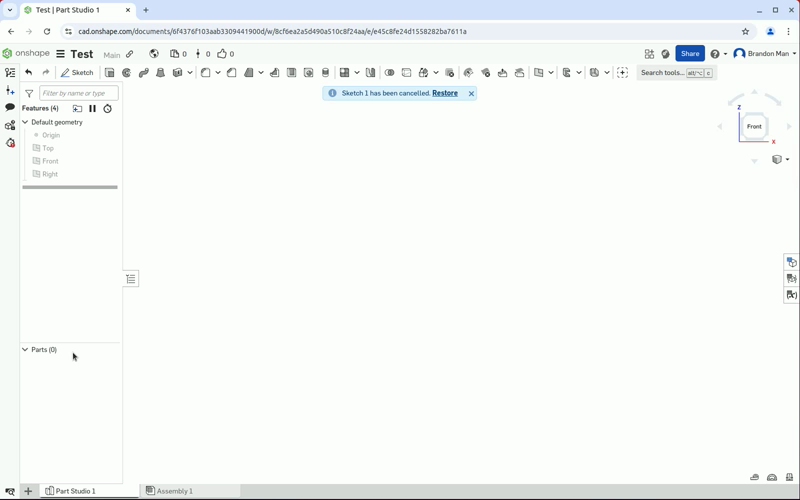
key(shift+s)
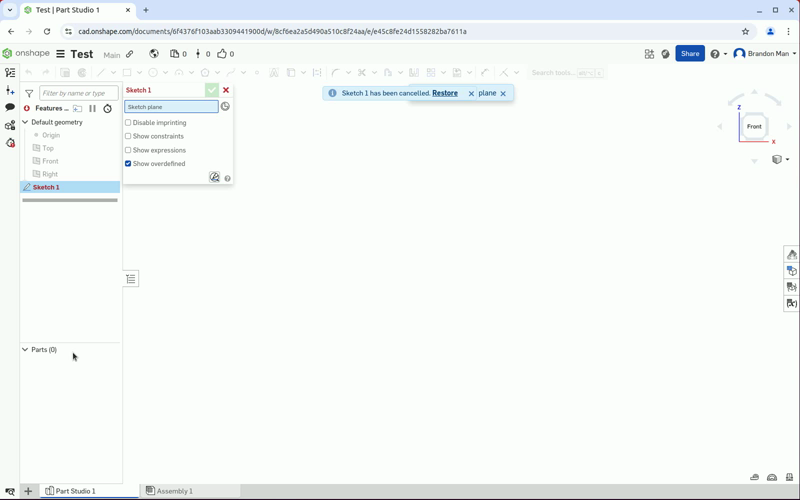
mouse_move(73, 163)
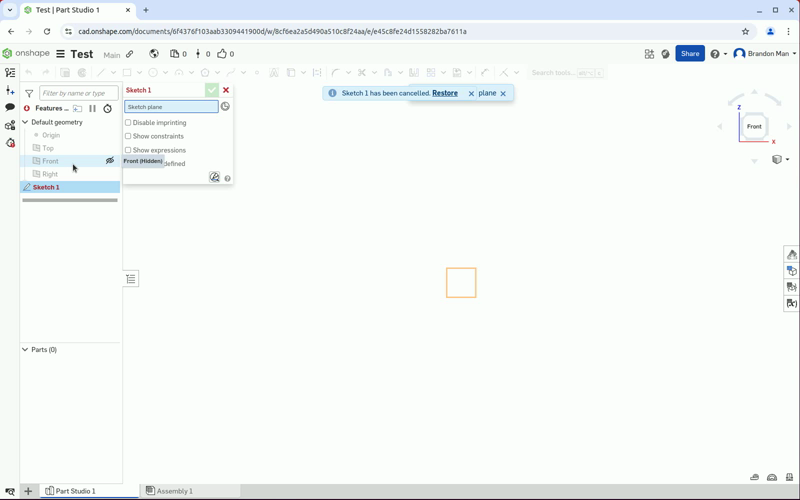
click(73, 163)
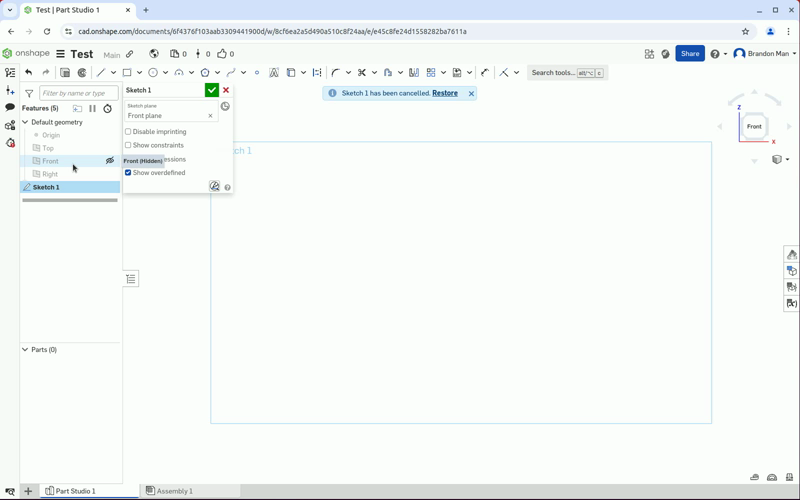
mouse_move(73, 352)
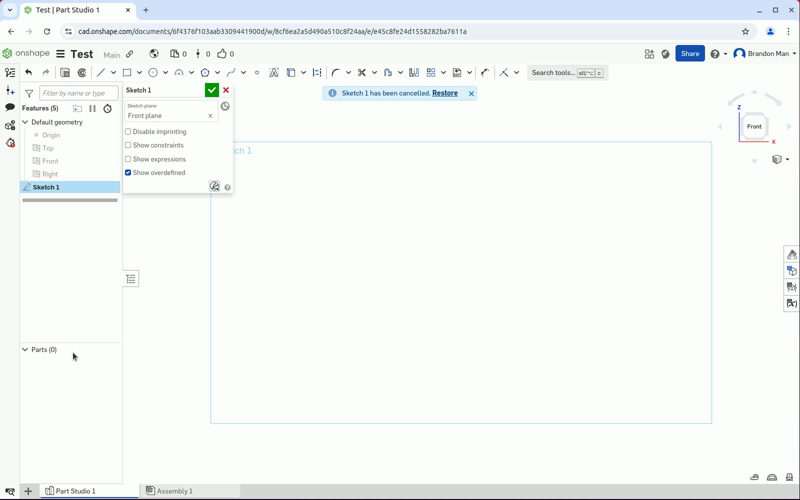
key(y)
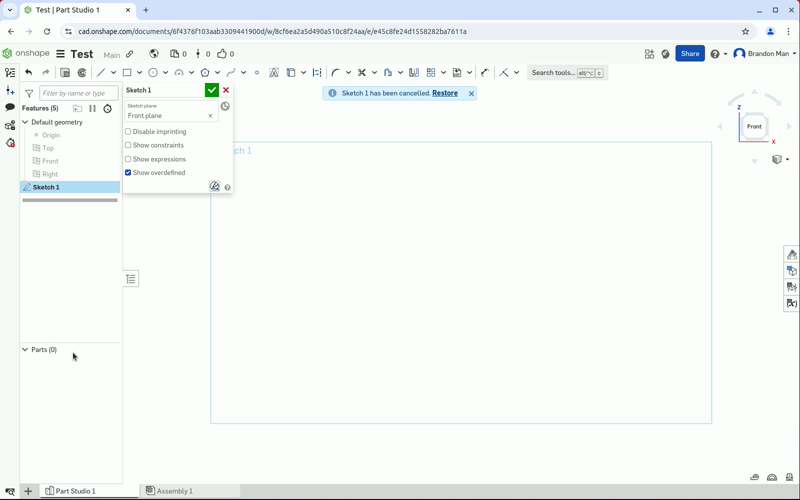
key(l)
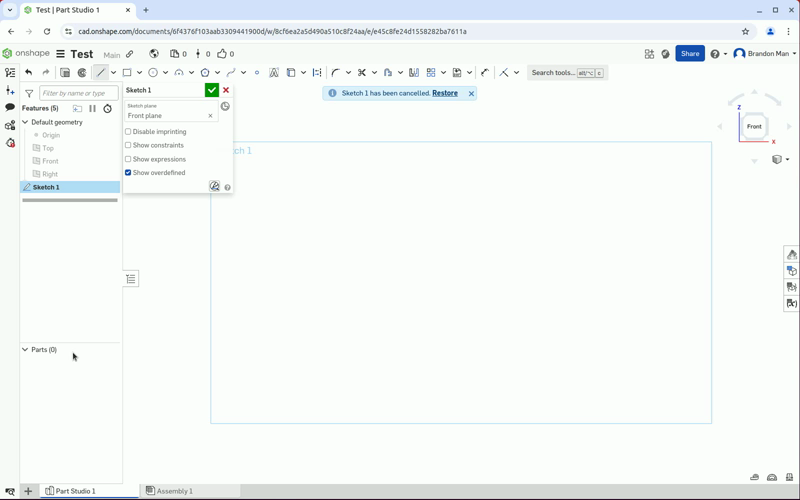
key_down(shift)
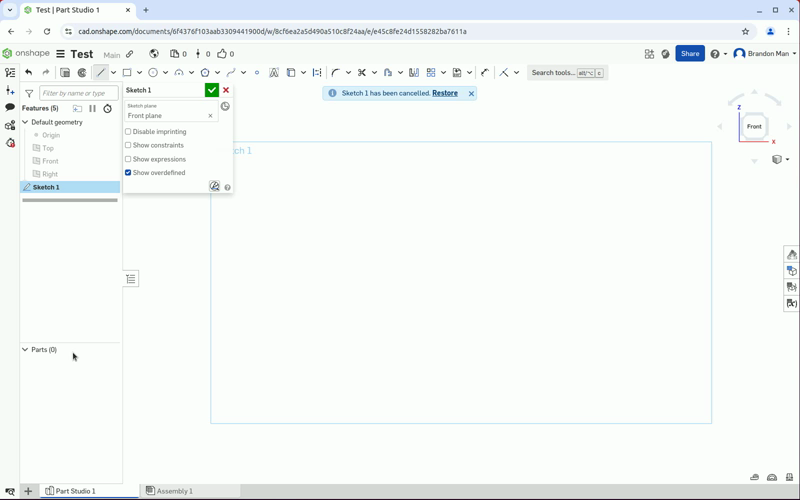
mouse_move(395, 247)
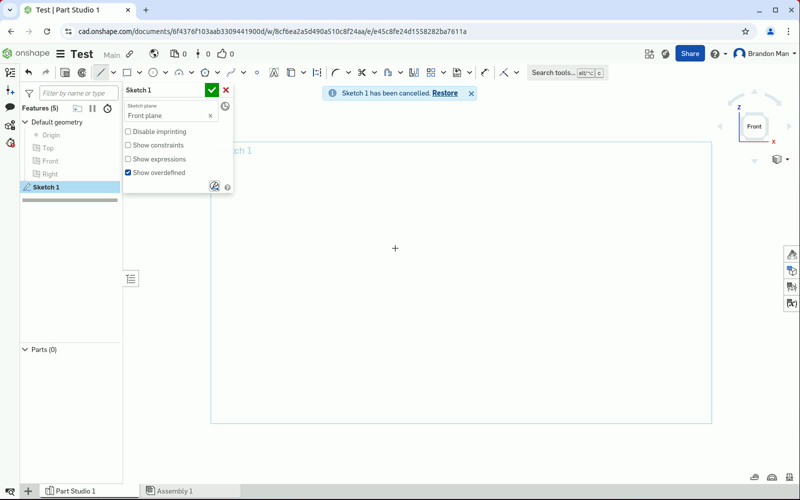
click(395, 247)
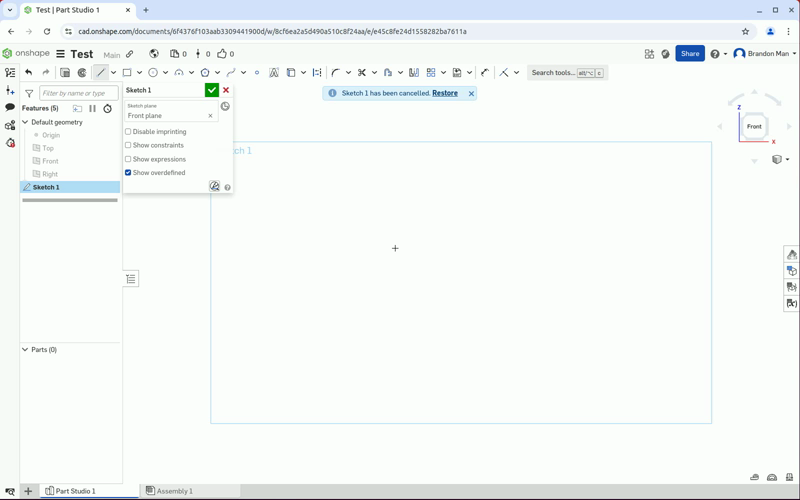
key_up(shift)
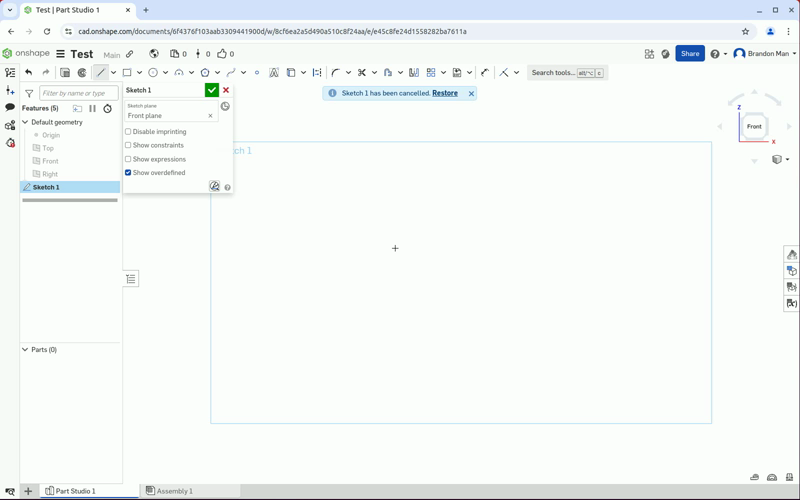
key_down(shift)
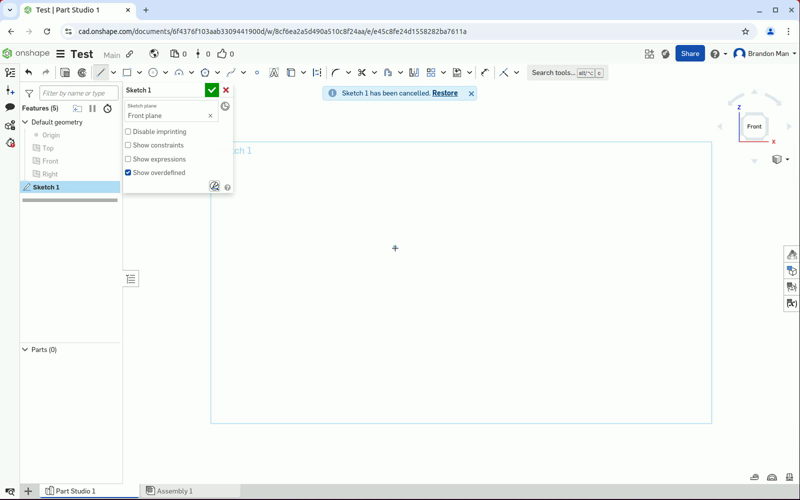
mouse_move(425, 247)
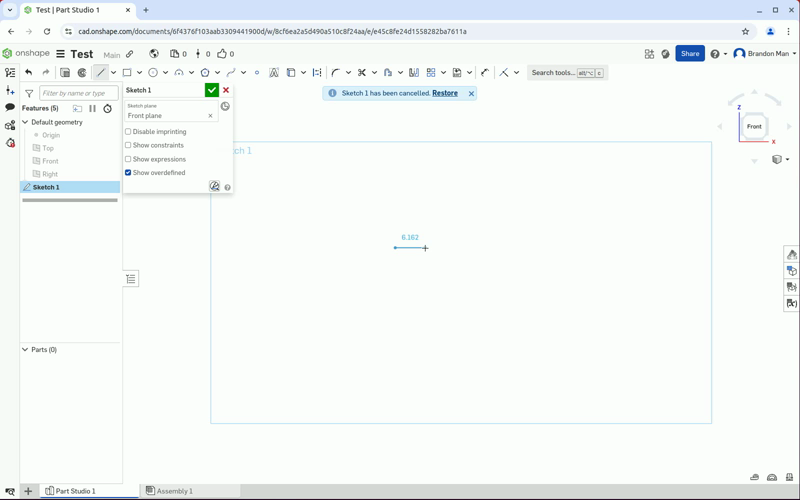
mouse_move(448, 247)
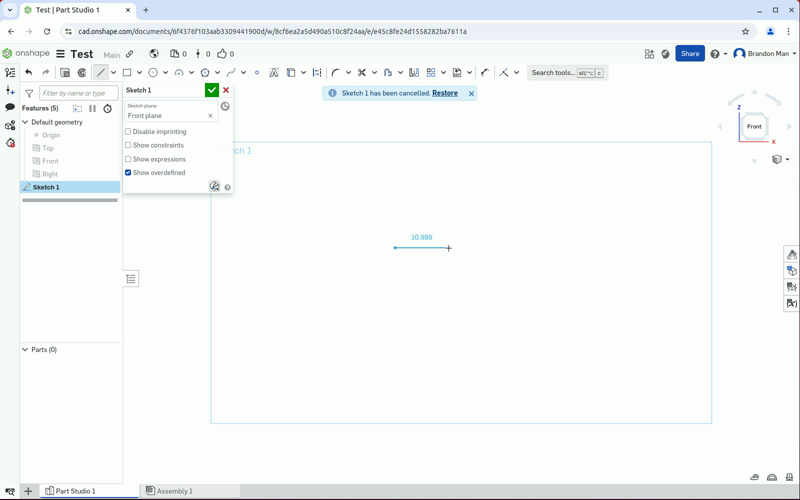
click(448, 247)
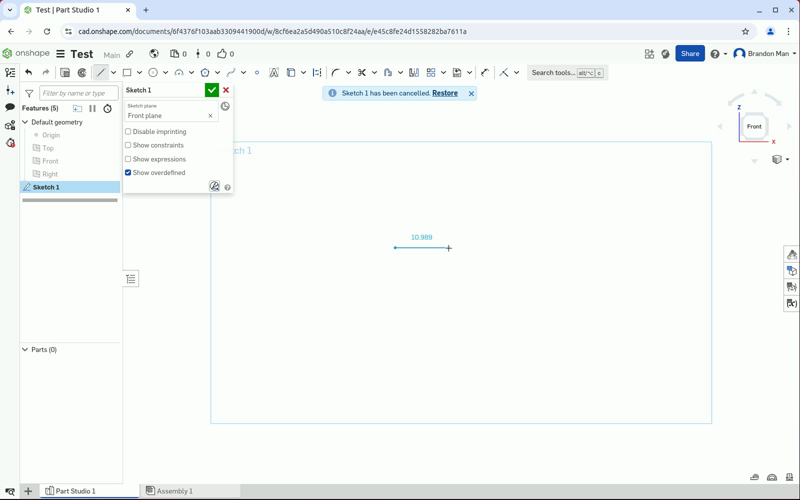
key_up(shift)
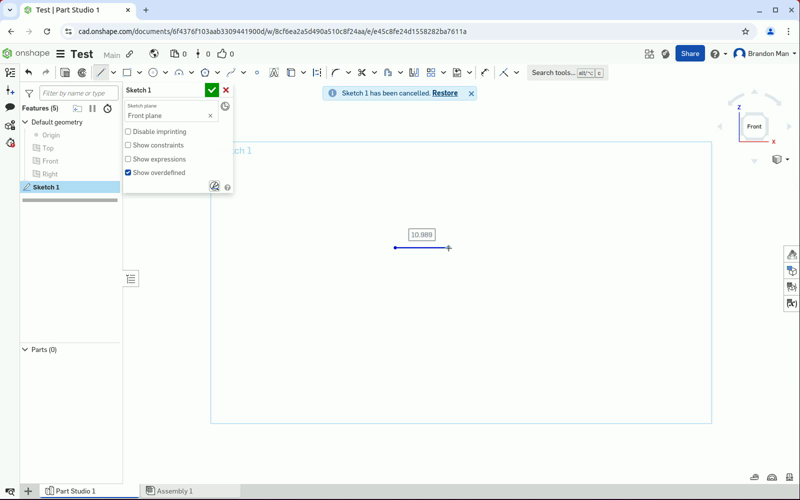
key_down(shift)
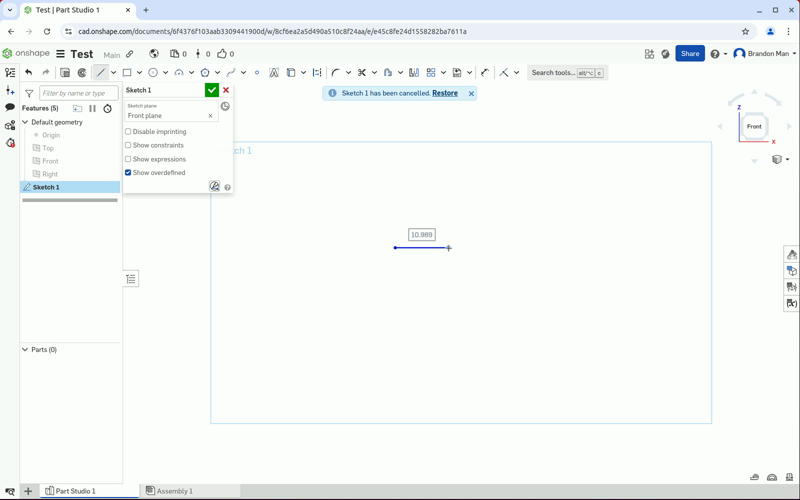
mouse_move(478, 247)
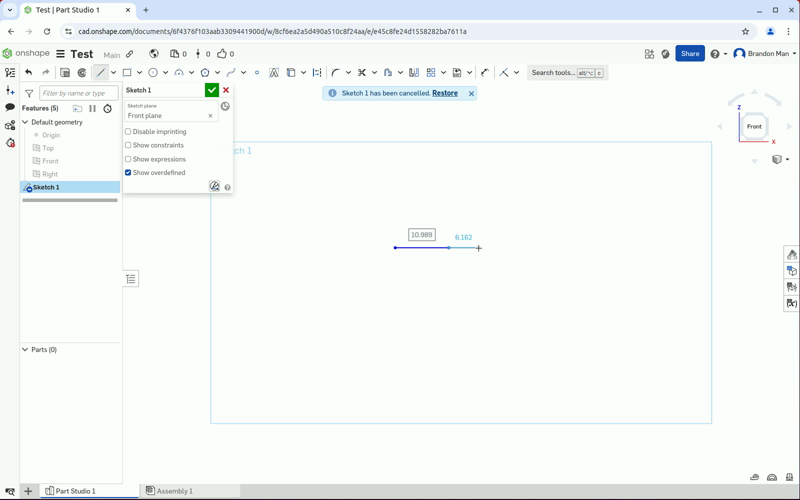
mouse_move(448, 195)
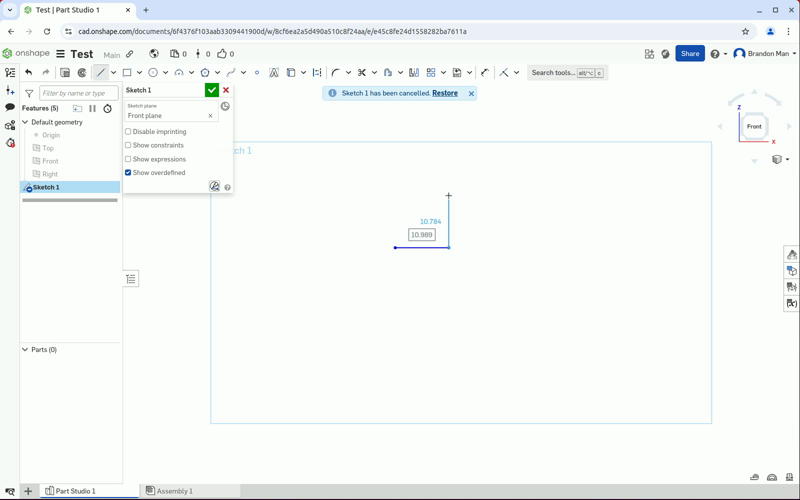
click(448, 195)
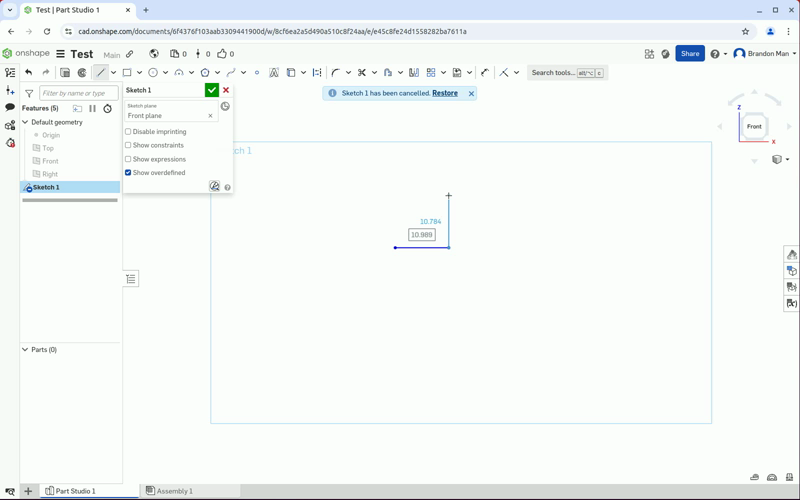
key_up(shift)
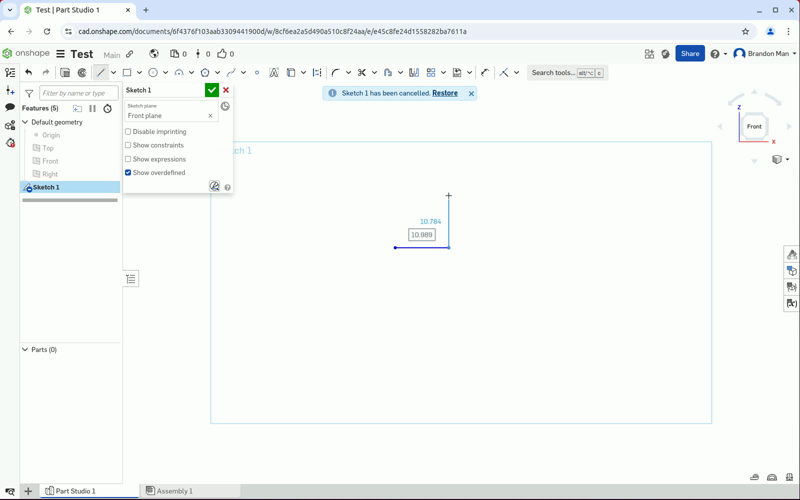
key_down(shift)
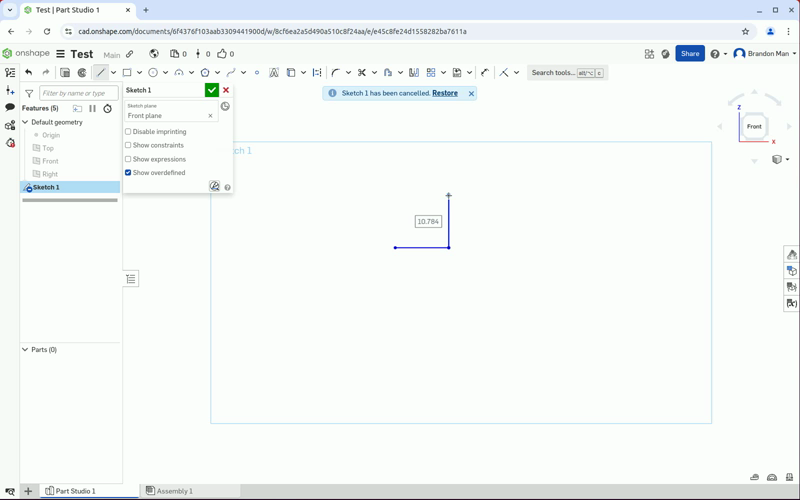
mouse_move(478, 195)
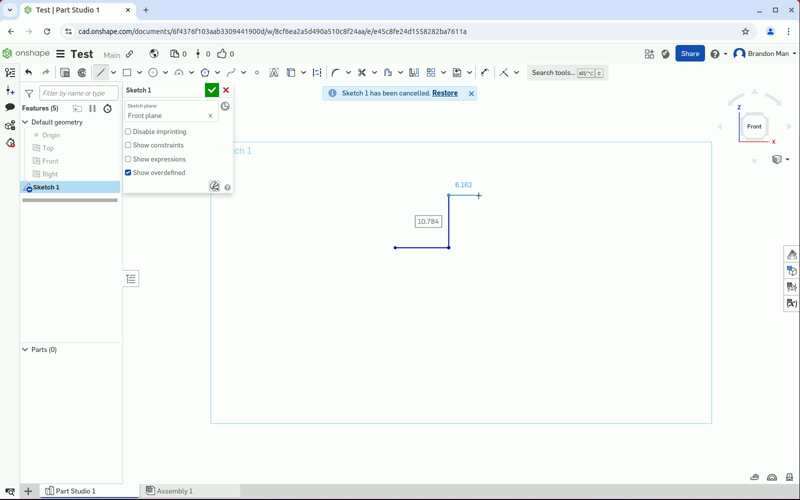
mouse_move(395, 195)
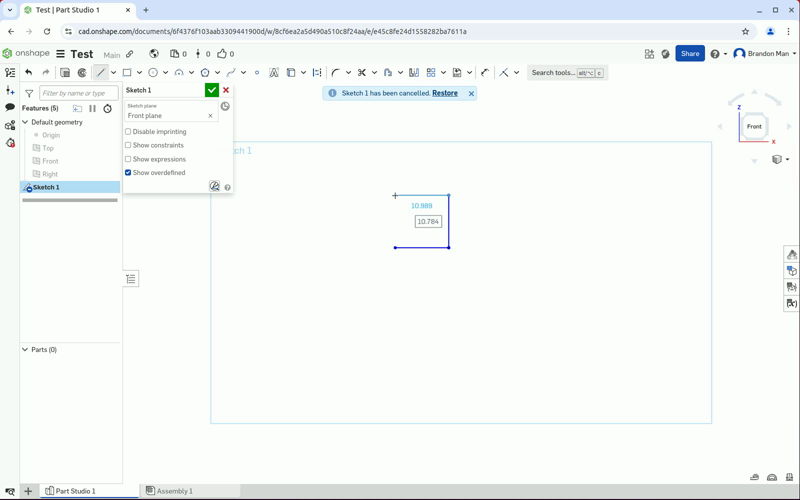
click(395, 195)
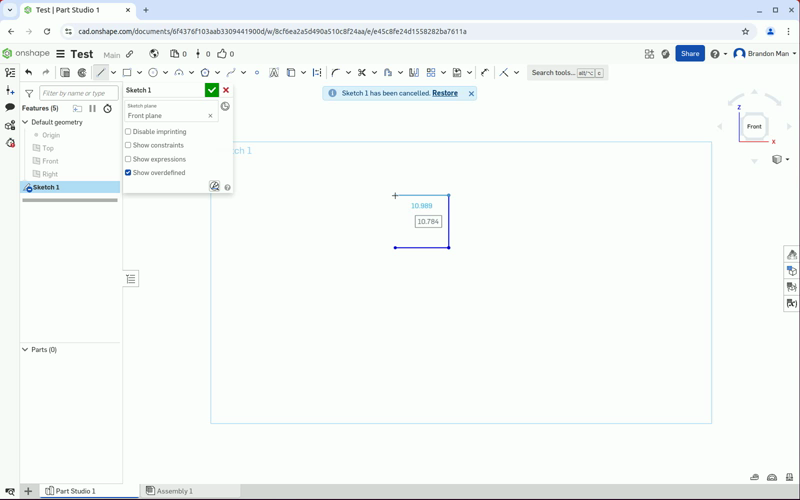
key_up(shift)
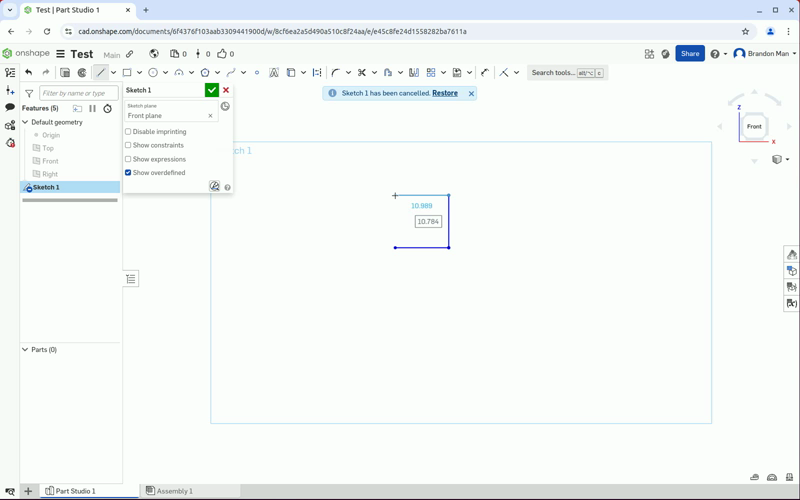
mouse_move(425, 195)
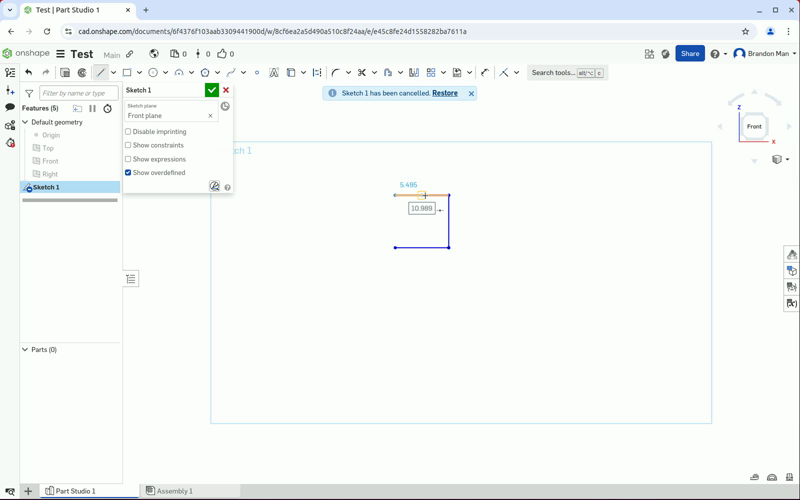
key_down(shift)
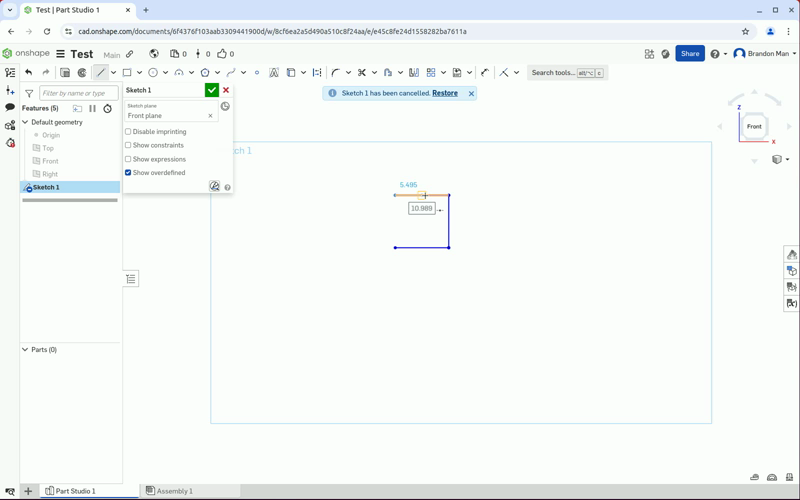
mouse_move(395, 247)
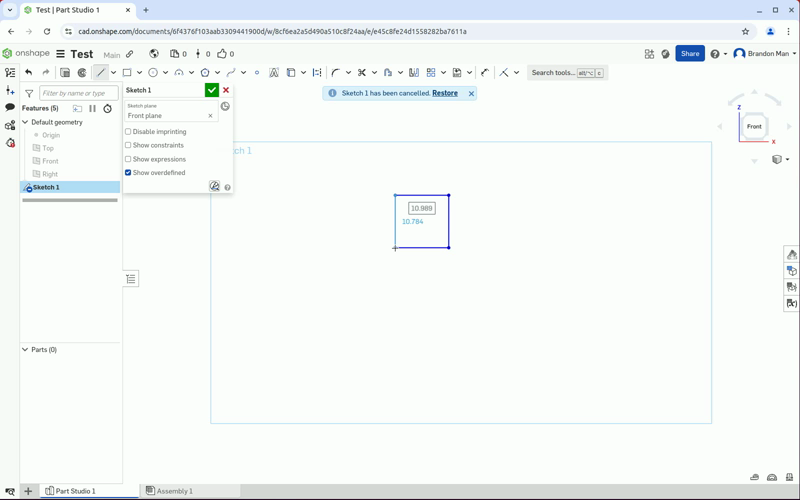
key_up(shift)
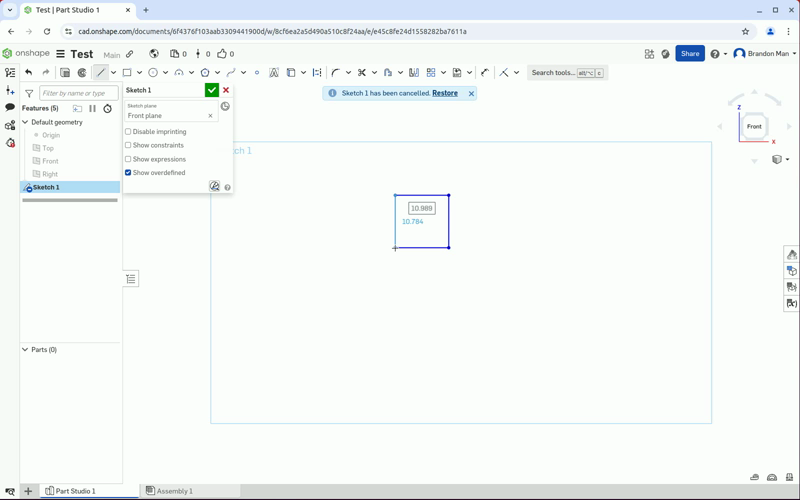
click(395, 247)
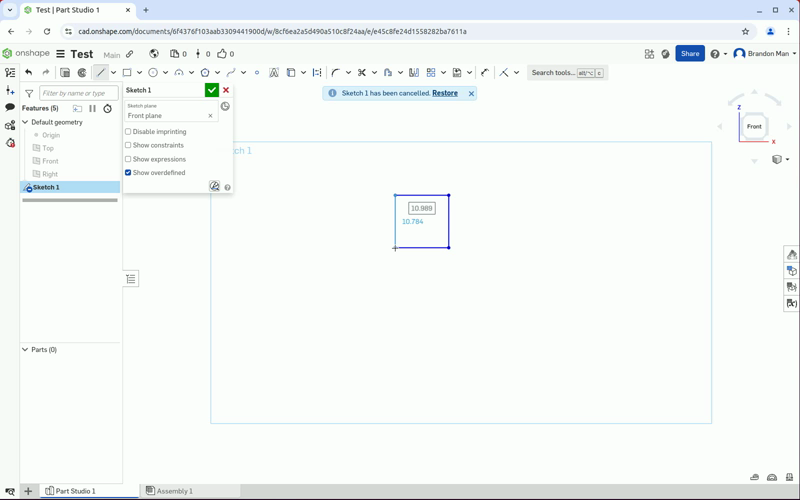
key(esc)
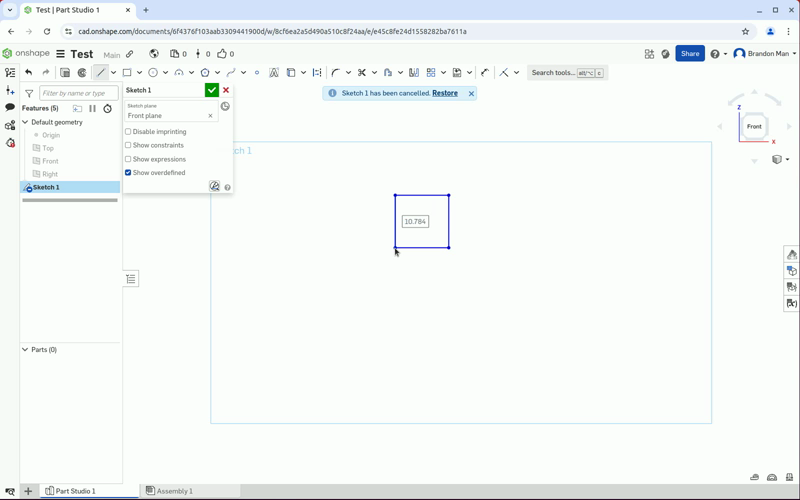
mouse_move(407, 220)
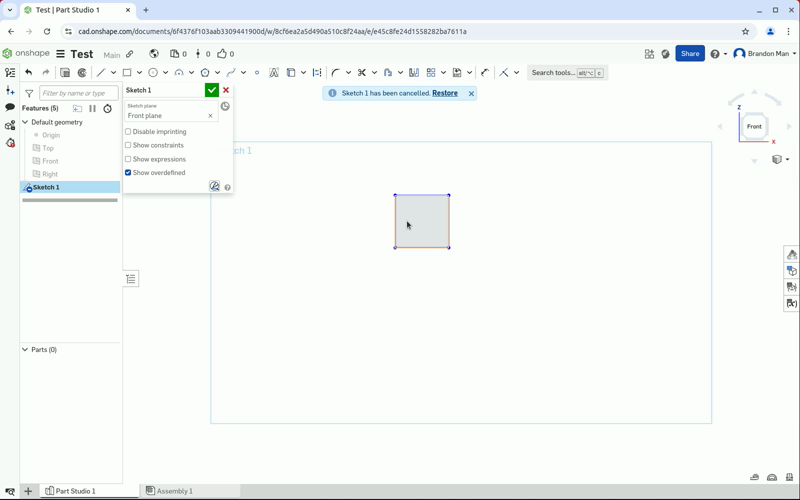
click(407, 220)
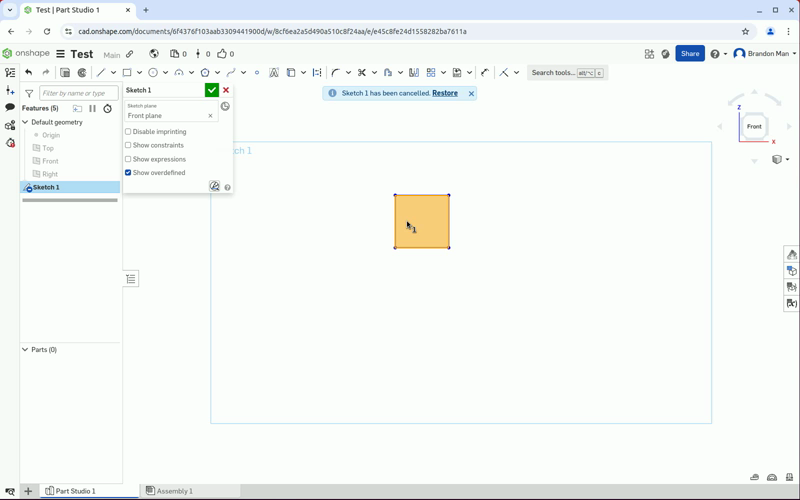
mouse_move(73, 352)
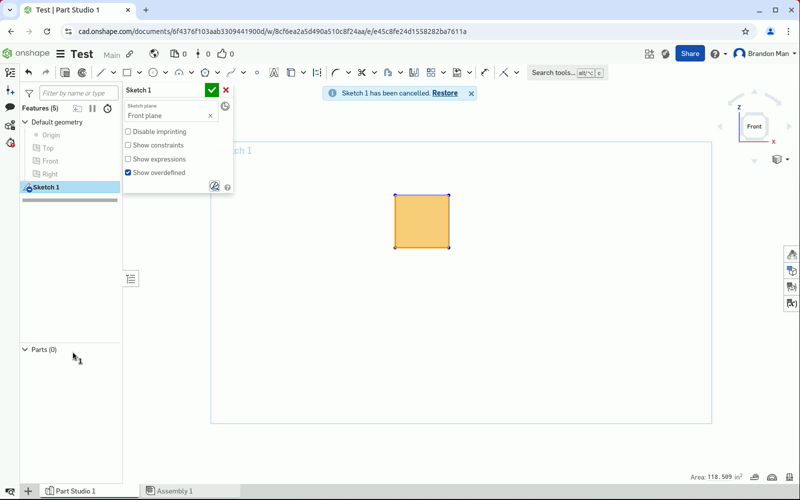
key(shift+y)
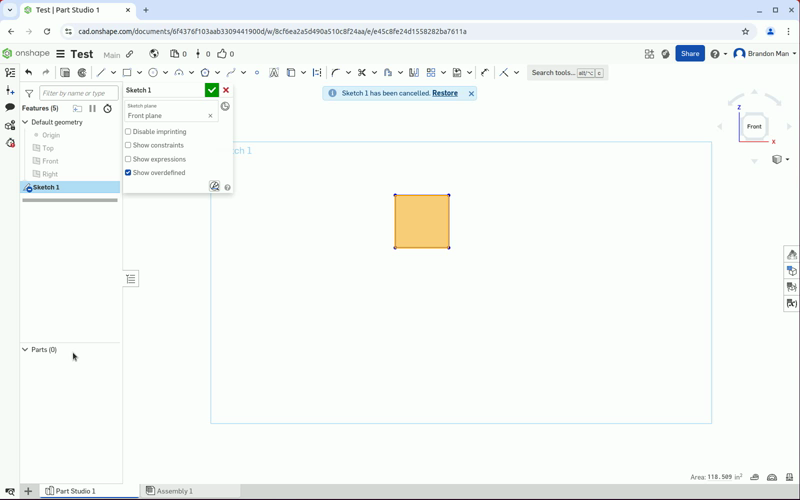
key(shift+e)
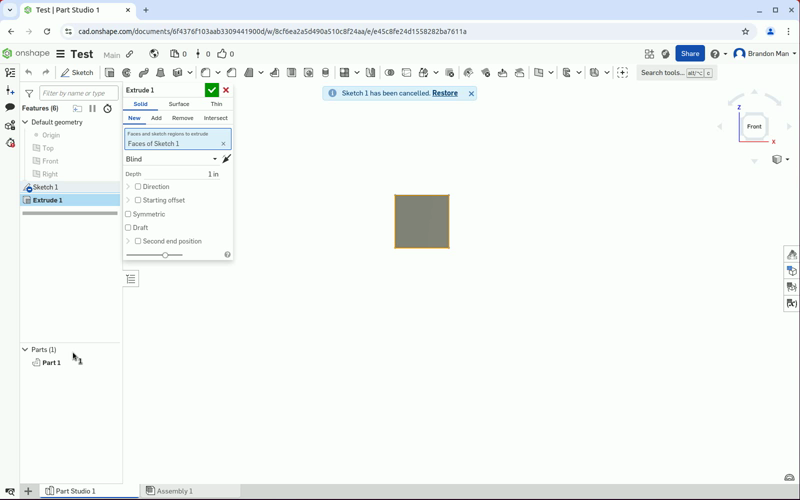
mouse_move(143, 106)
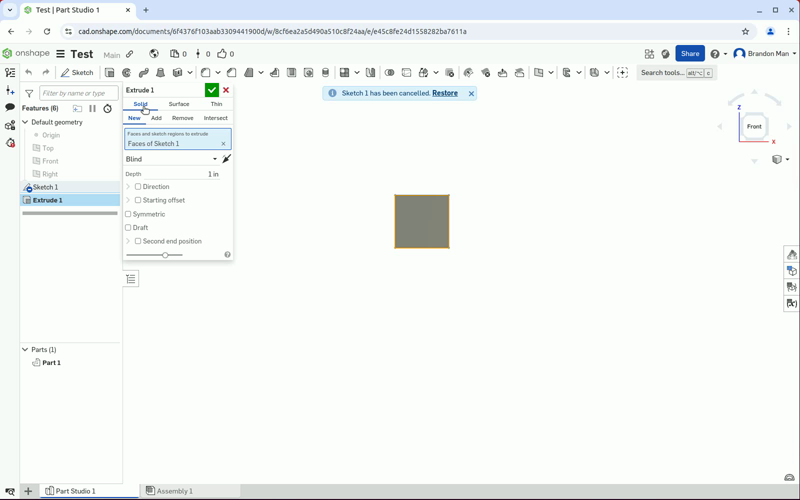
click(143, 106)
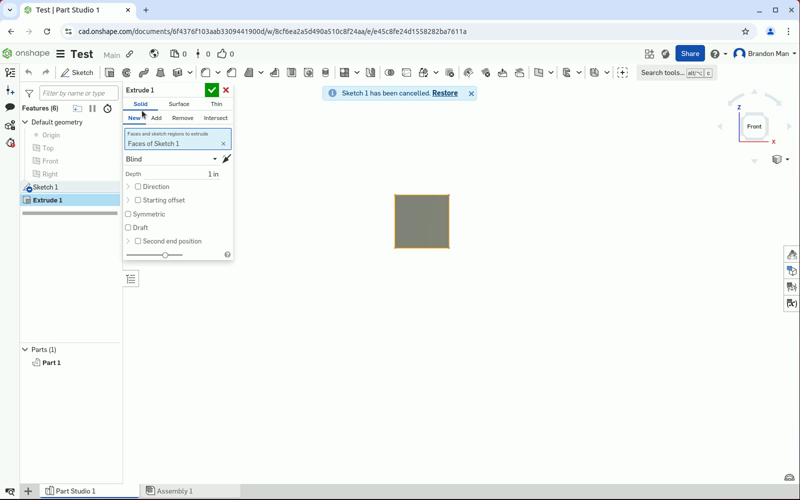
mouse_move(137, 120)
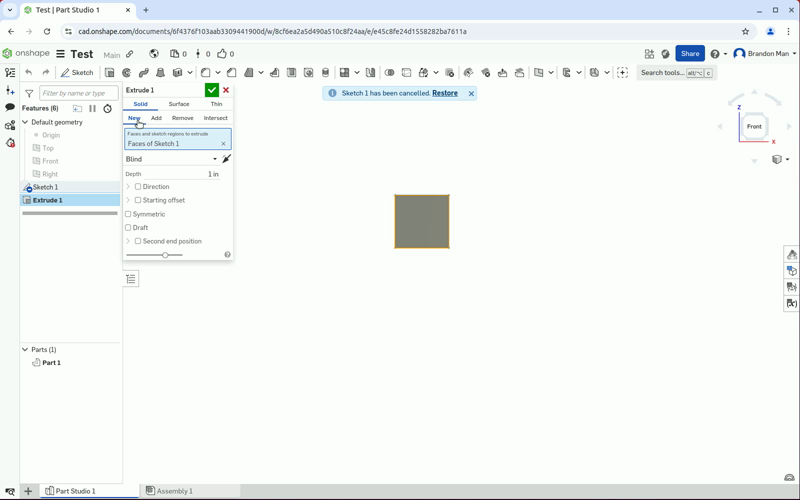
click(137, 120)
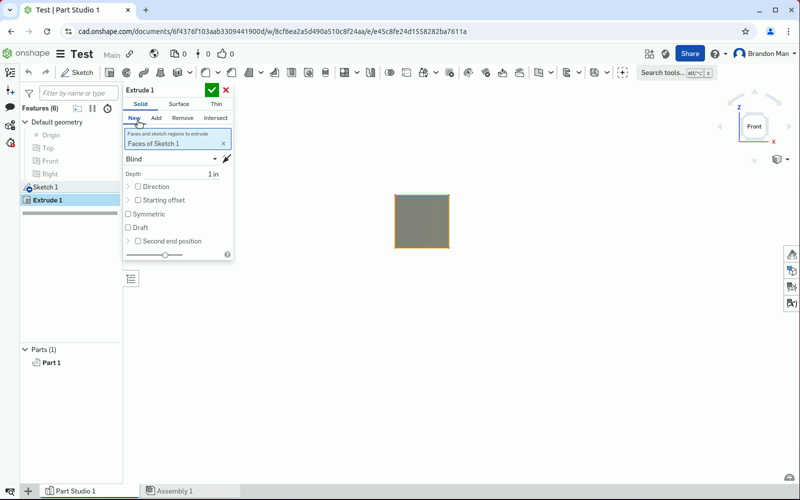
key(tab, 4)
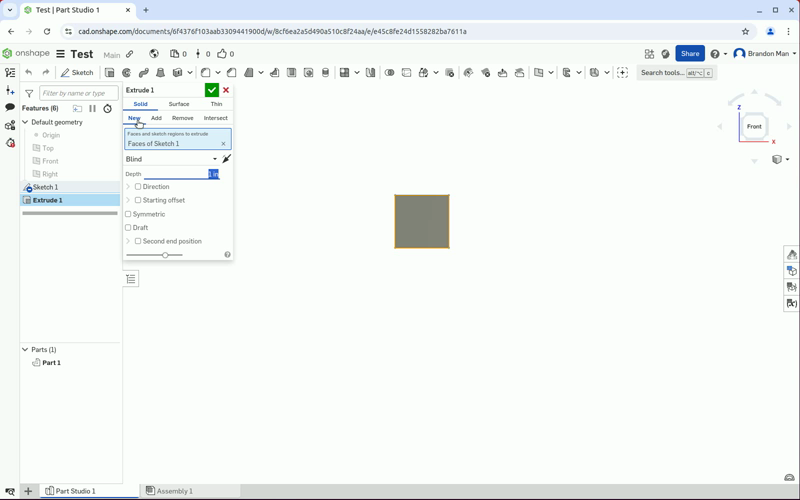
text(11.313)
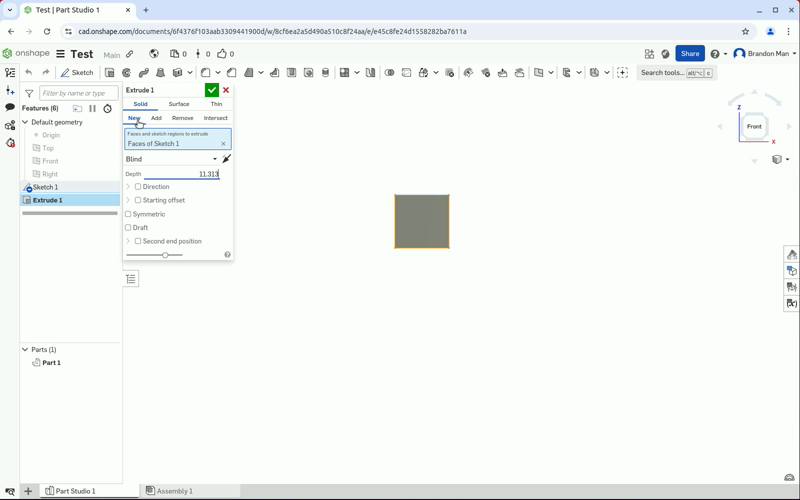
key(enter)
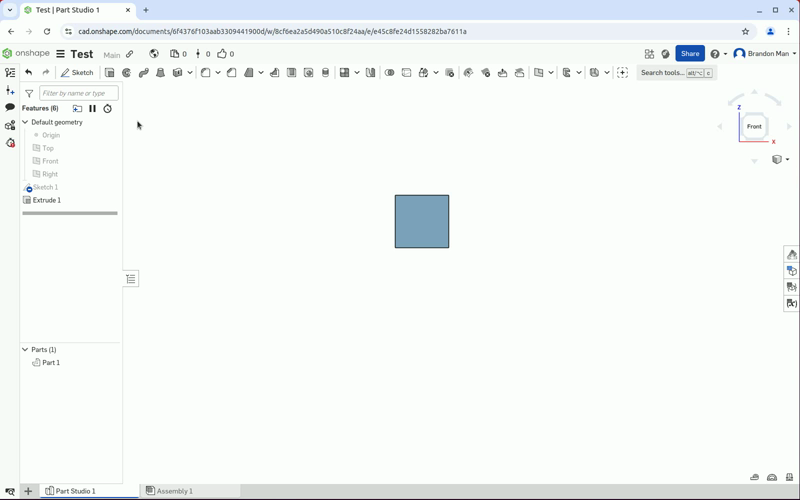
key(shift+h)
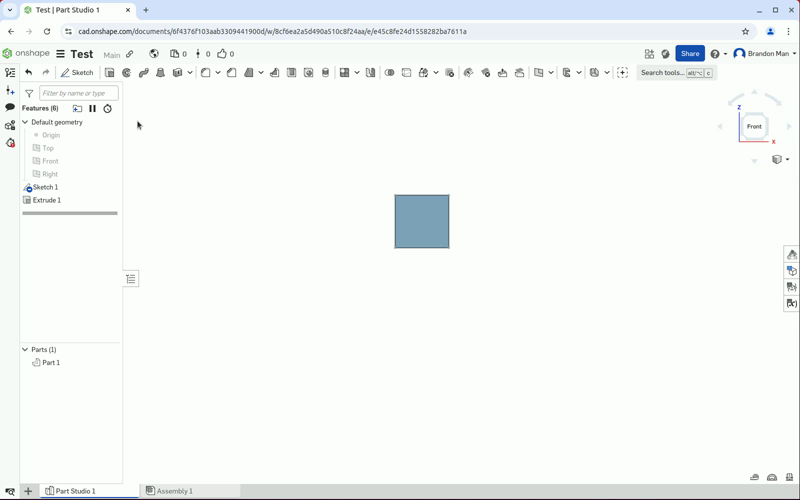
key(shift+h)
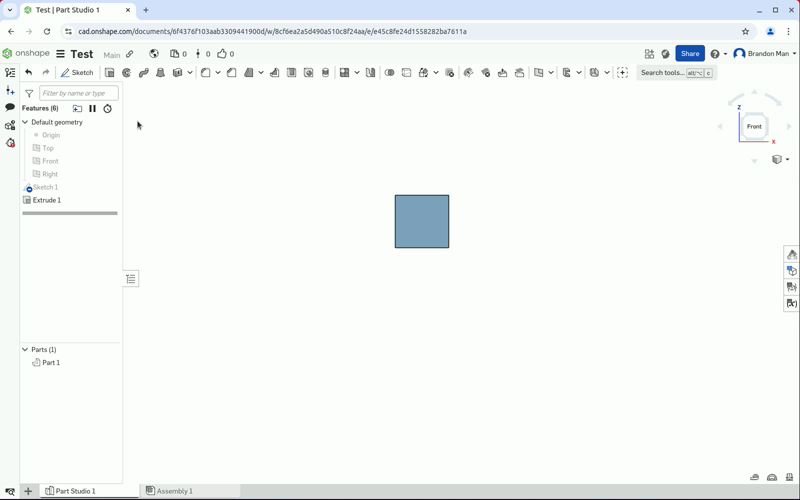
mouse_move(73, 189)
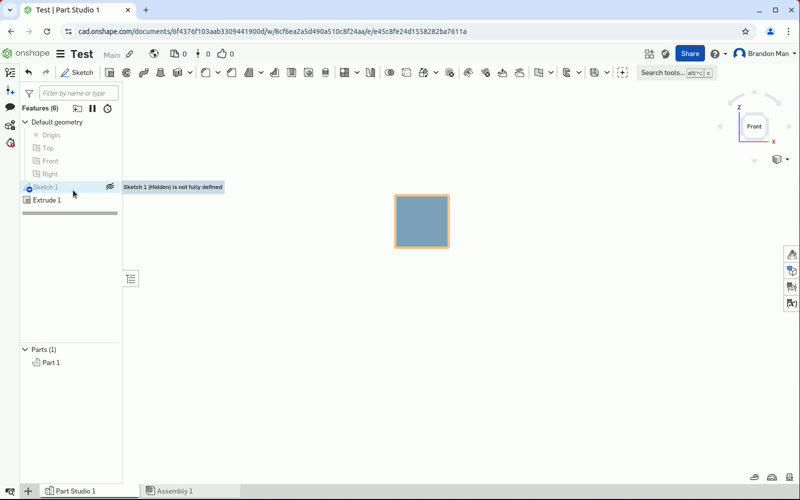
click(73, 189)
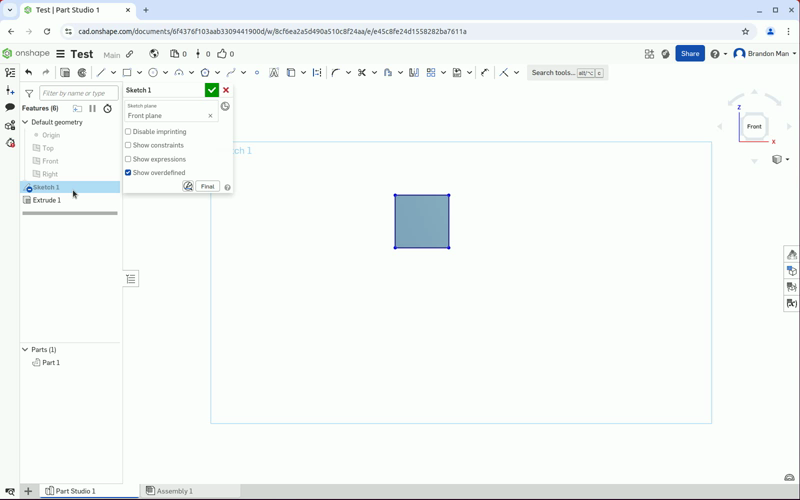
mouse_move(229, 92)
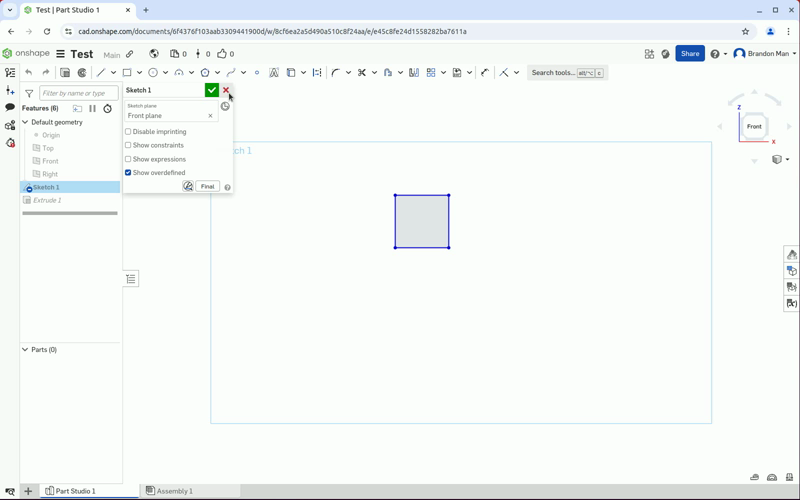
click(229, 92)
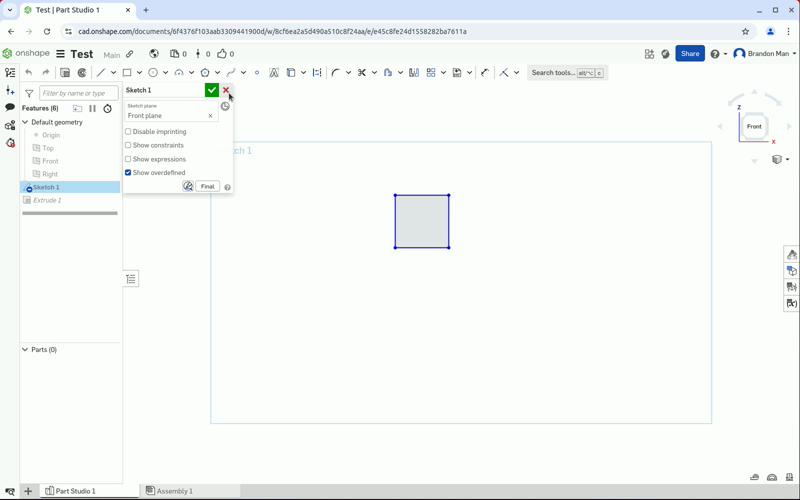
key(shift+s)
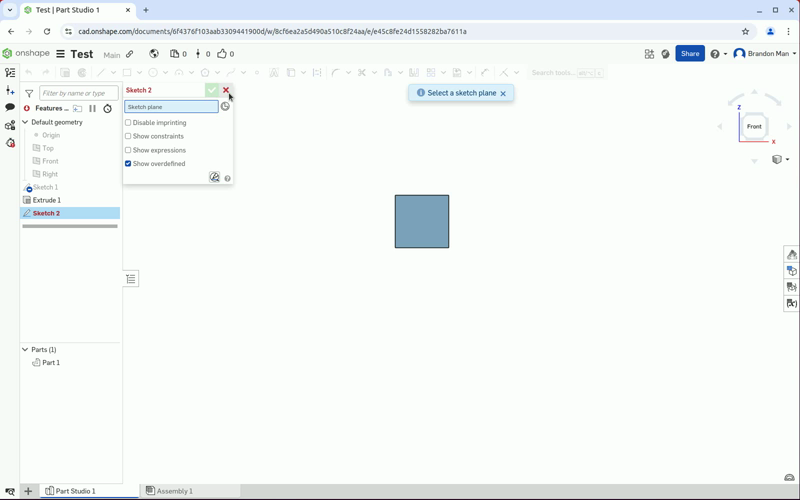
mouse_move(73, 163)
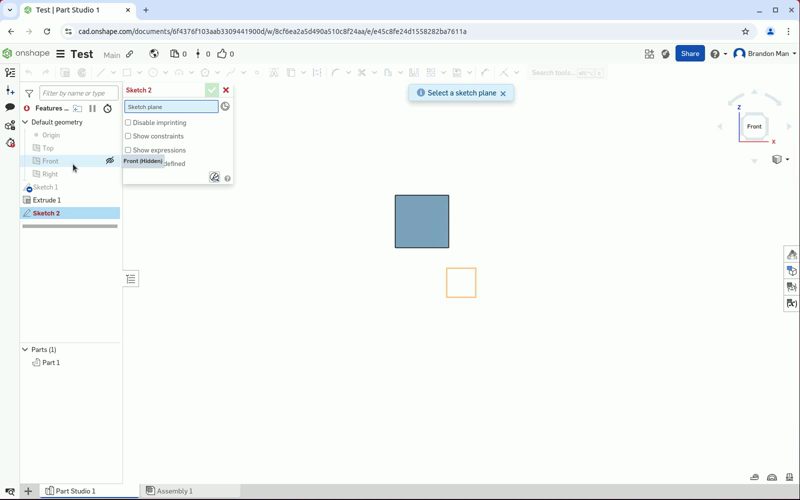
click(73, 163)
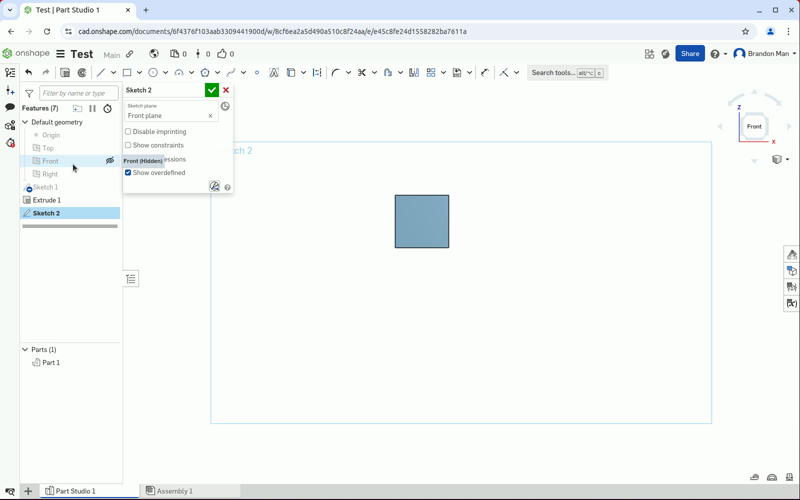
mouse_move(73, 352)
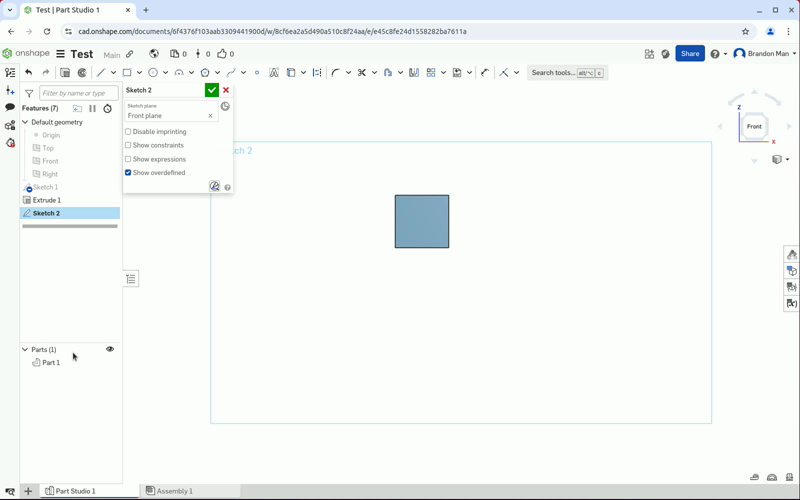
key(y)
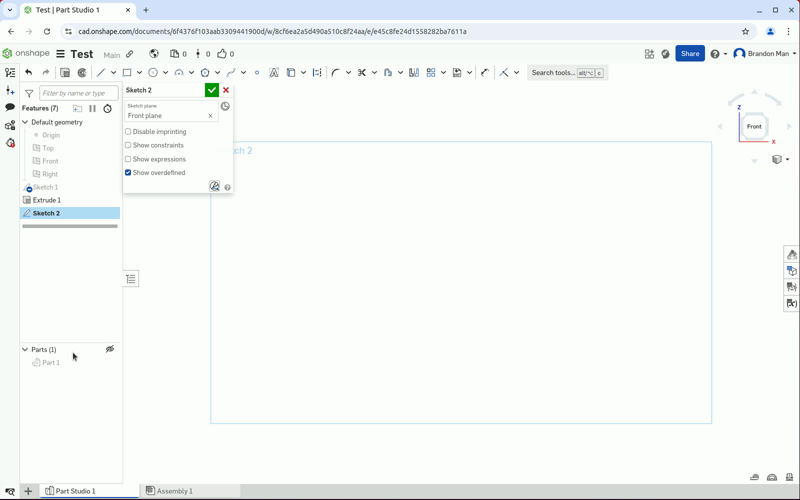
key(l)
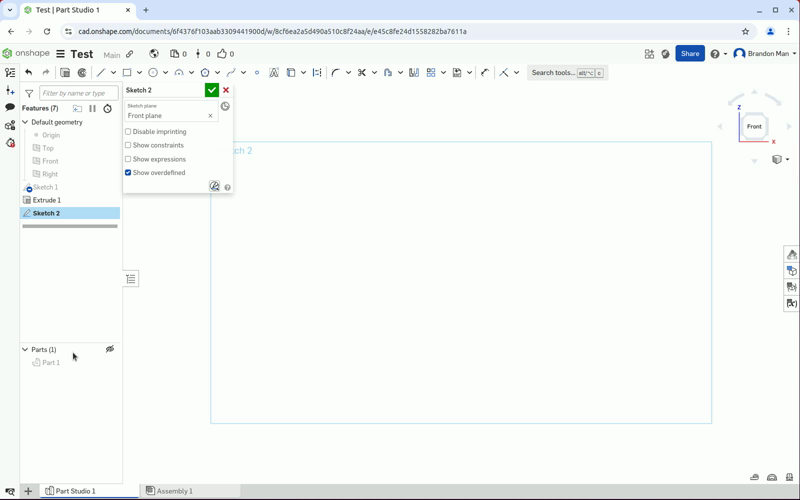
key_down(shift)
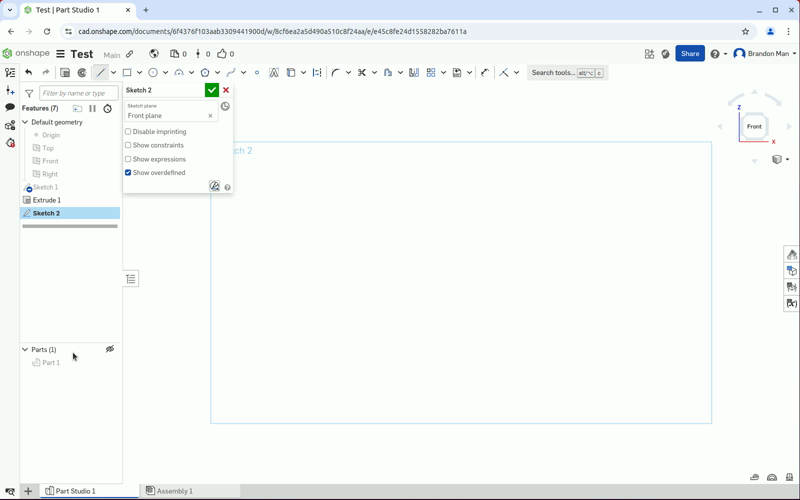
mouse_move(395, 356)
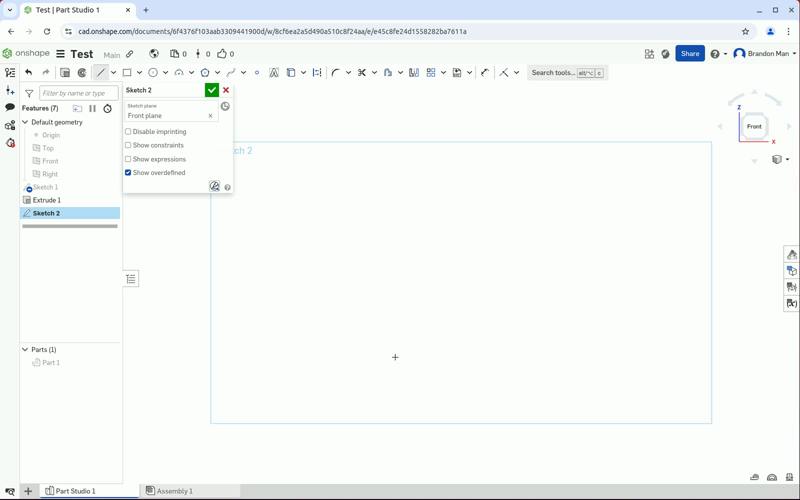
click(395, 356)
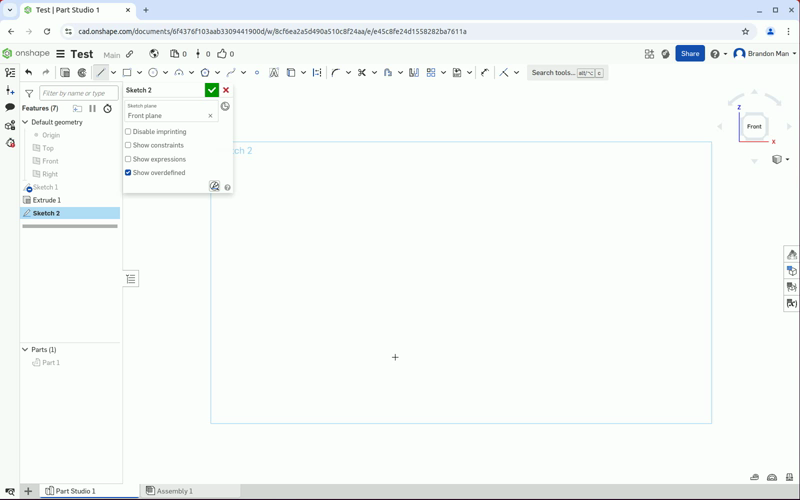
key_up(shift)
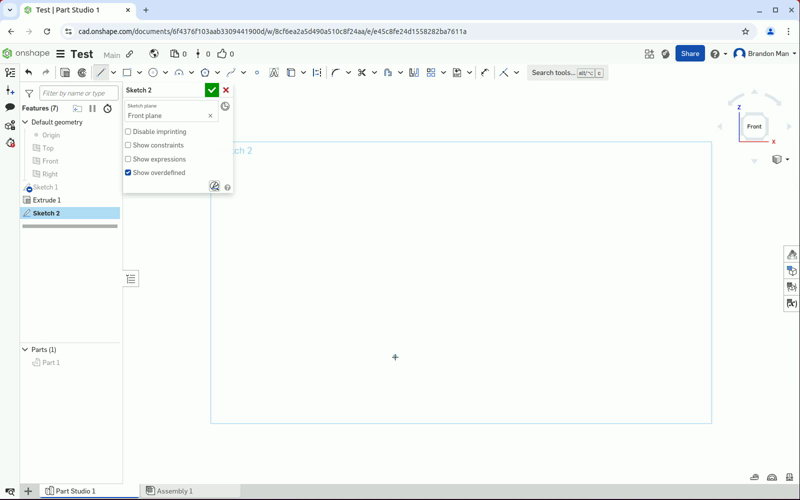
key_down(shift)
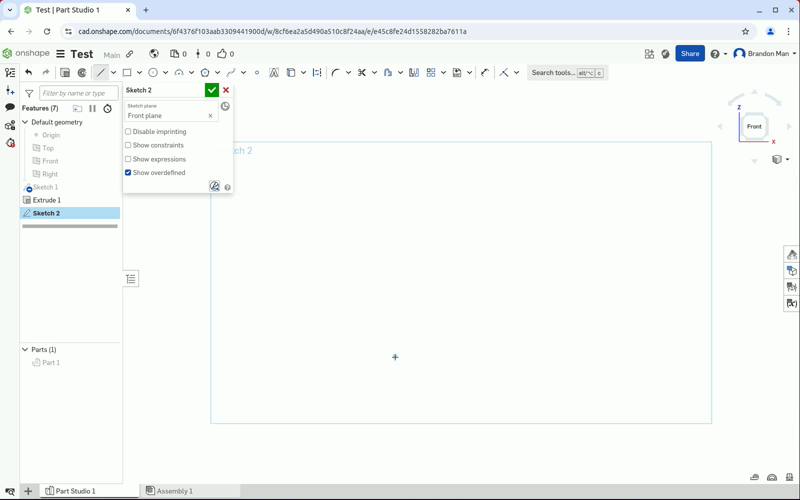
mouse_move(425, 356)
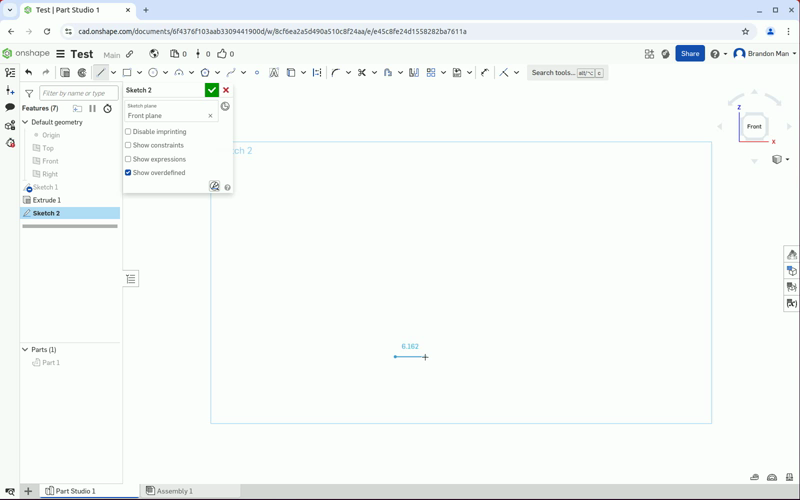
mouse_move(449, 356)
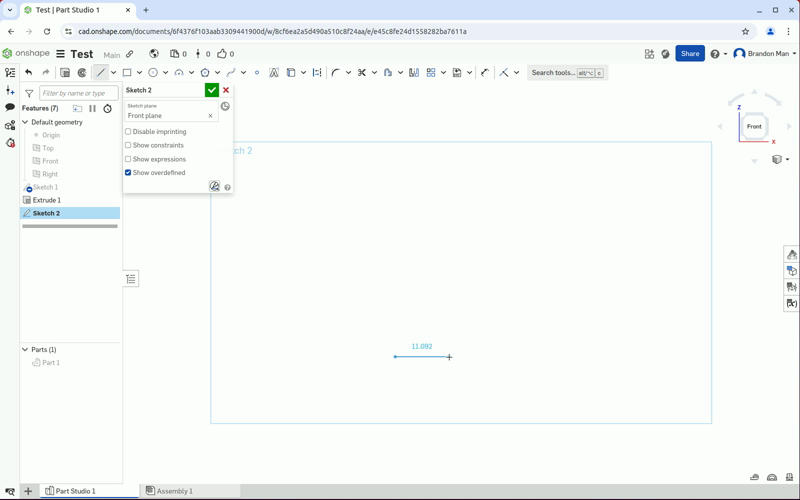
click(449, 356)
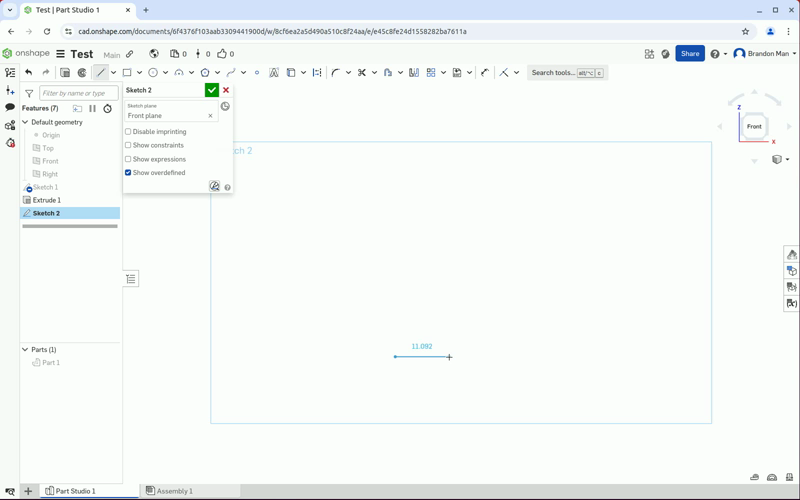
key_up(shift)
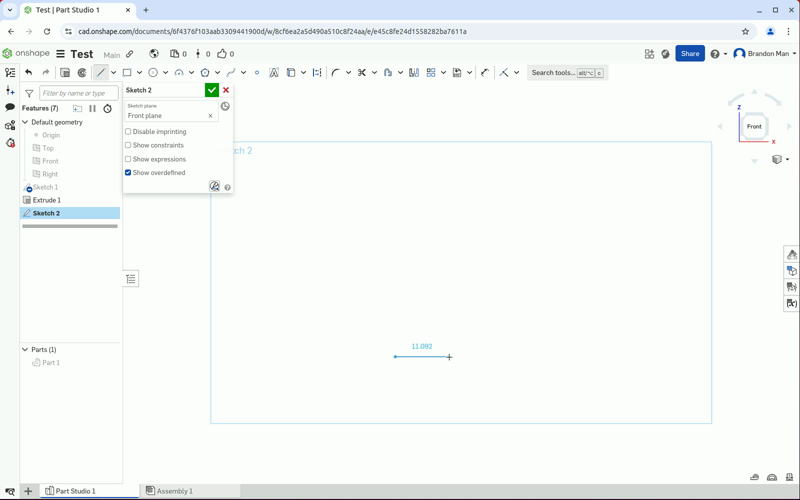
key_down(shift)
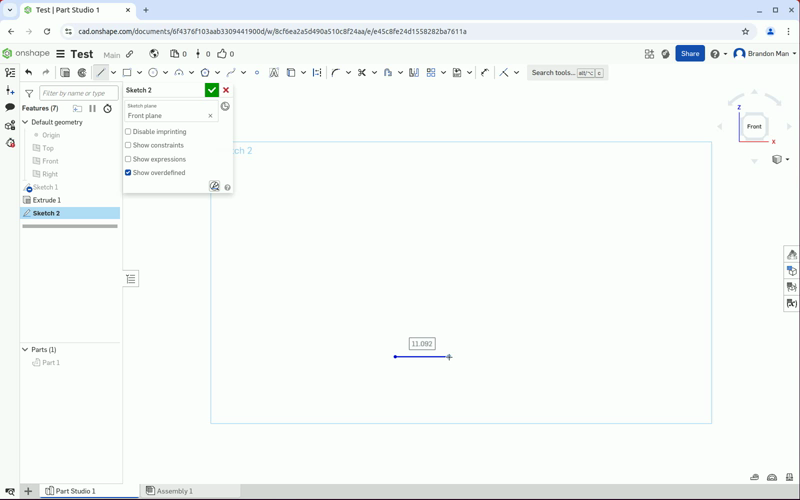
mouse_move(479, 356)
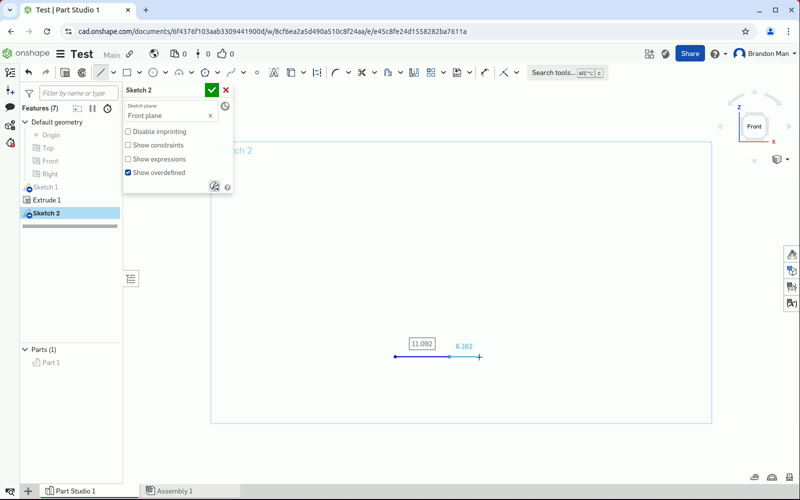
mouse_move(449, 300)
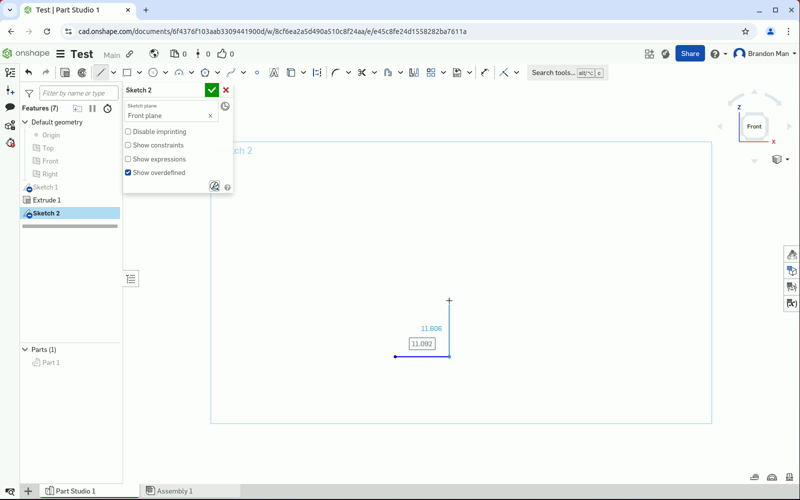
click(449, 300)
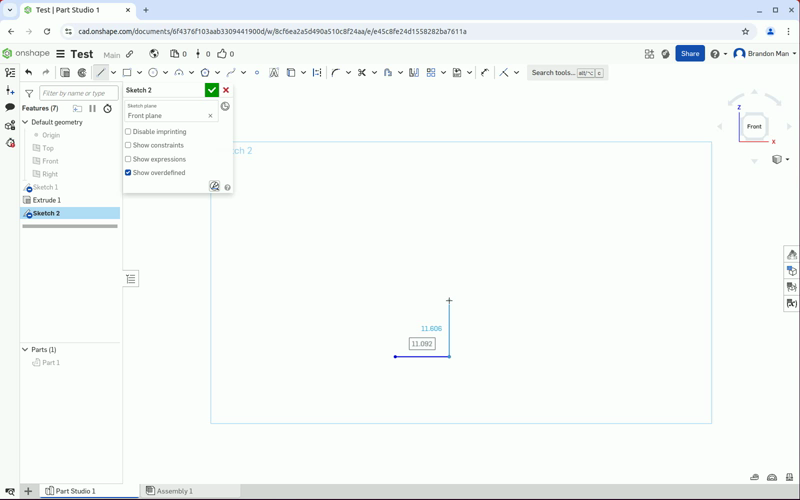
key_up(shift)
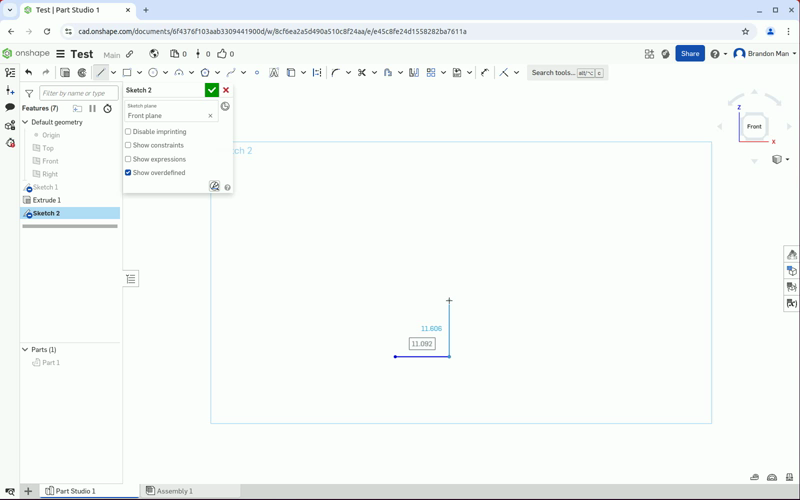
key_down(shift)
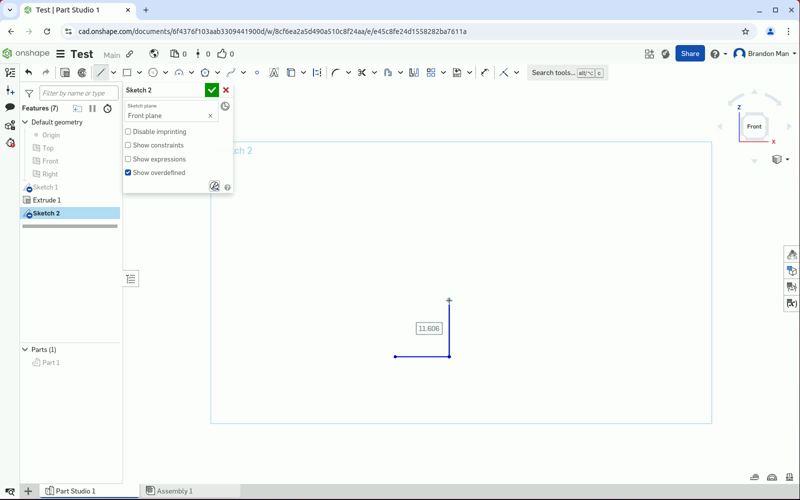
mouse_move(479, 300)
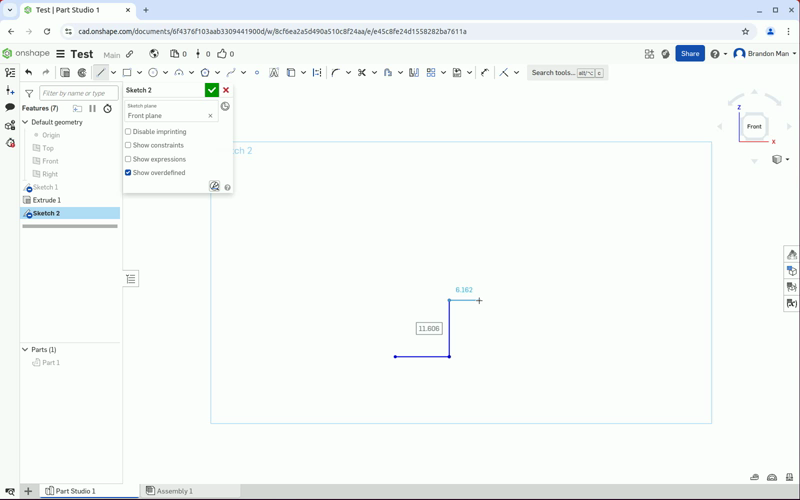
mouse_move(395, 300)
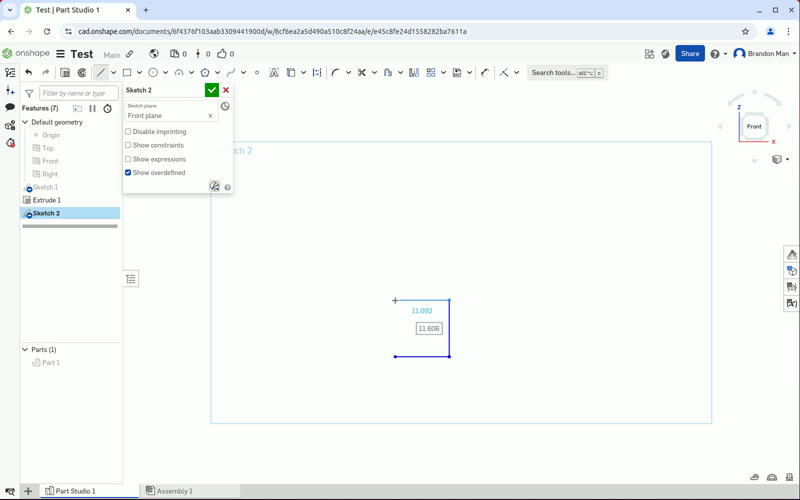
click(395, 300)
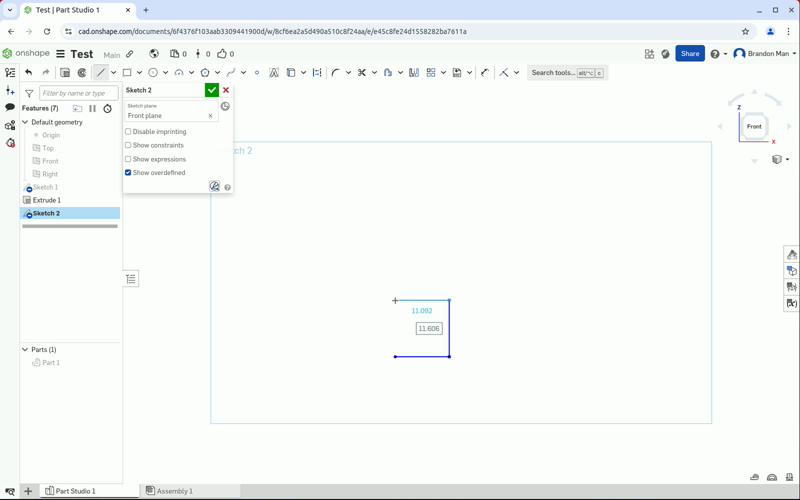
key_up(shift)
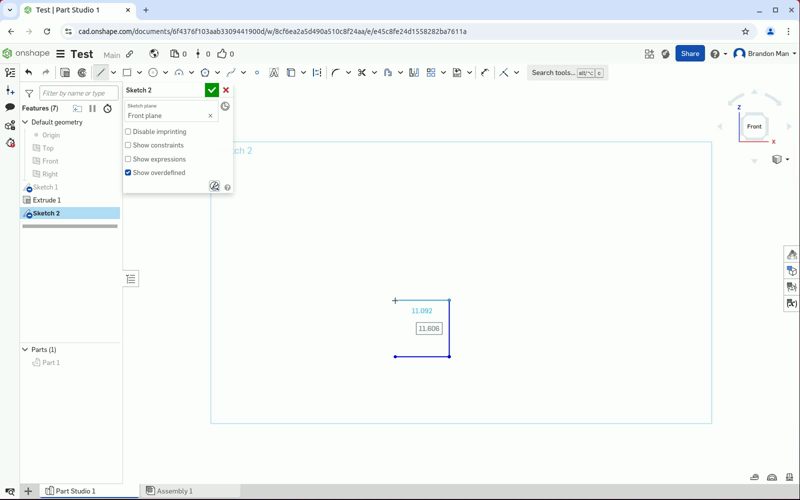
mouse_move(425, 300)
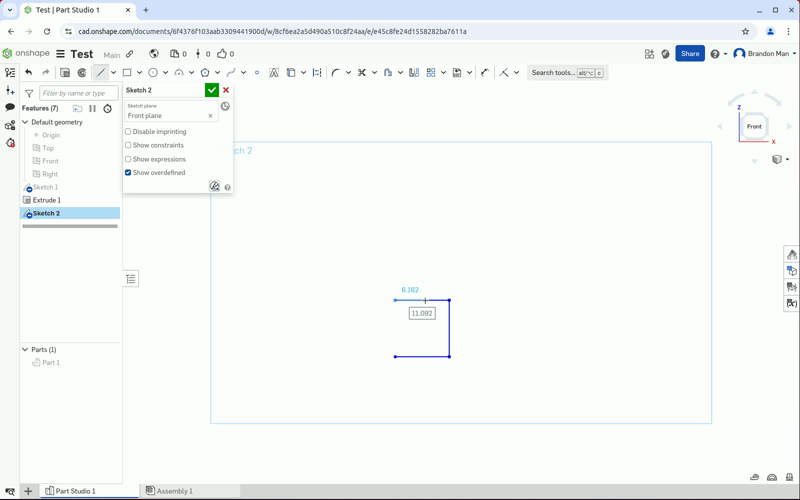
key_down(shift)
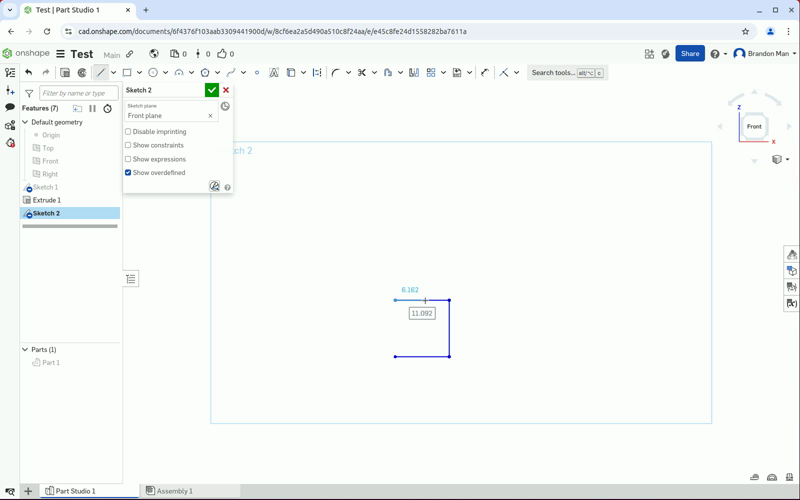
mouse_move(395, 356)
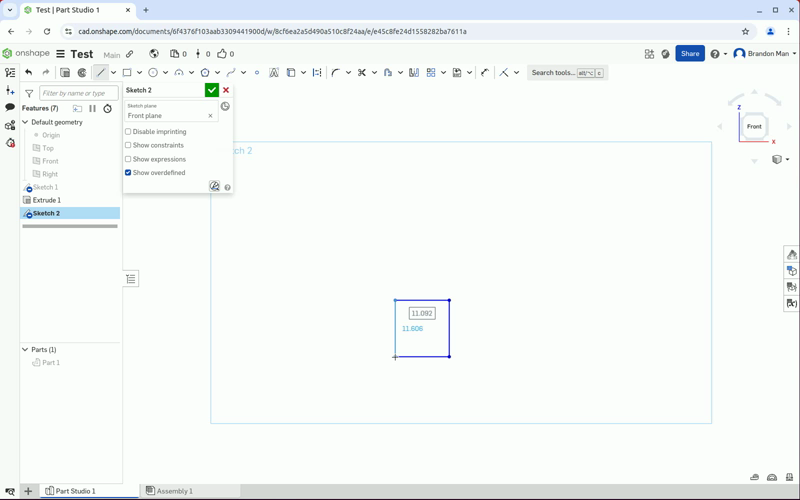
key_up(shift)
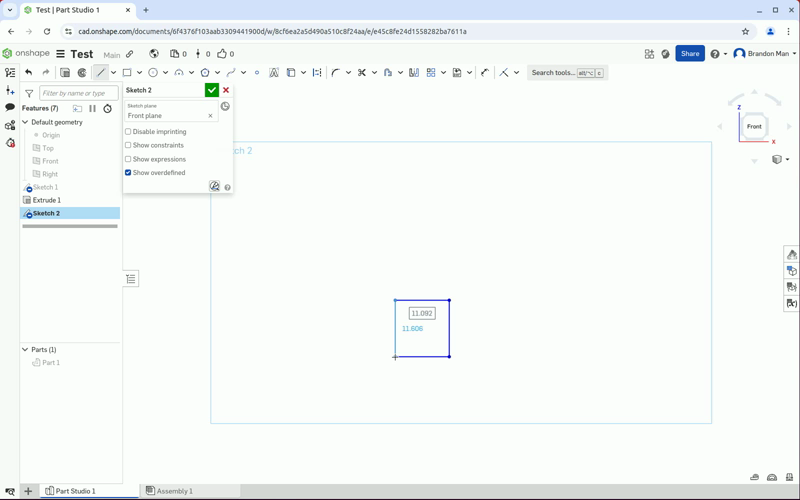
click(395, 356)
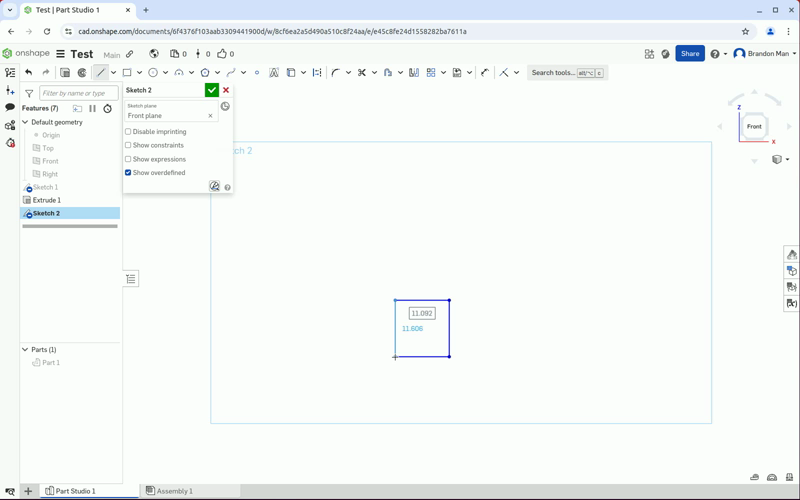
key(esc)
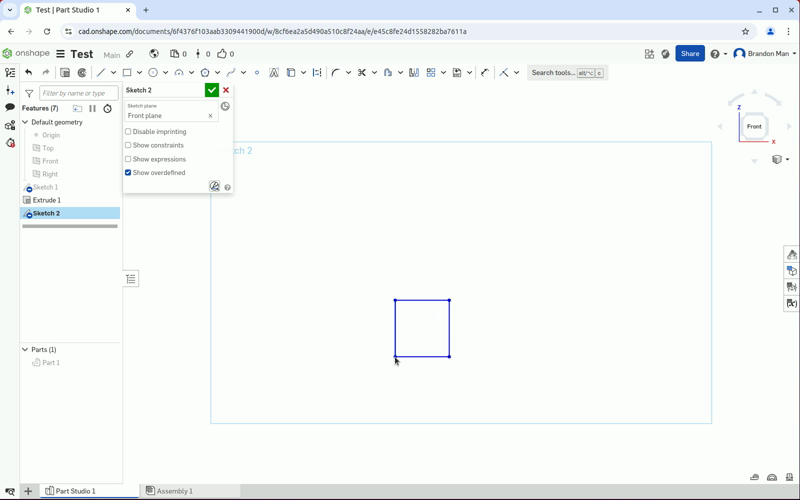
mouse_move(435, 353)
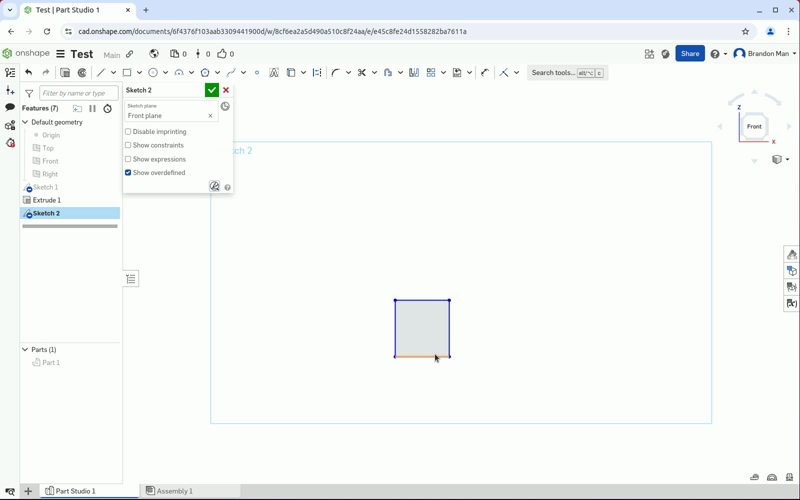
click(435, 353)
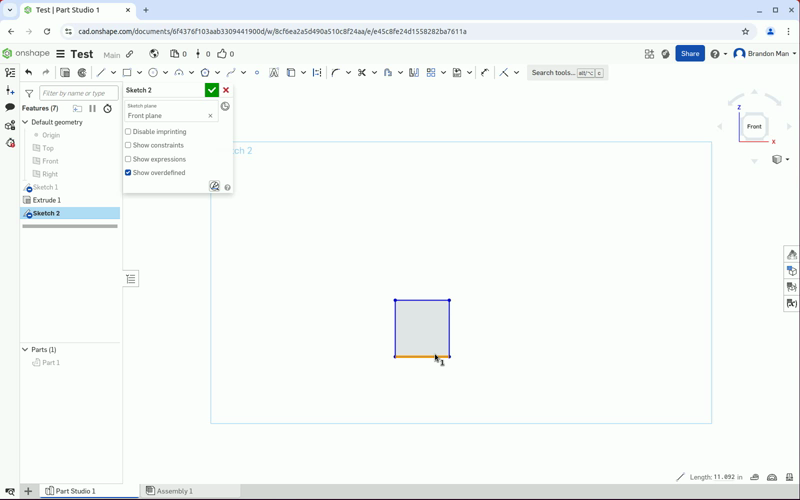
mouse_move(73, 352)
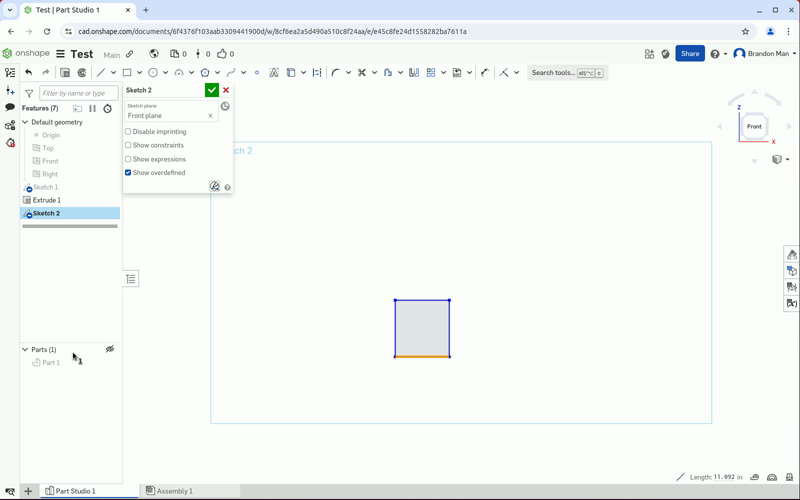
key(shift+y)
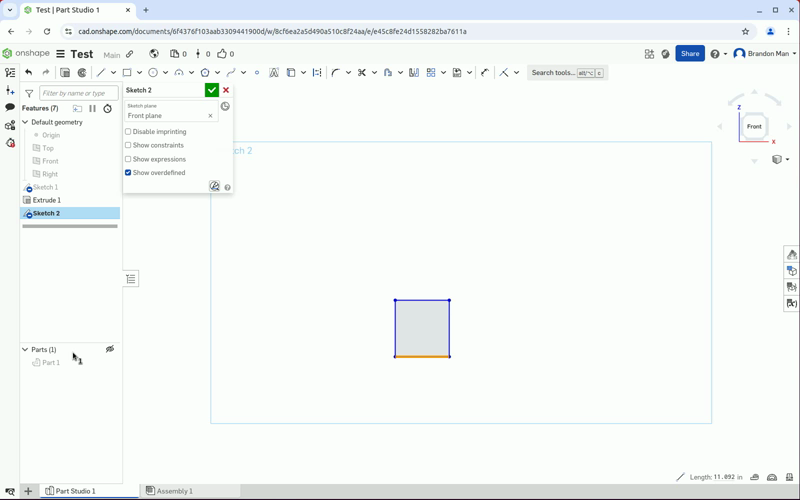
key(shift+e)
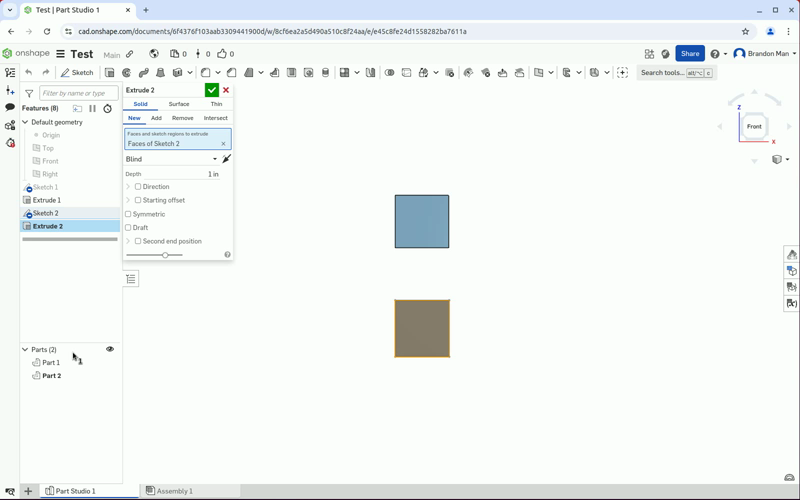
mouse_move(143, 106)
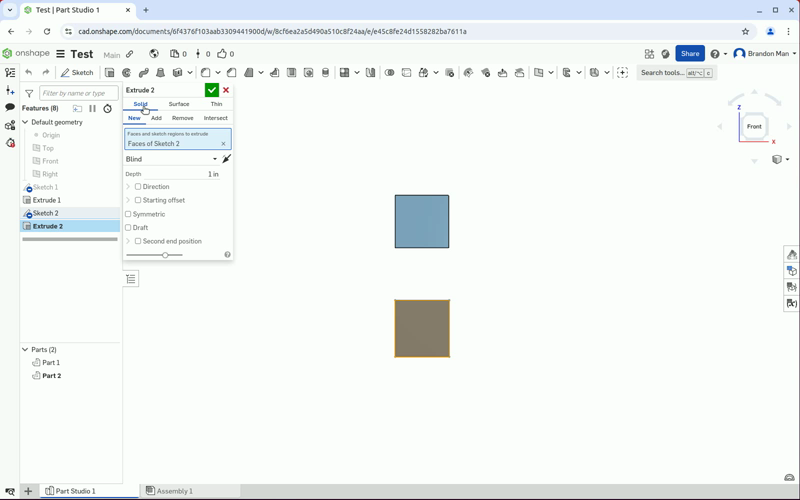
click(143, 106)
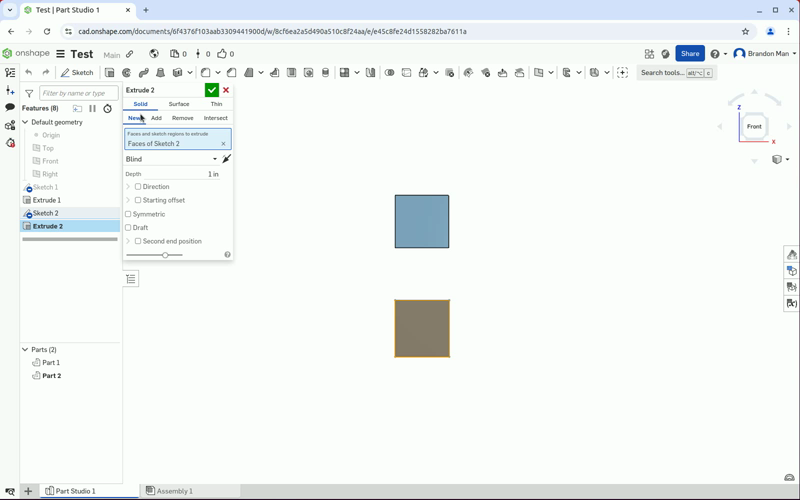
mouse_move(137, 120)
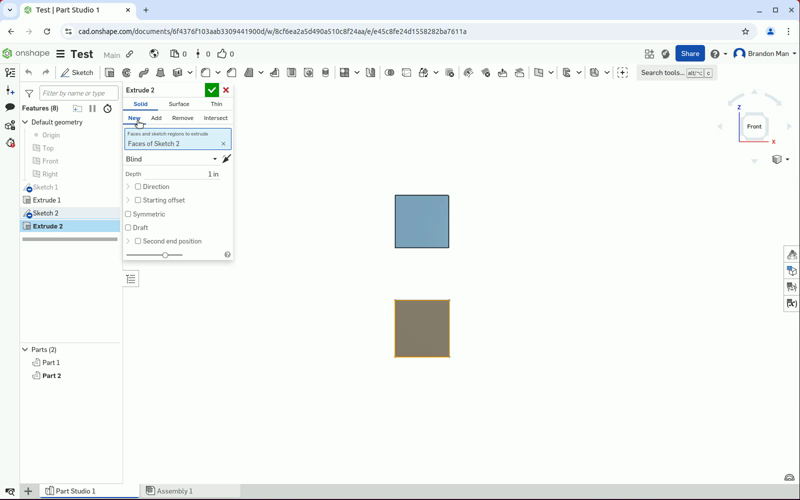
click(137, 120)
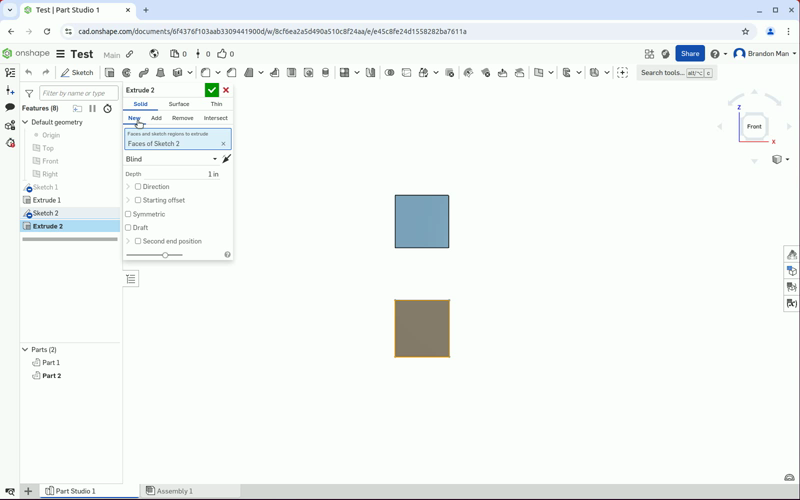
key(tab, 4)
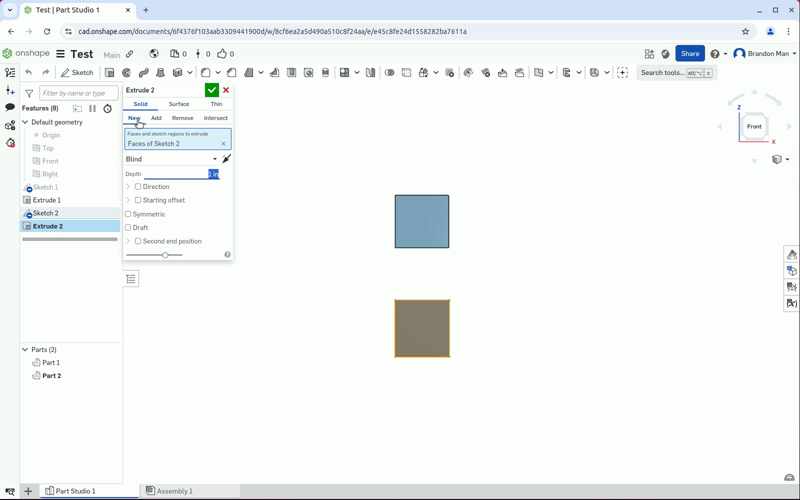
text(11.313)
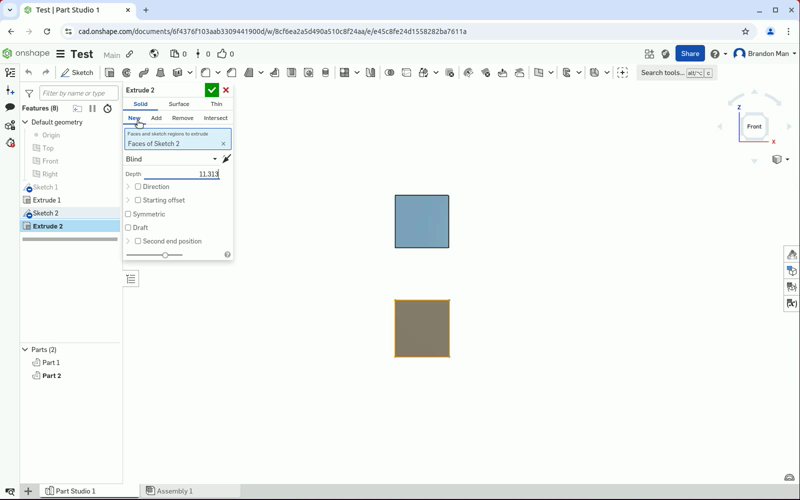
key(enter)
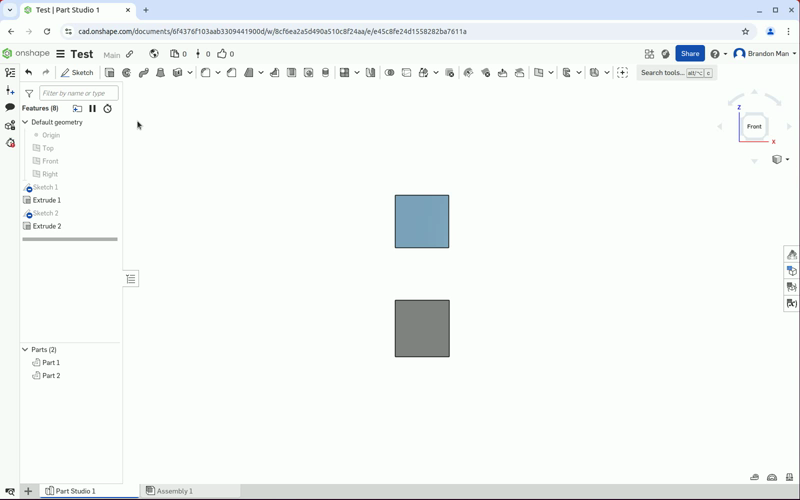
key(shift+h)
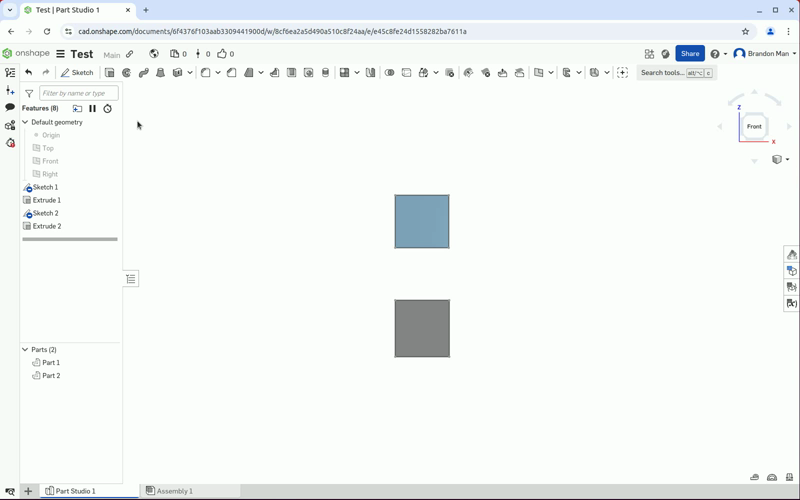
key(shift+h)
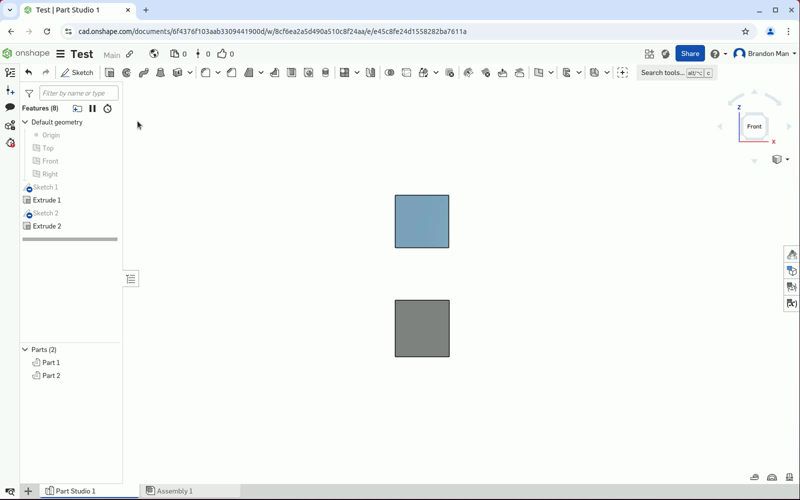
mouse_move(73, 189)
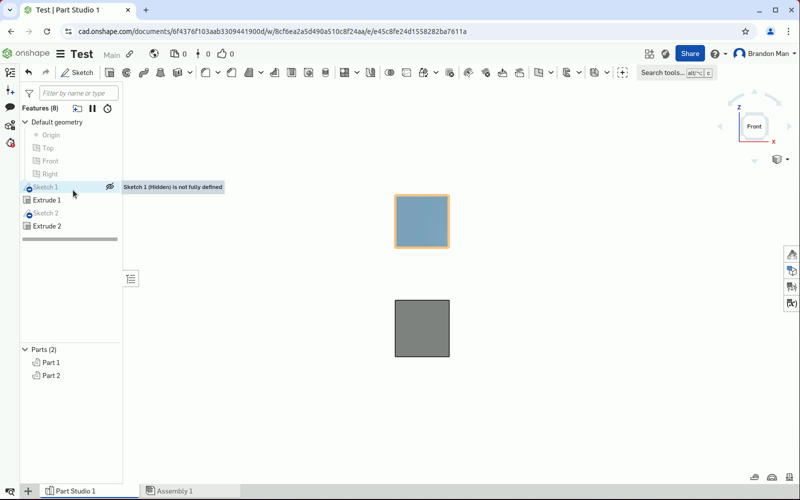
click(73, 189)
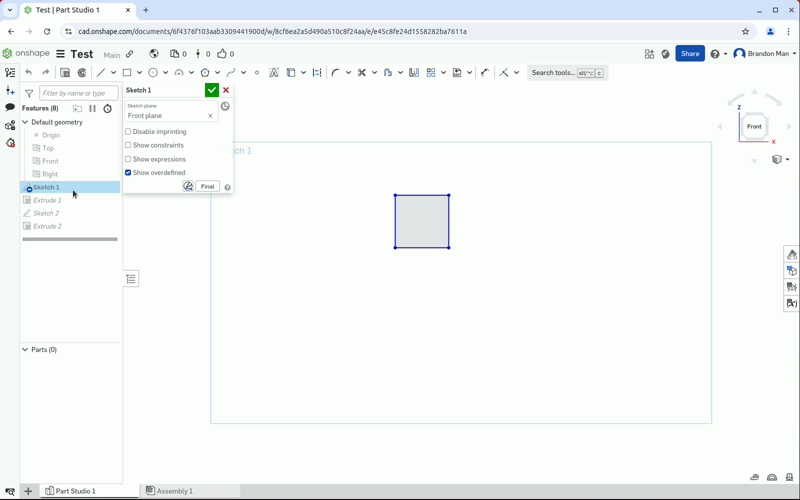
mouse_move(229, 92)
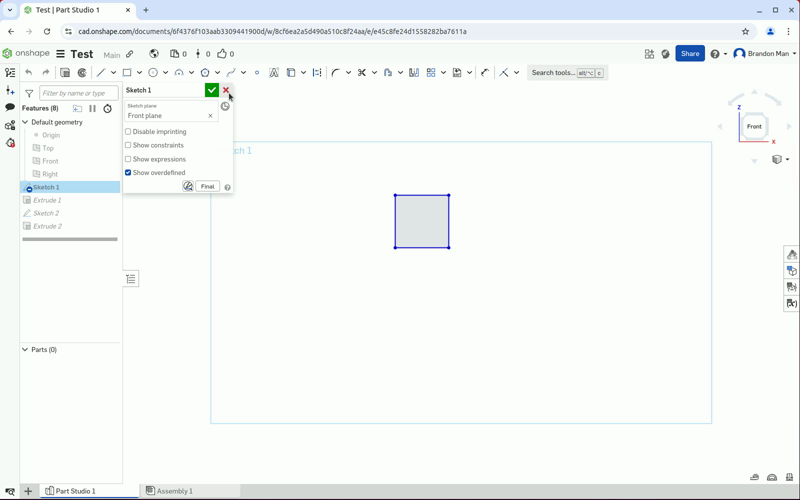
click(229, 92)
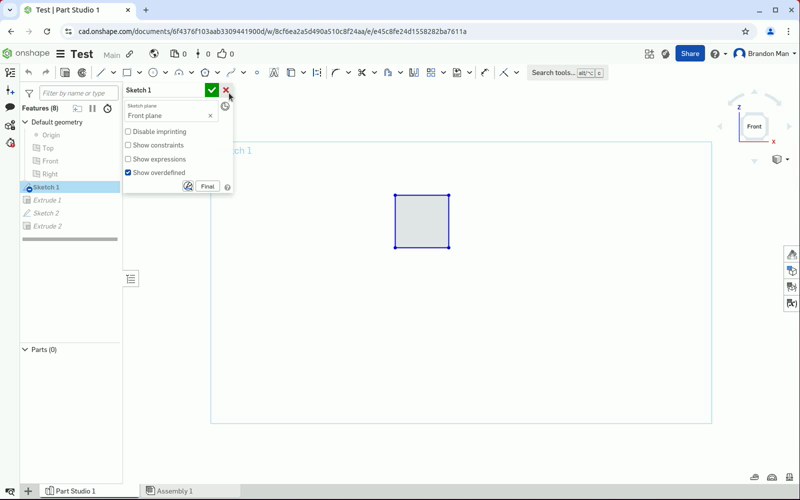
key(shift+s)
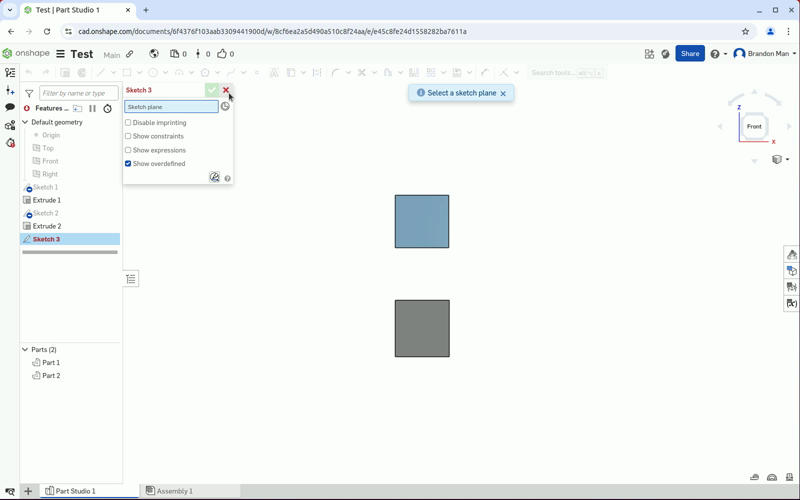
mouse_move(73, 163)
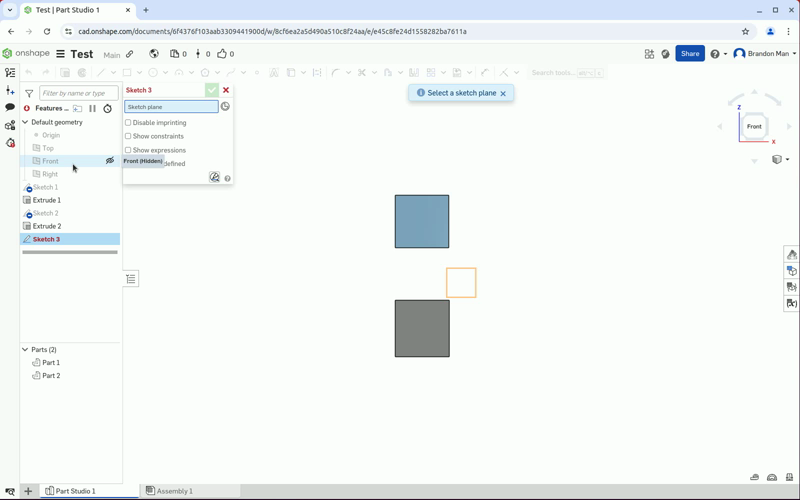
click(73, 163)
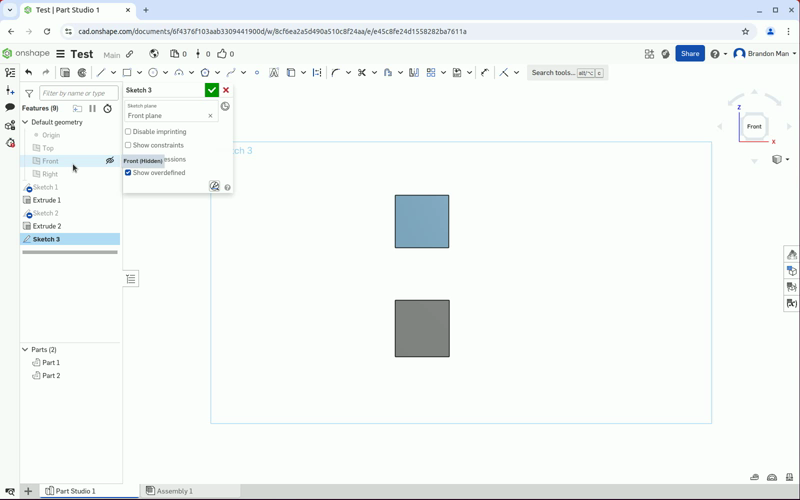
mouse_move(73, 352)
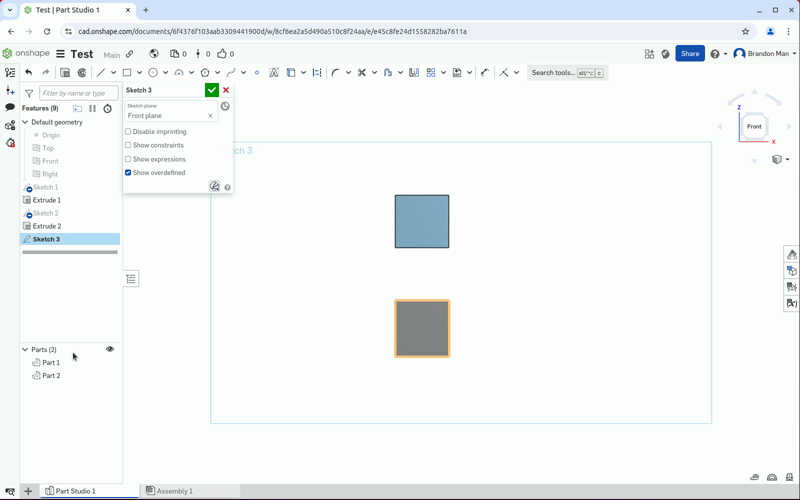
key(y)
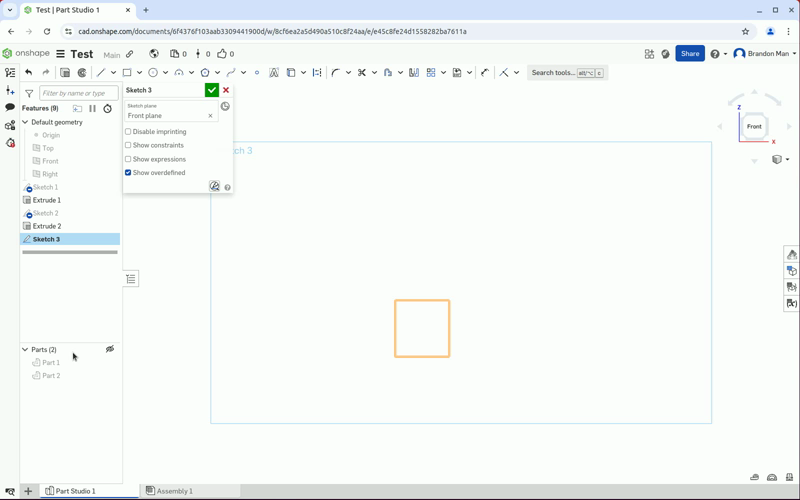
key(l)
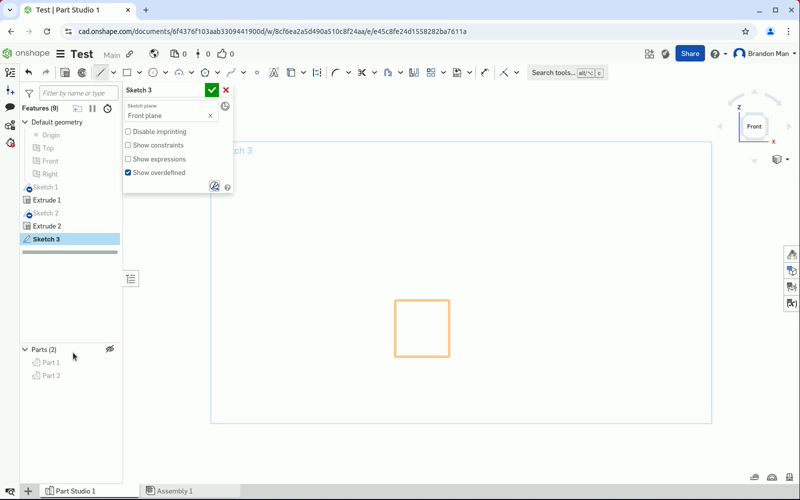
key_down(shift)
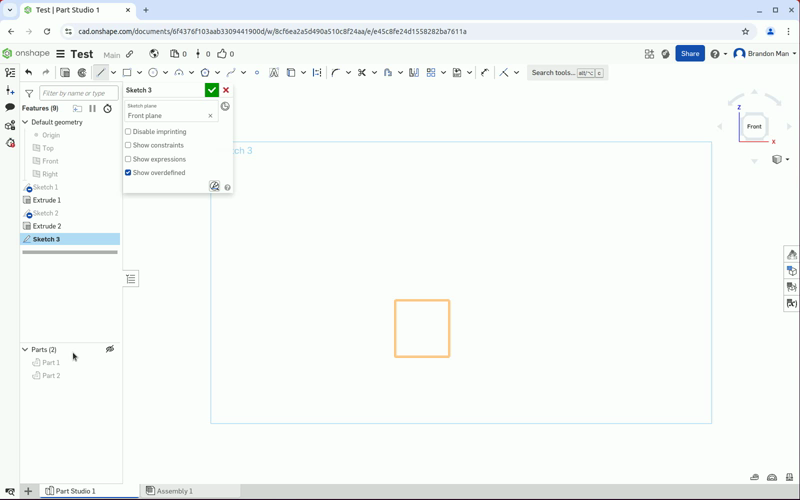
mouse_move(348, 301)
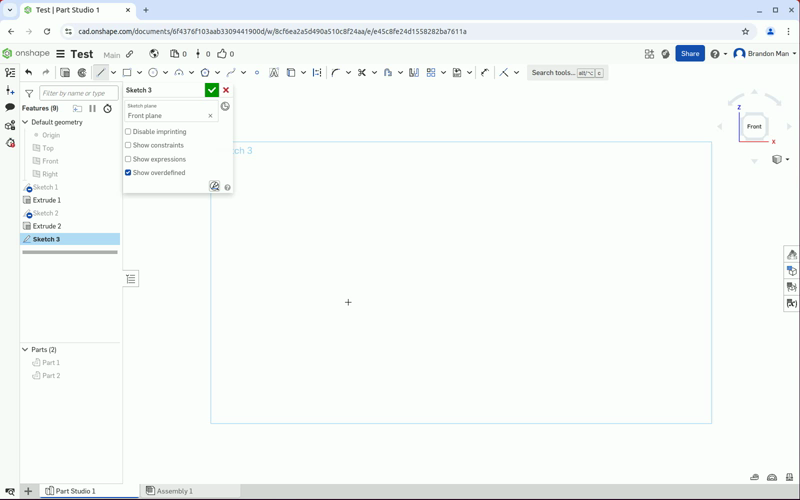
click(348, 301)
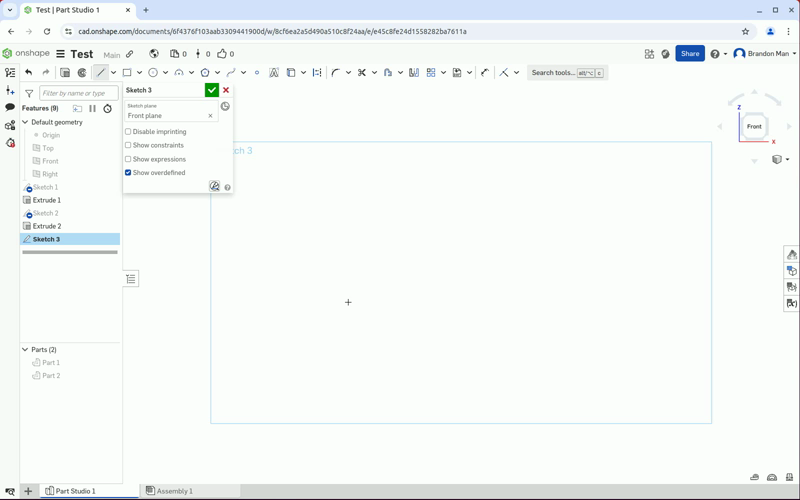
key_up(shift)
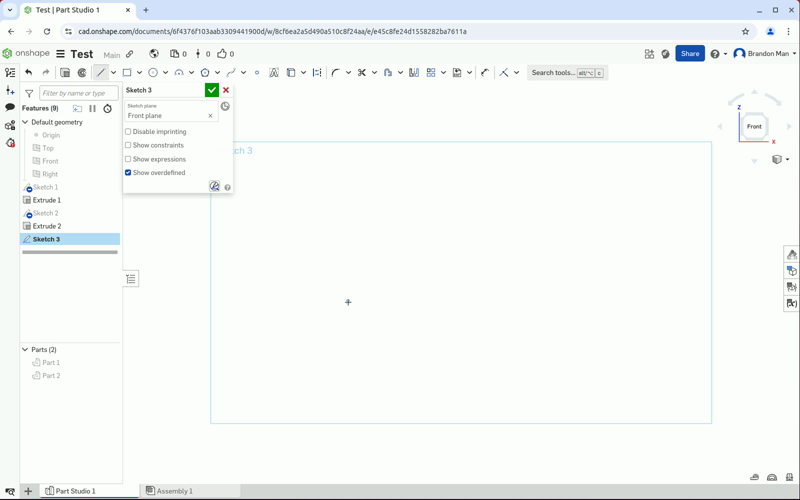
key_down(shift)
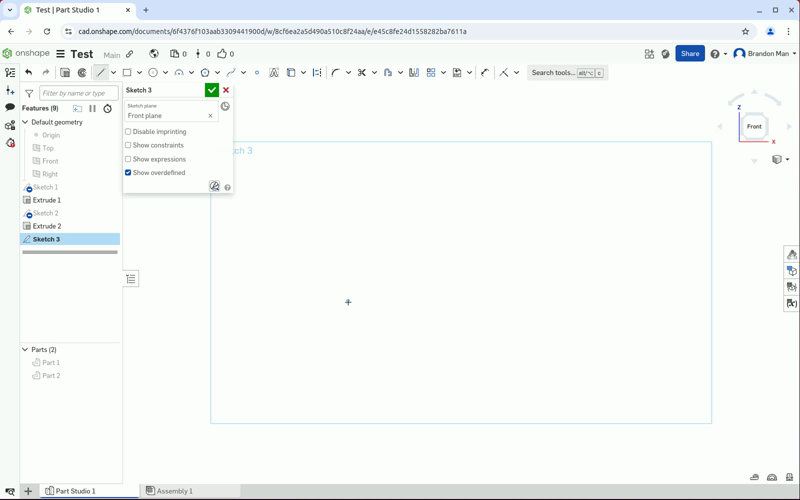
mouse_move(378, 301)
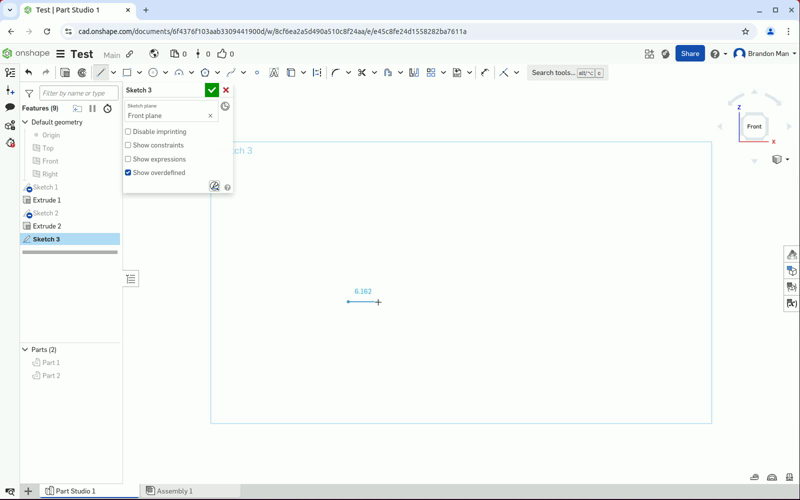
mouse_move(395, 301)
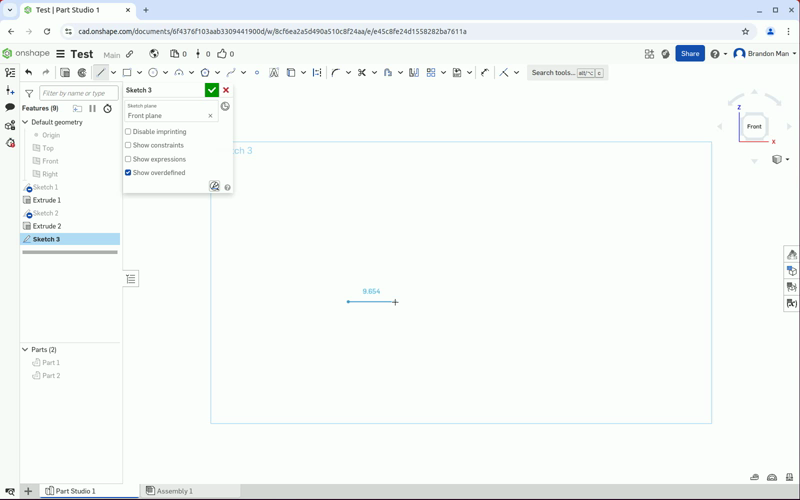
click(395, 301)
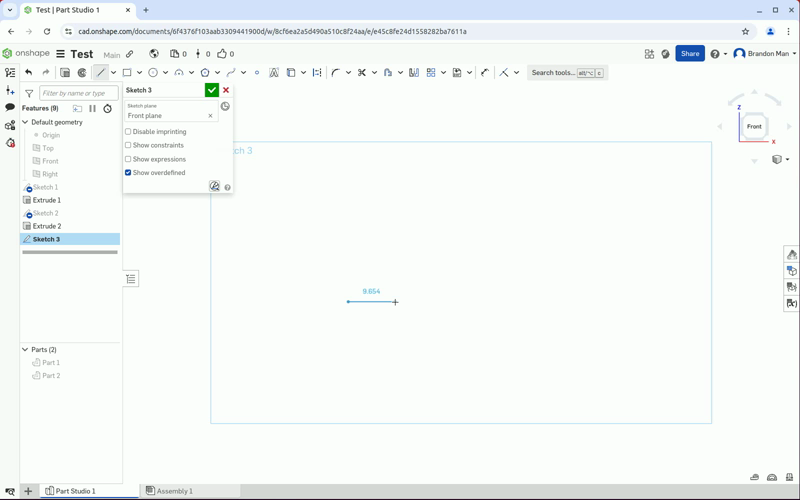
key_up(shift)
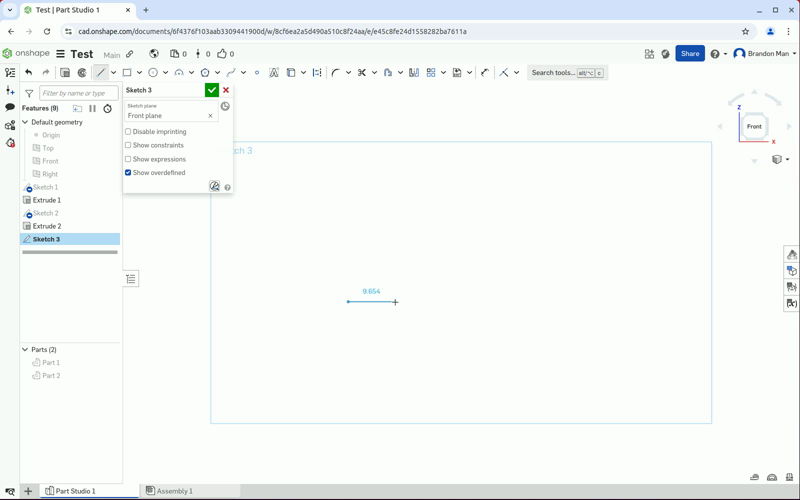
key_down(shift)
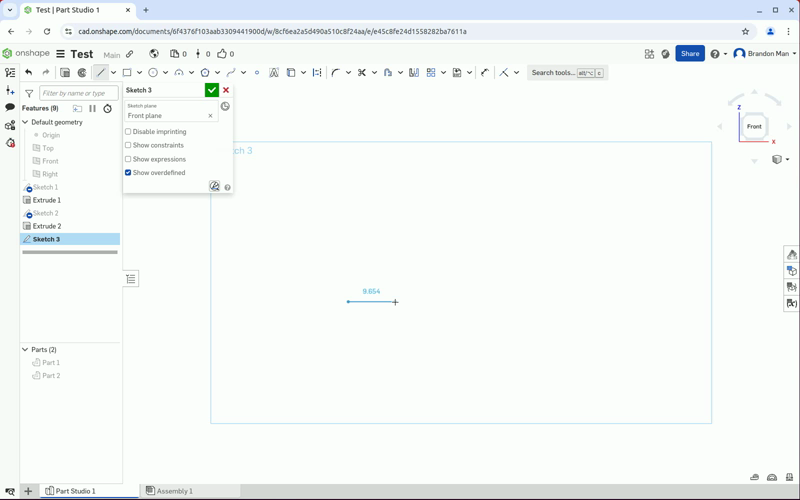
mouse_move(425, 301)
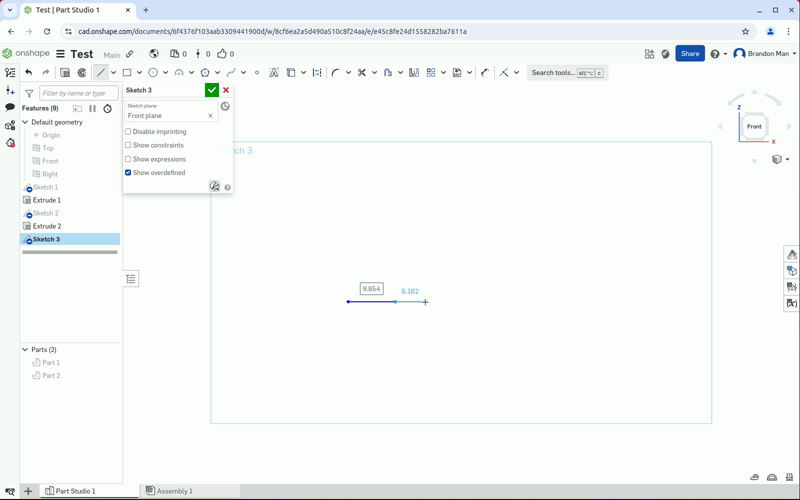
mouse_move(395, 247)
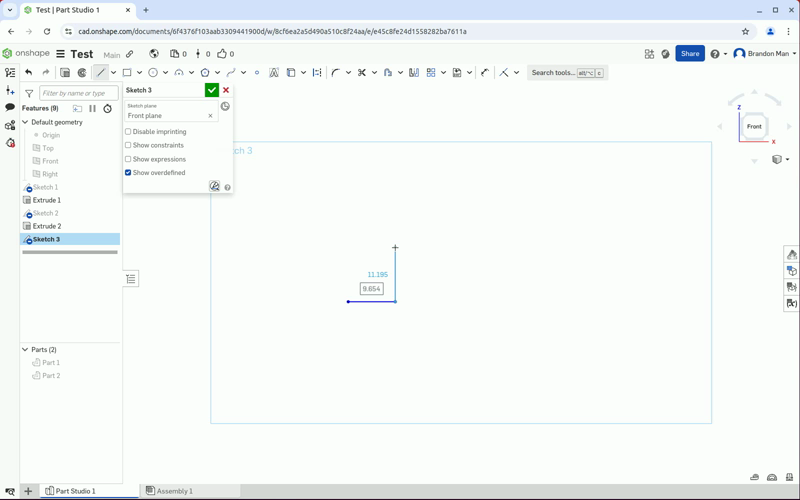
click(395, 247)
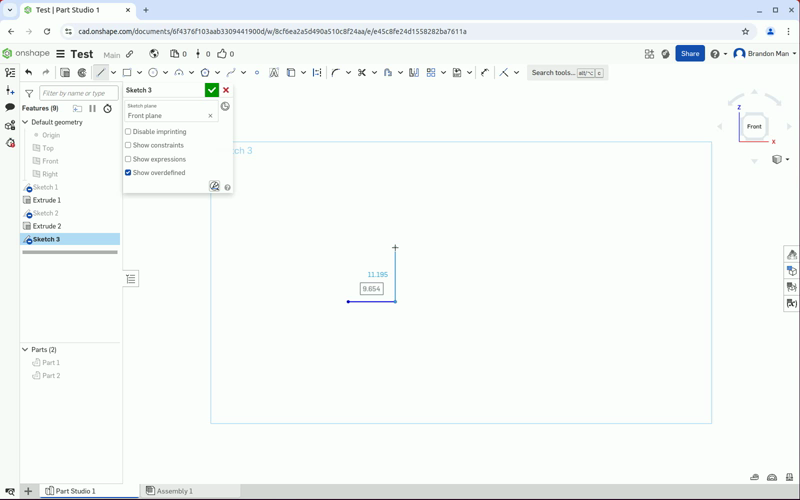
key_up(shift)
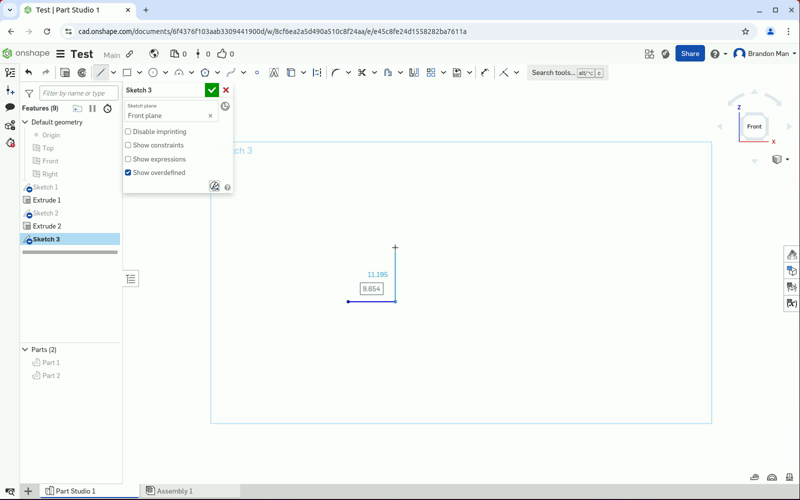
key_down(shift)
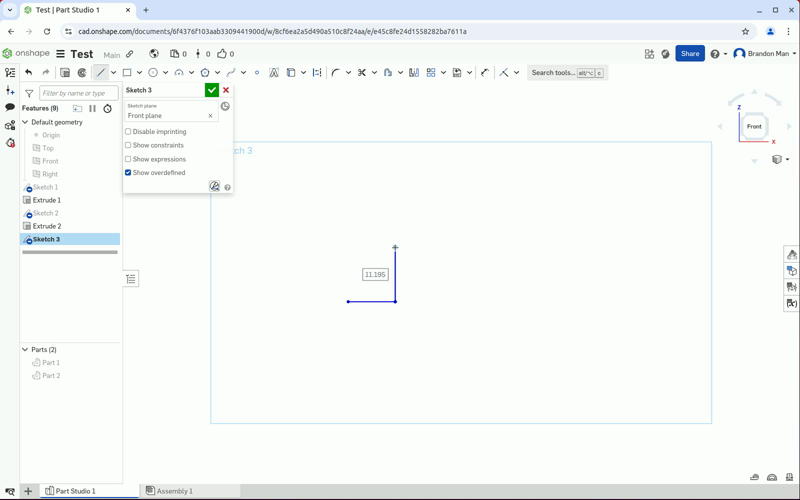
mouse_move(425, 247)
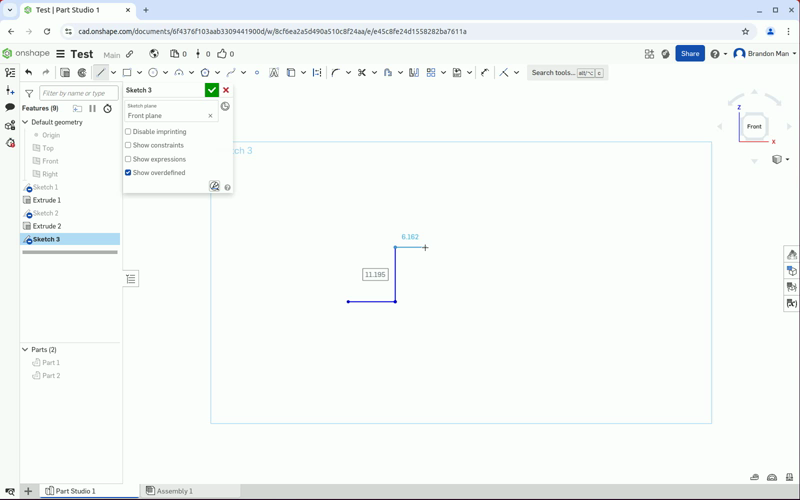
mouse_move(348, 247)
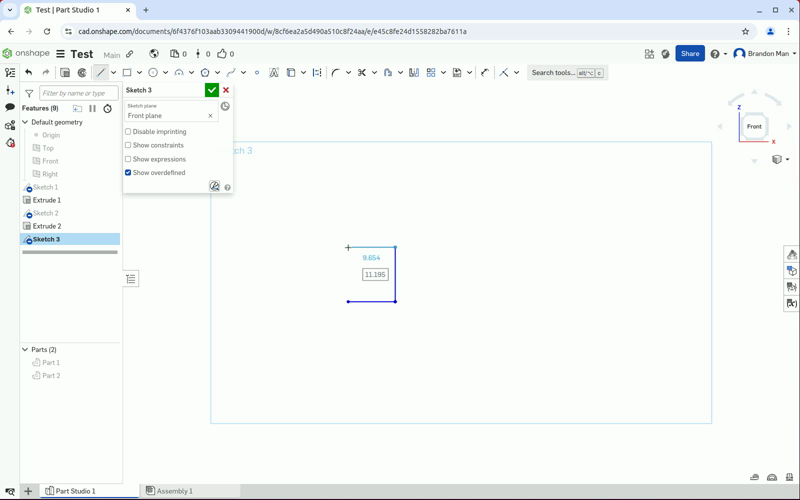
click(348, 247)
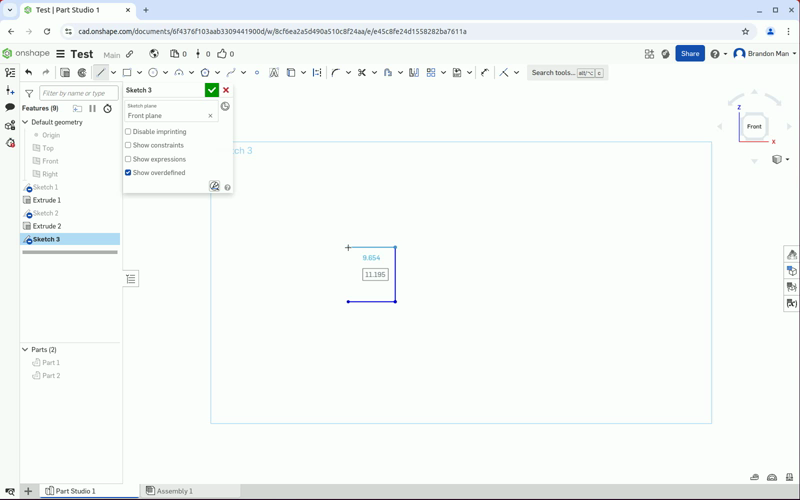
key_up(shift)
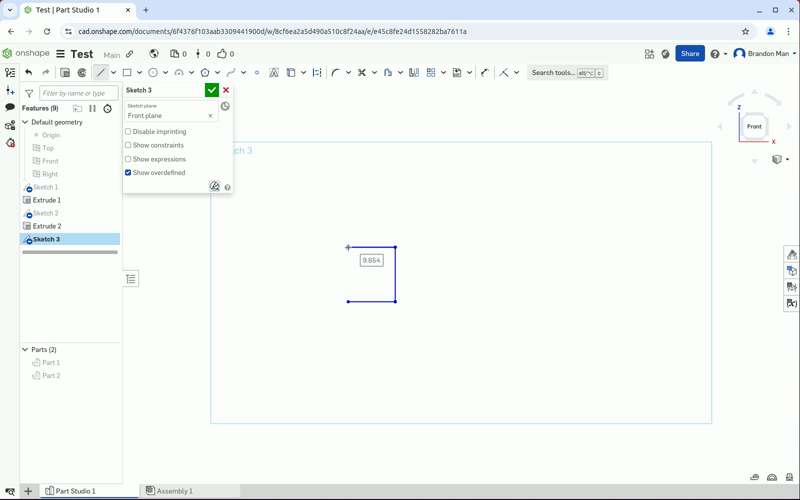
mouse_move(378, 247)
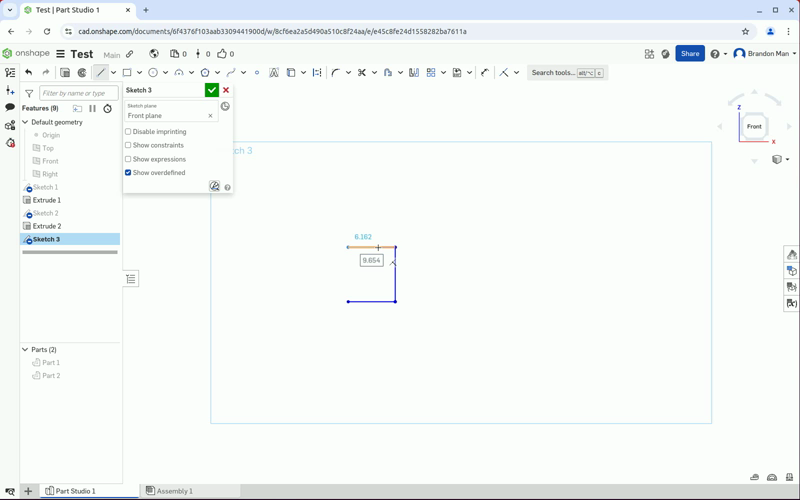
key_down(shift)
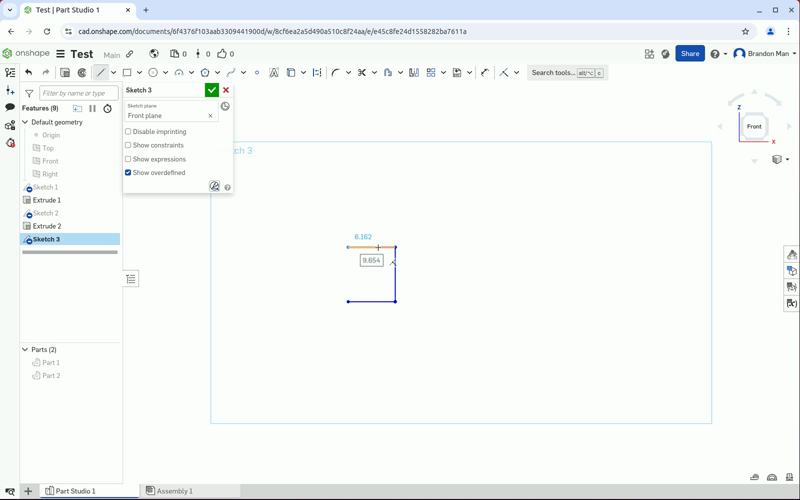
mouse_move(348, 301)
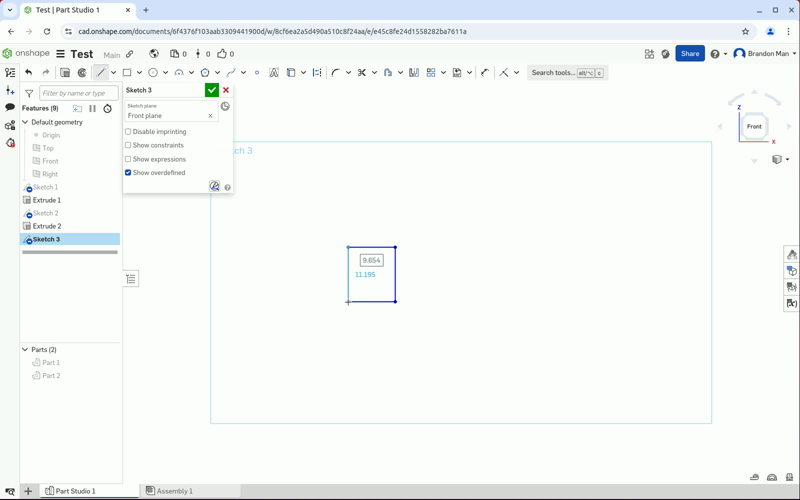
key_up(shift)
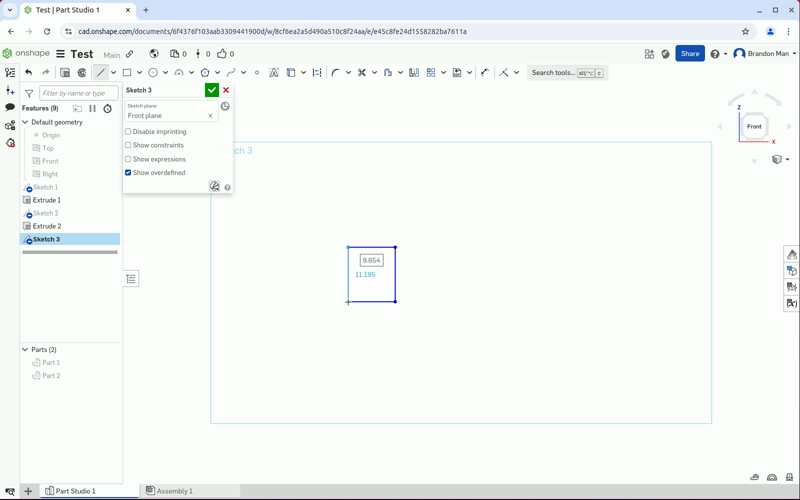
click(348, 301)
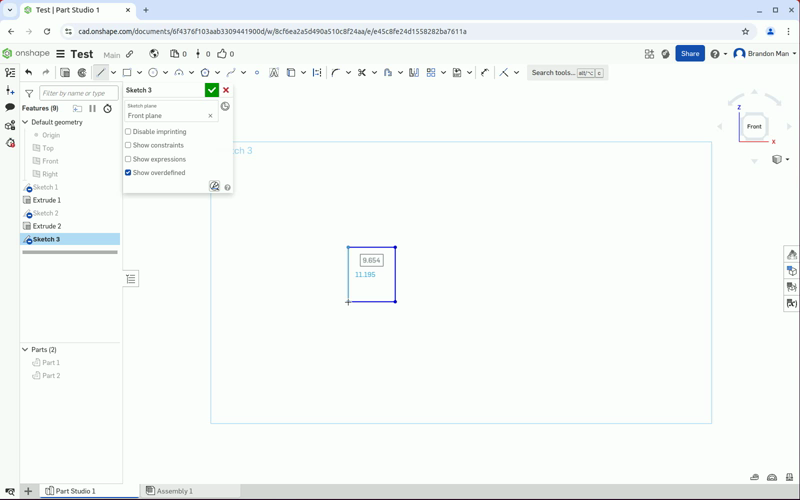
key(esc)
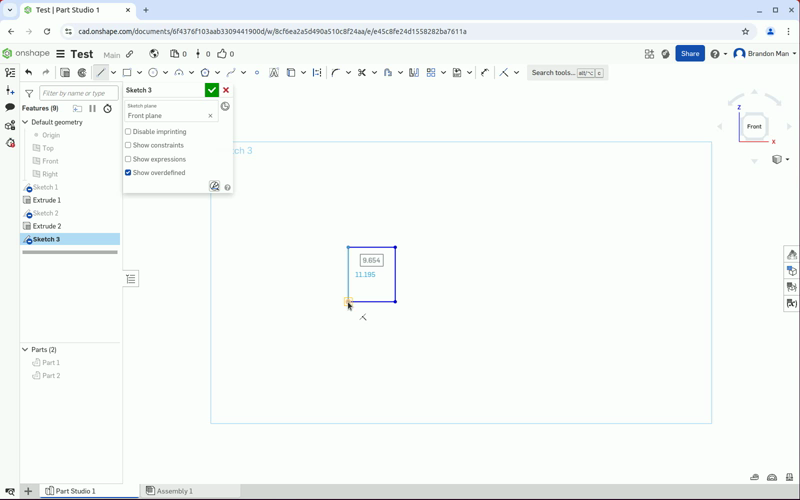
mouse_move(370, 294)
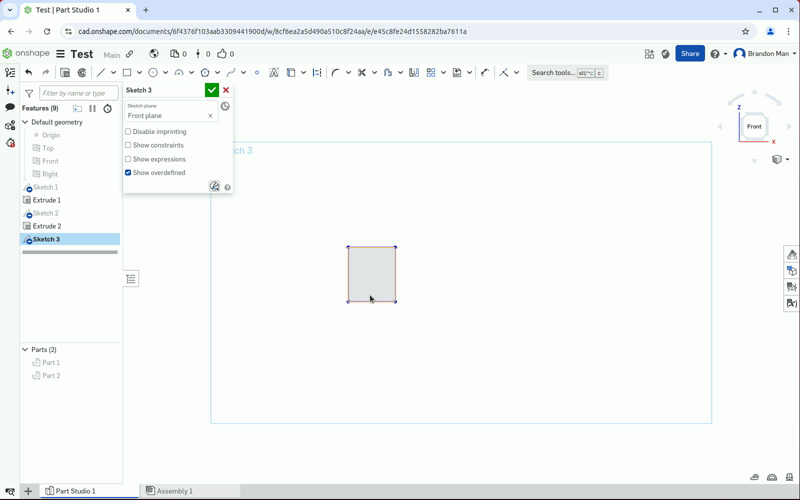
click(370, 294)
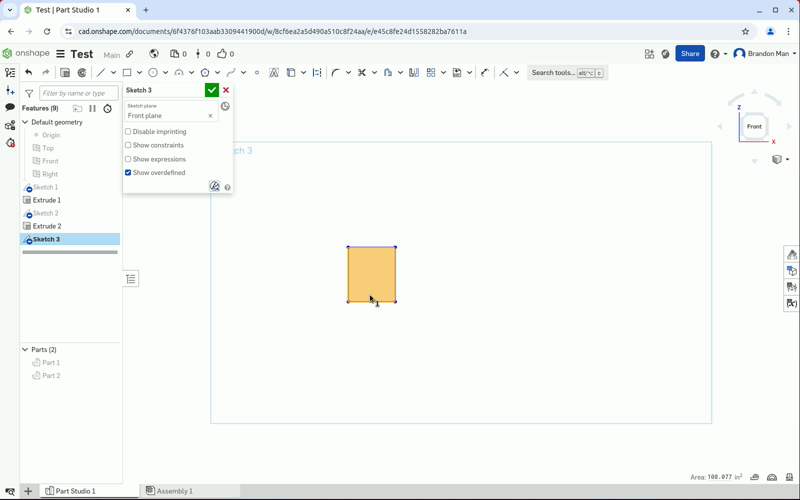
mouse_move(73, 352)
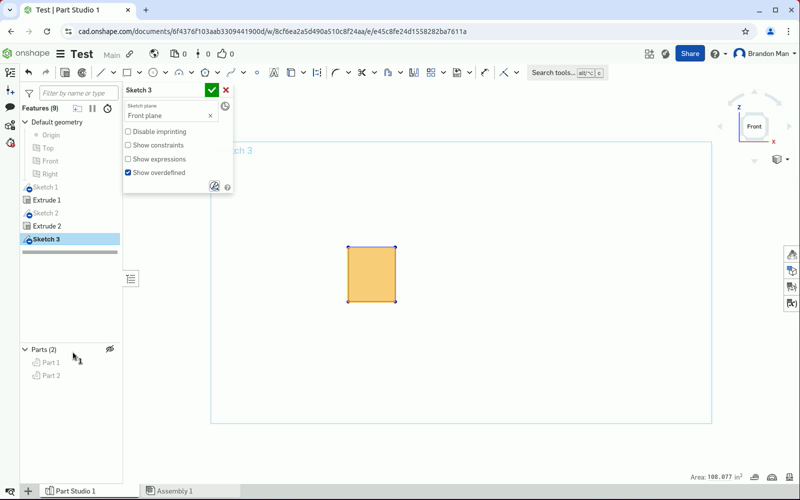
key(shift+y)
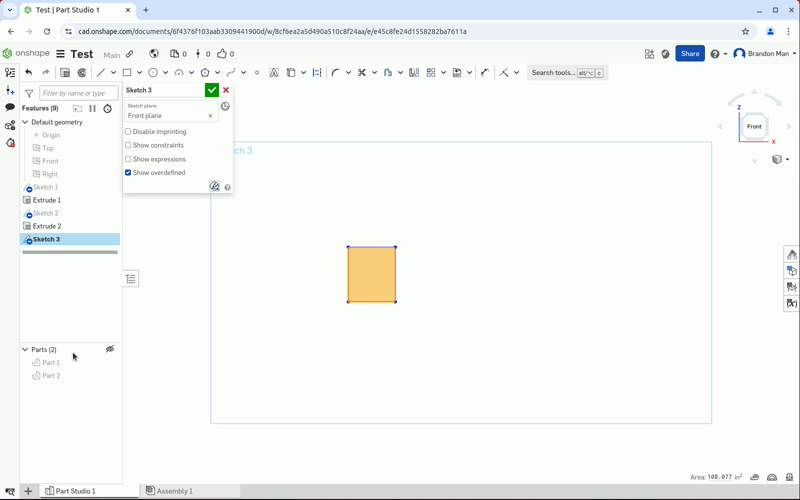
key(shift+e)
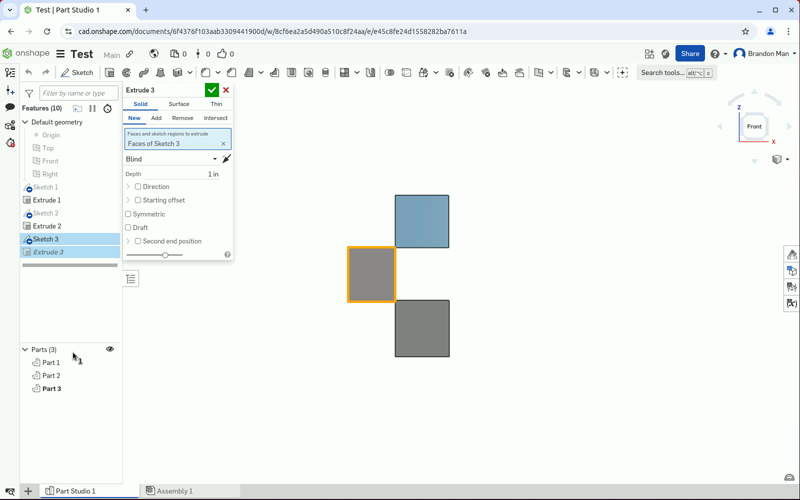
mouse_move(143, 106)
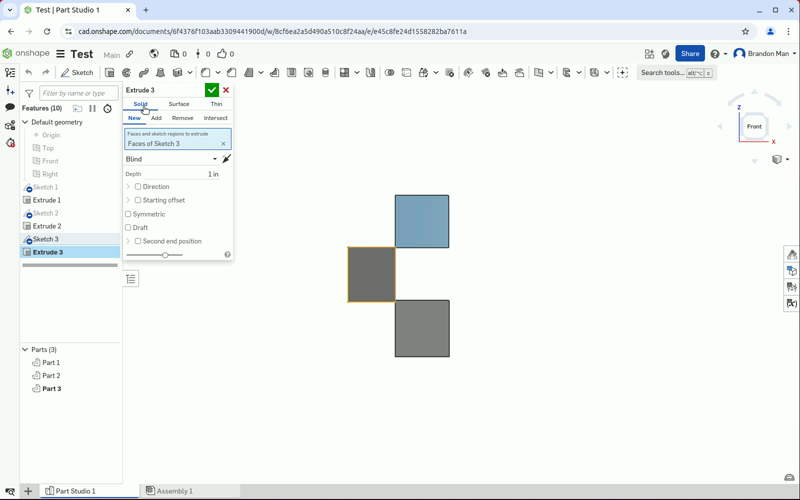
click(143, 106)
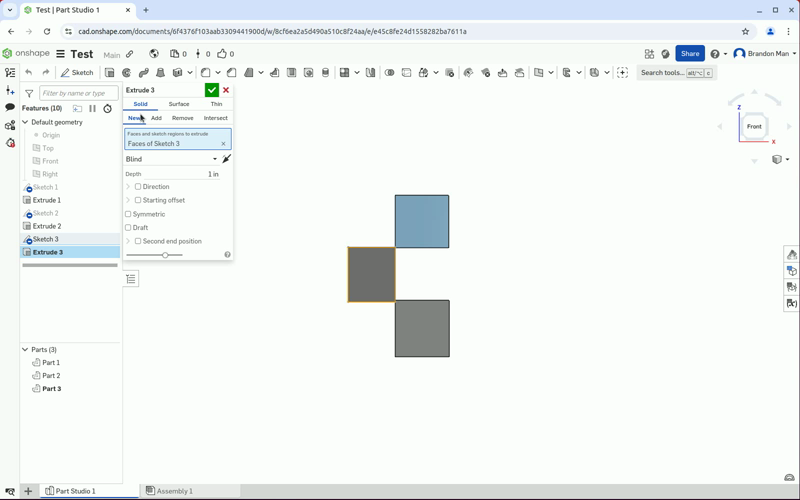
mouse_move(137, 120)
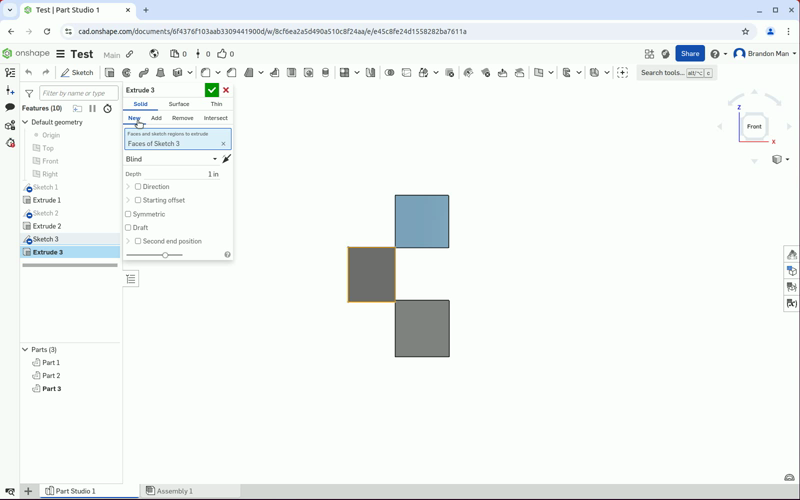
click(137, 120)
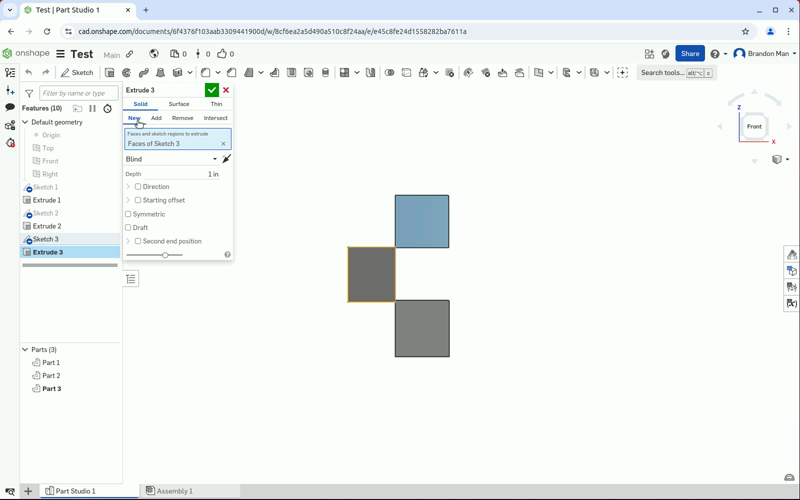
key(tab, 4)
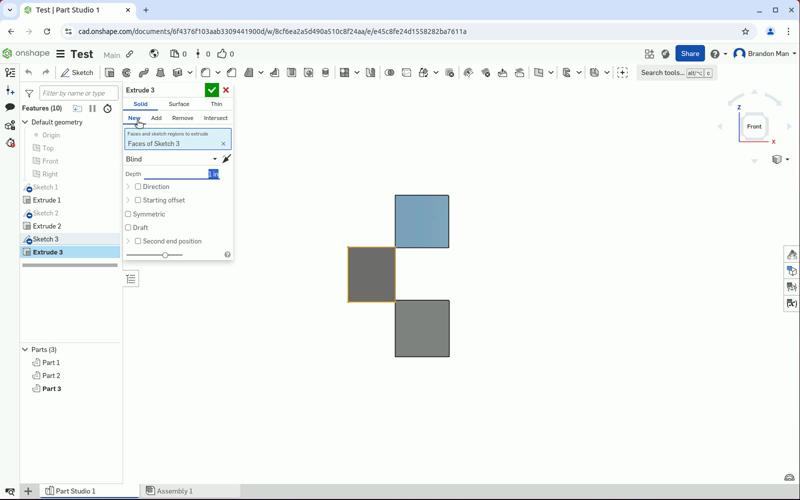
text(11.313)
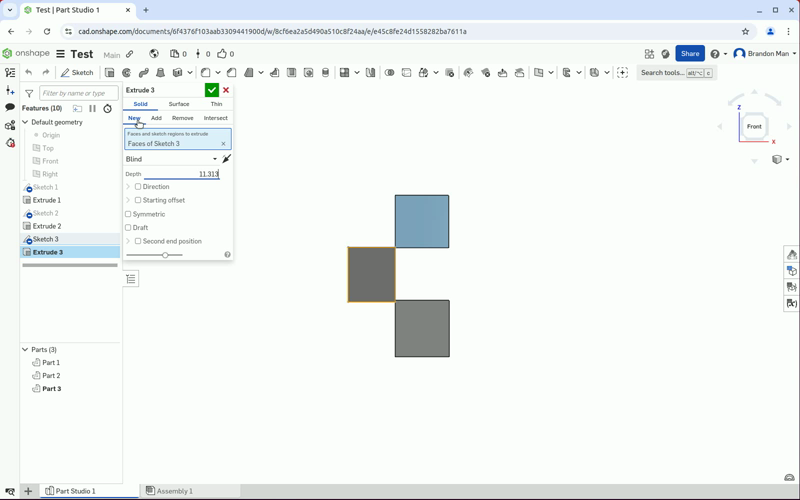
key(enter)
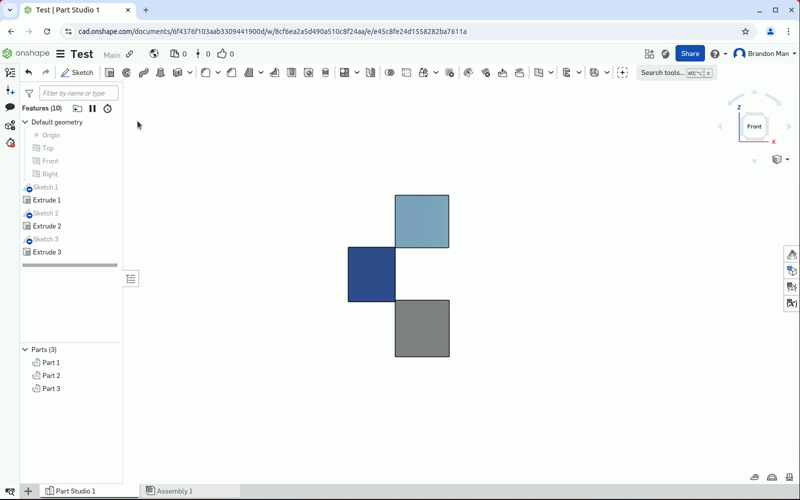
key(shift+h)
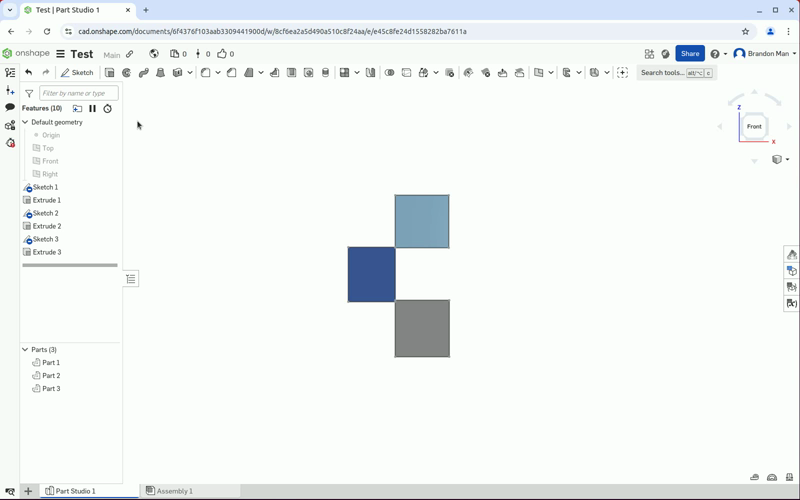
key(shift+h)
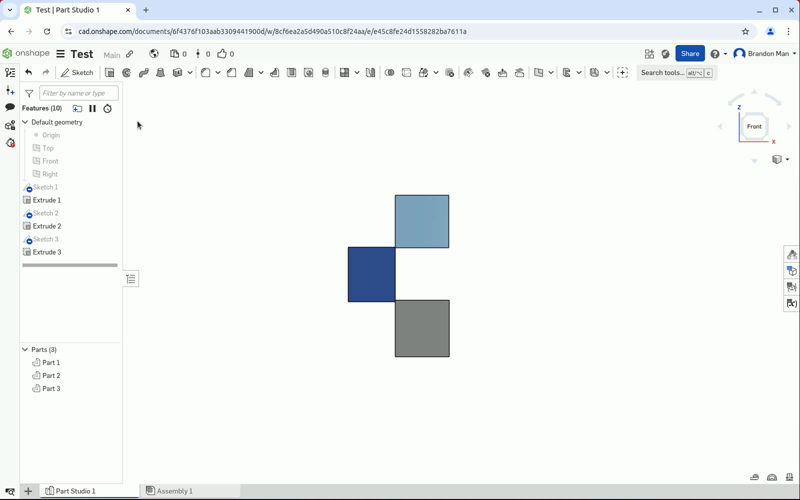
mouse_move(73, 189)
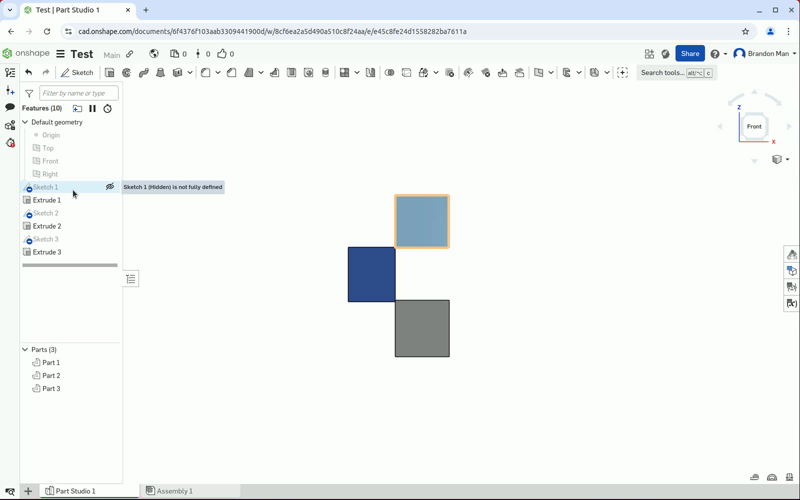
click(73, 189)
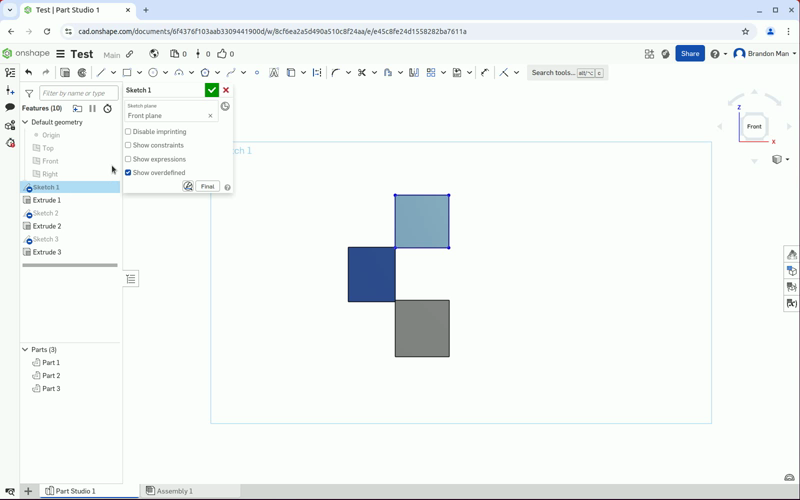
mouse_move(229, 92)
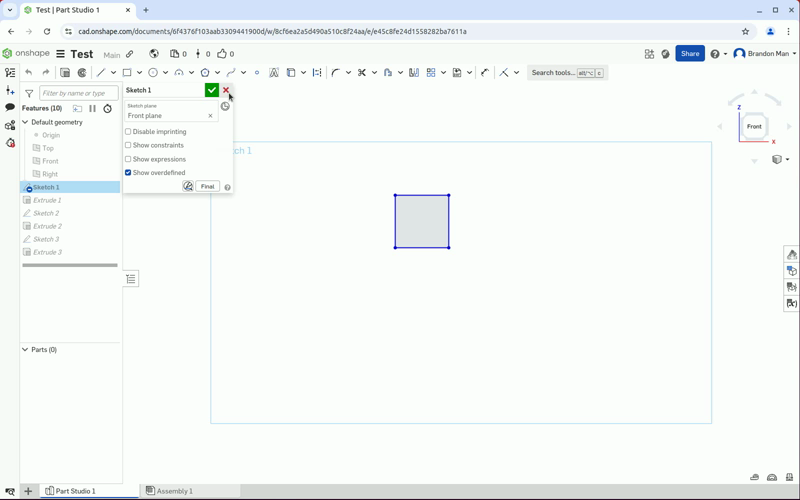
click(229, 92)
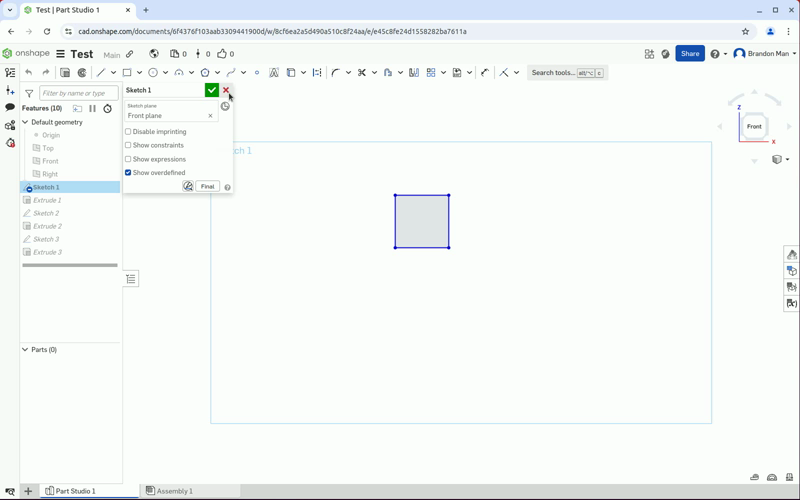
key(shift+s)
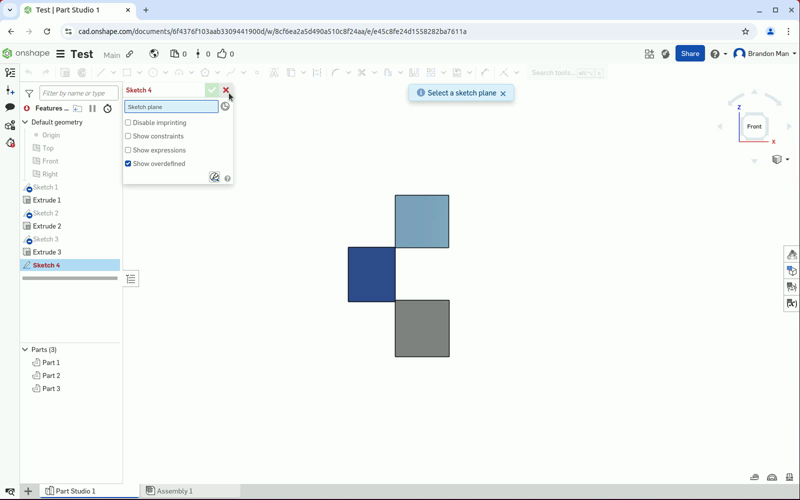
mouse_move(73, 163)
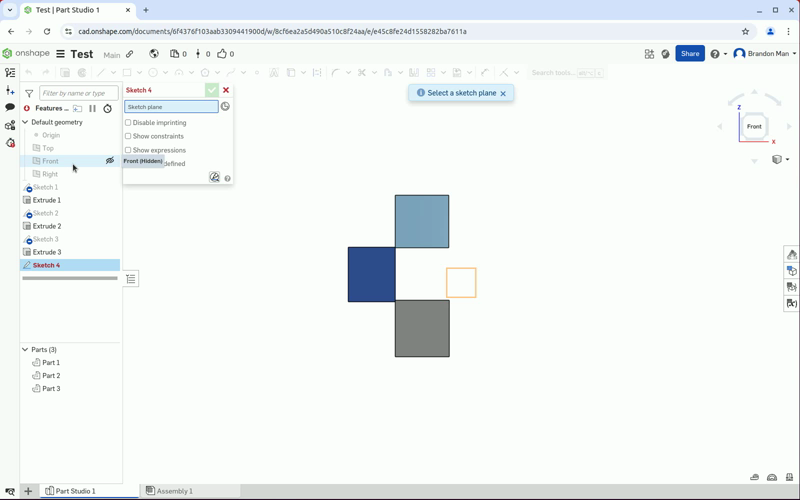
click(73, 163)
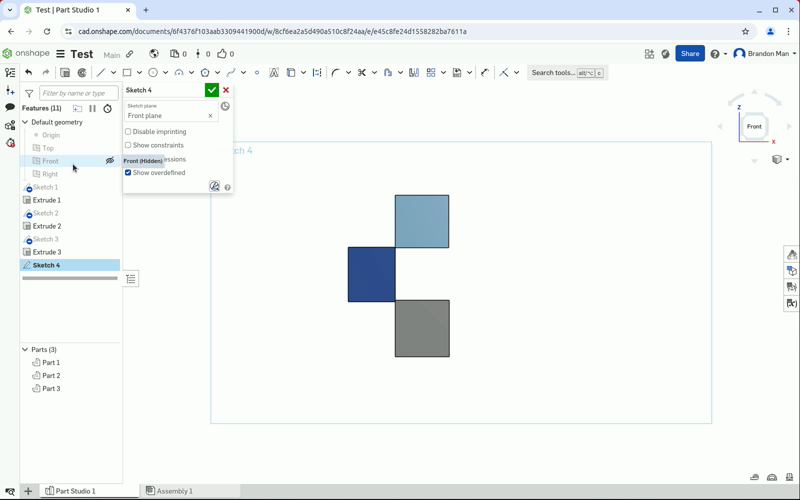
mouse_move(73, 352)
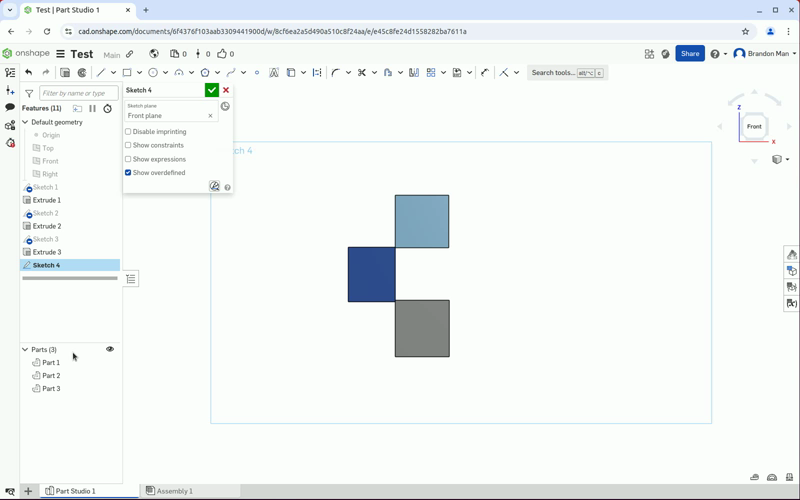
key(y)
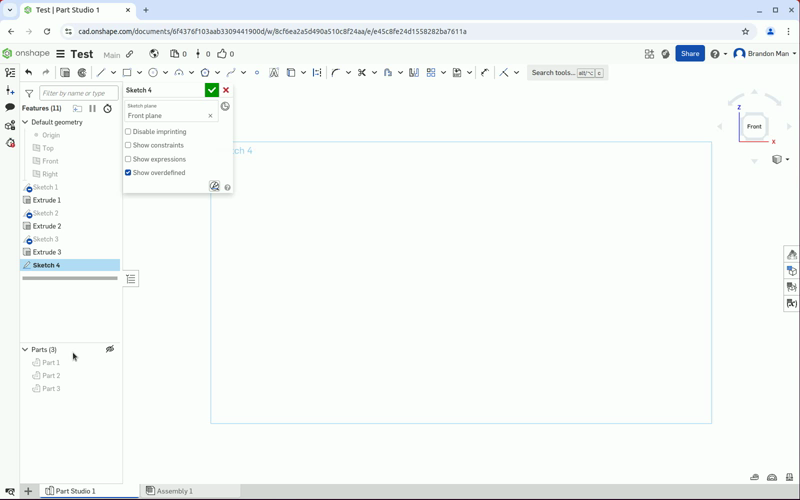
key(l)
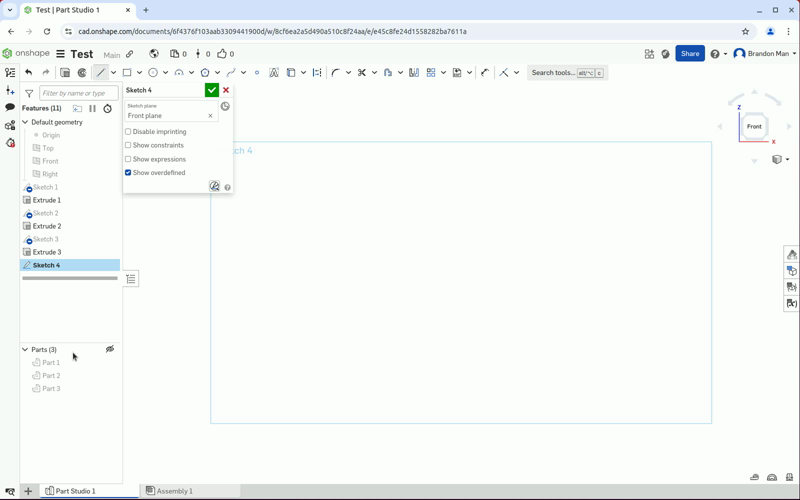
key_down(shift)
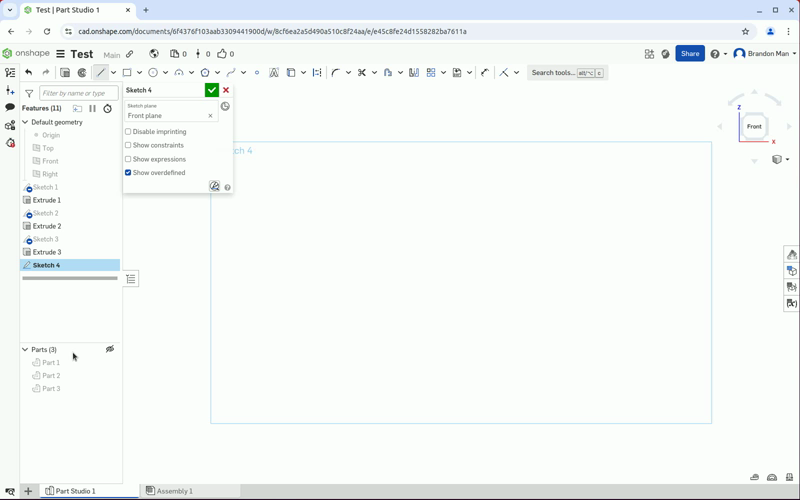
mouse_move(348, 356)
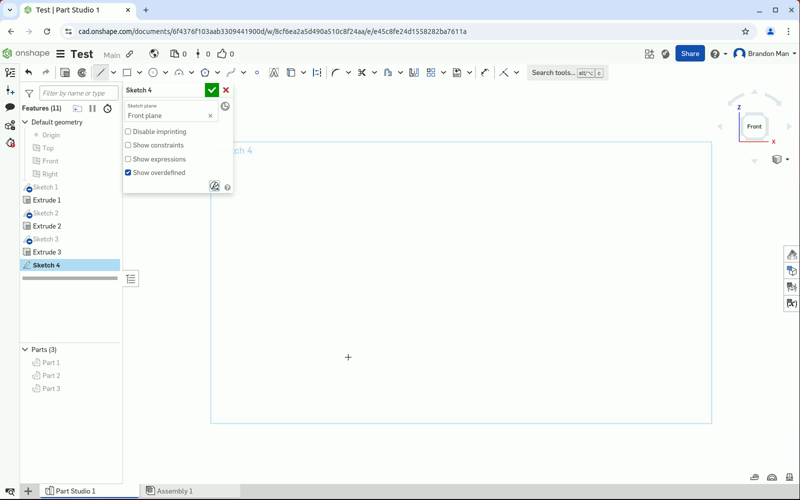
click(348, 356)
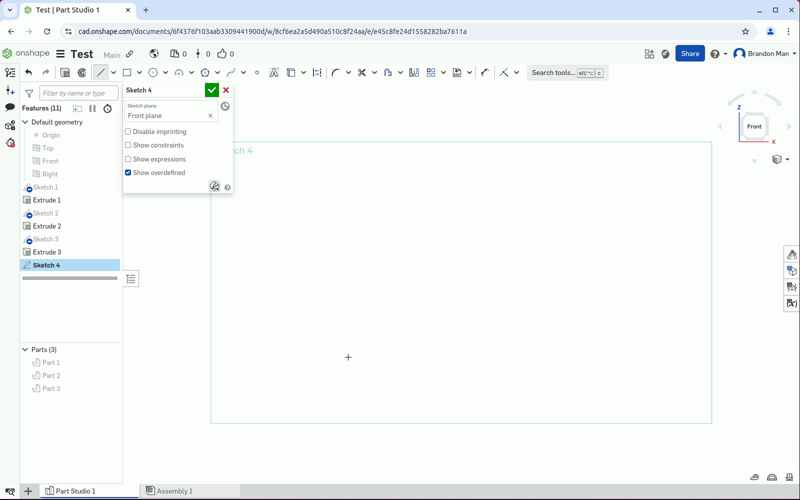
key_up(shift)
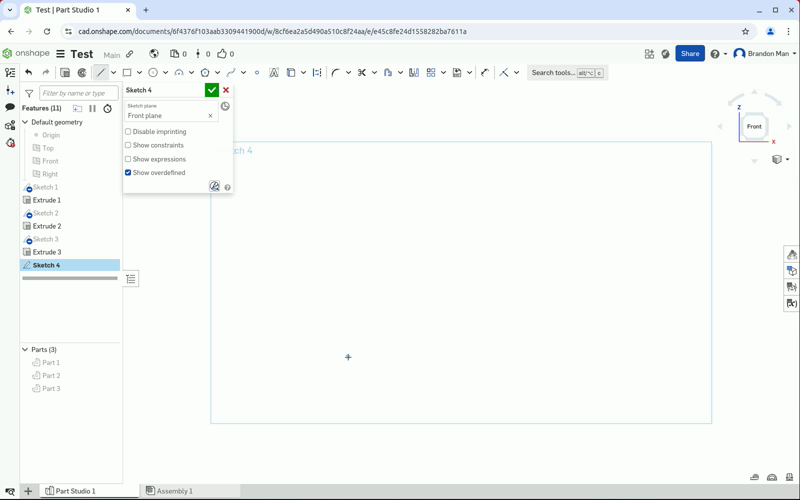
key_down(shift)
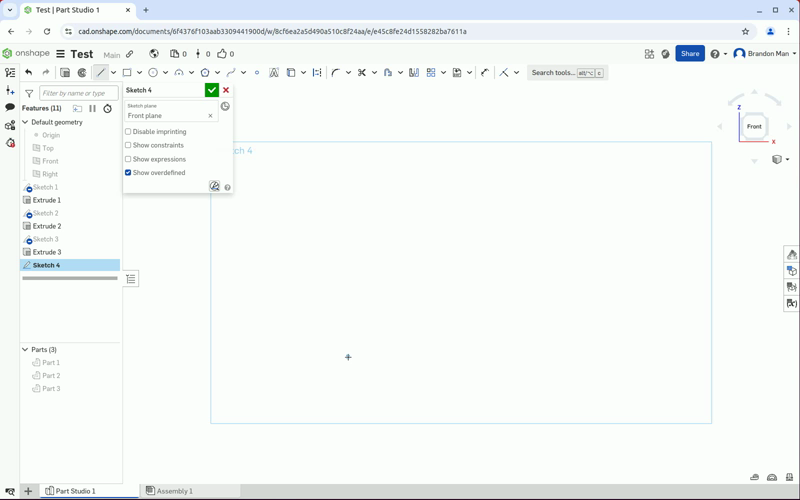
mouse_move(378, 356)
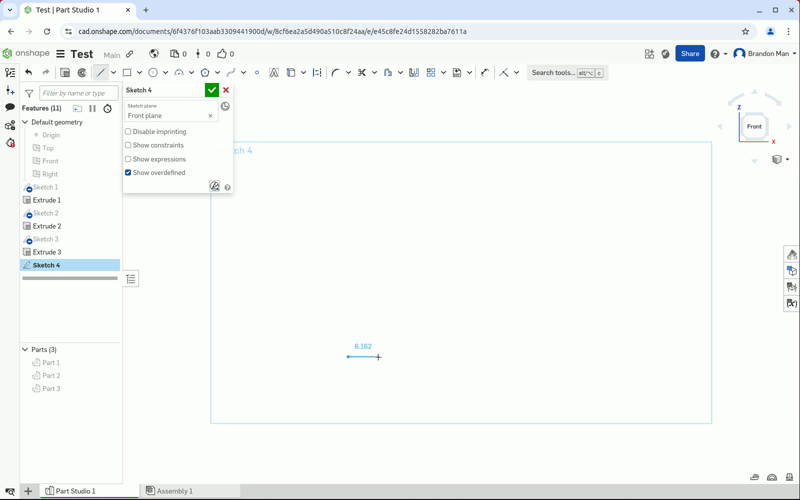
mouse_move(395, 356)
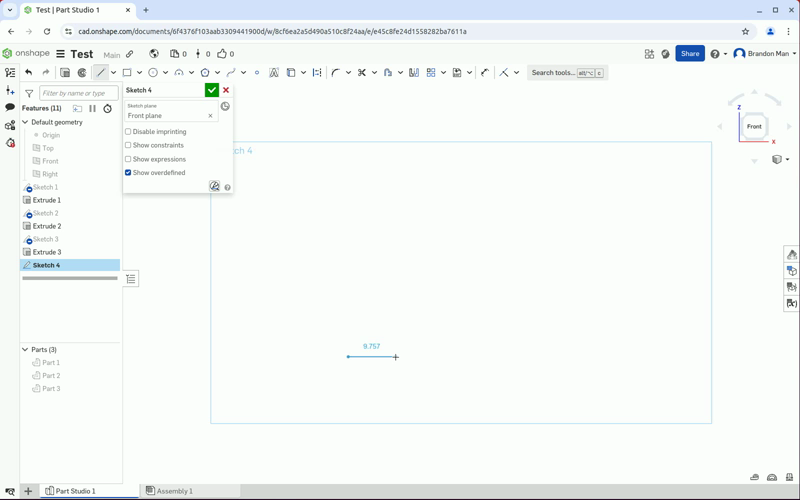
click(395, 356)
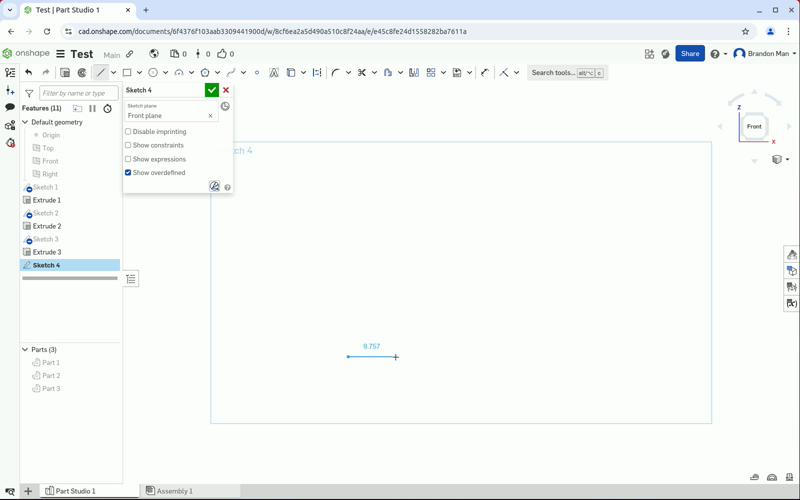
key_up(shift)
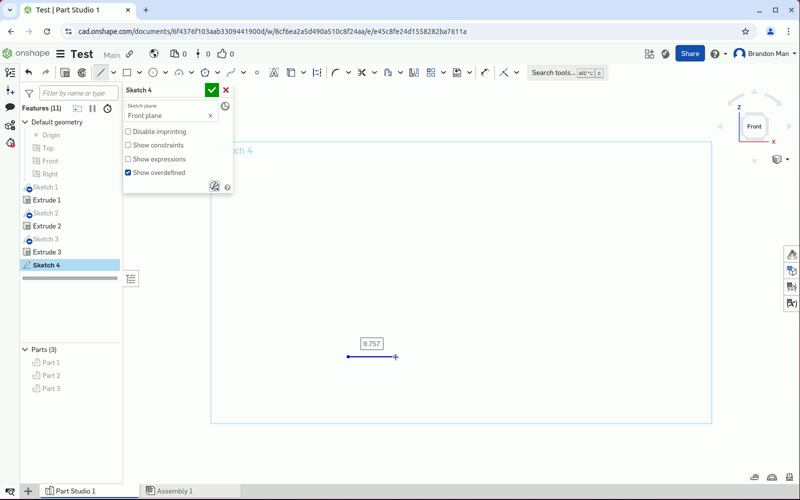
key_down(shift)
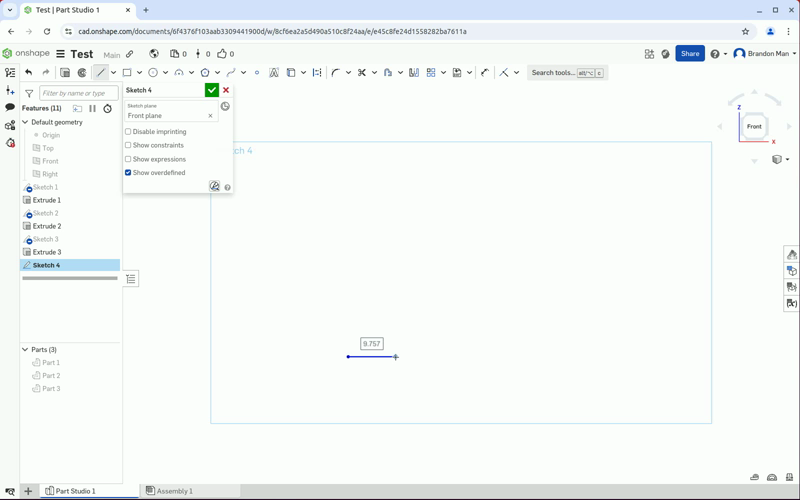
mouse_move(425, 356)
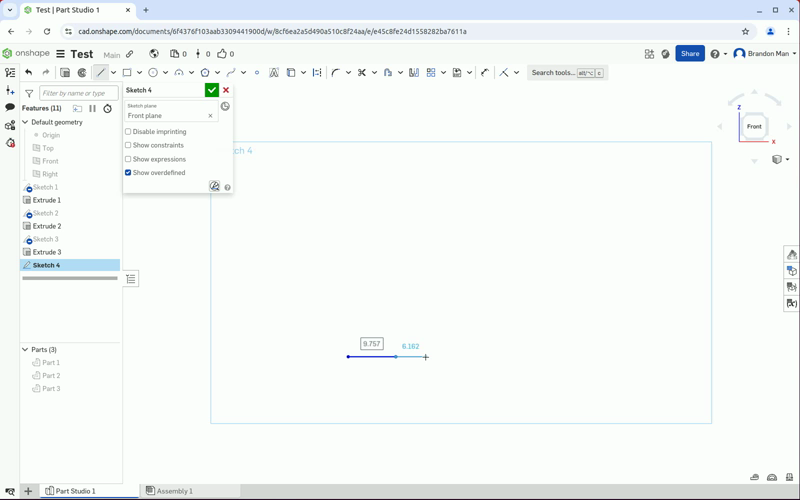
mouse_move(395, 300)
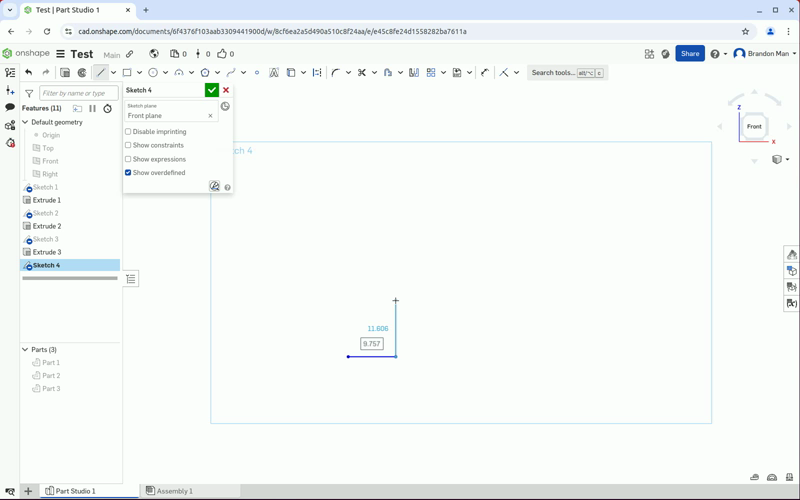
click(395, 300)
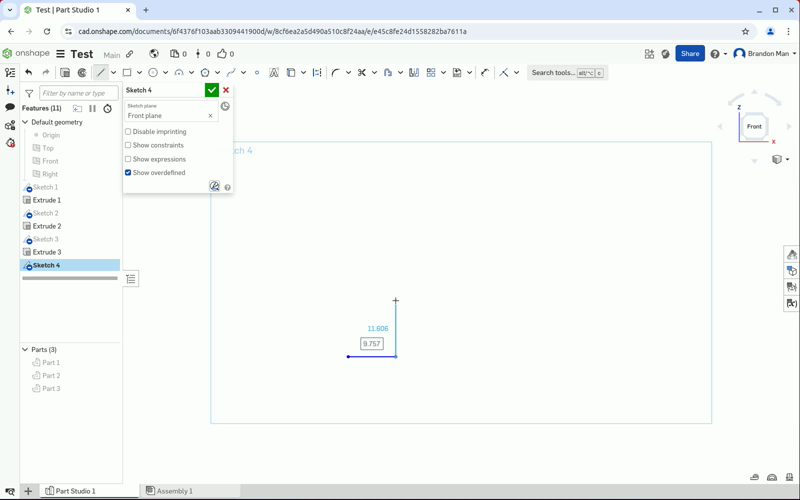
key_up(shift)
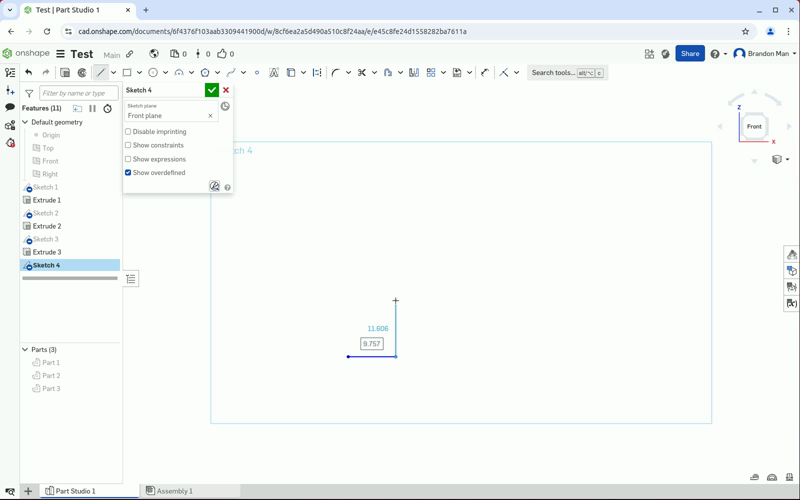
key_down(shift)
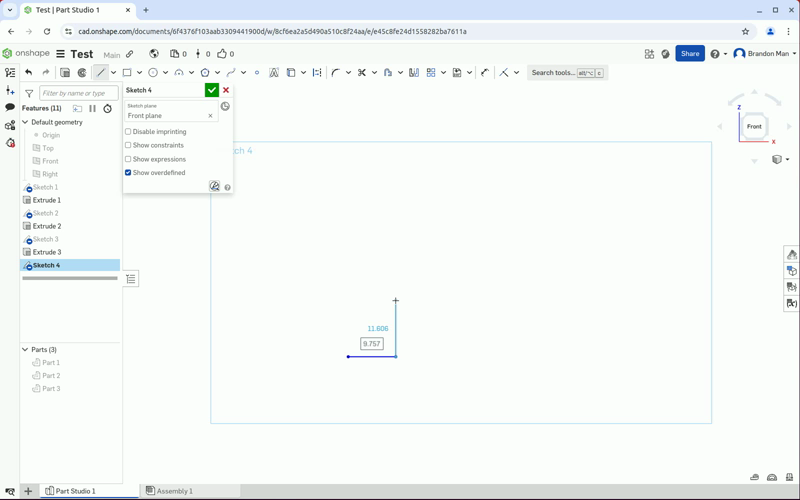
mouse_move(425, 300)
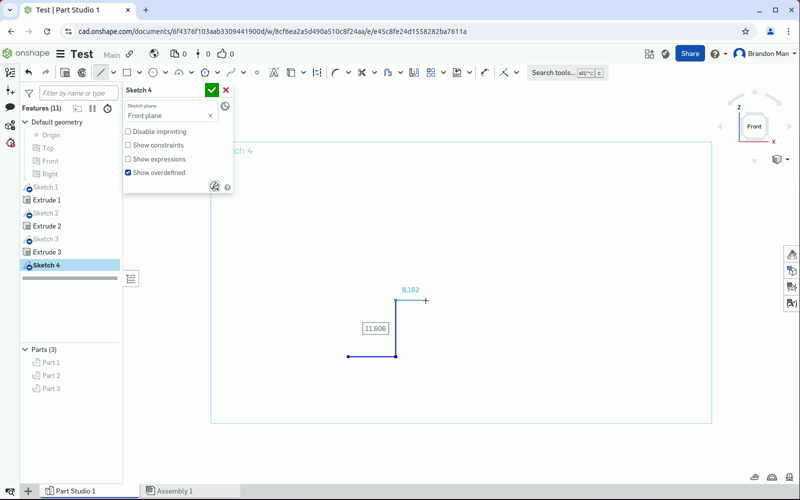
mouse_move(348, 300)
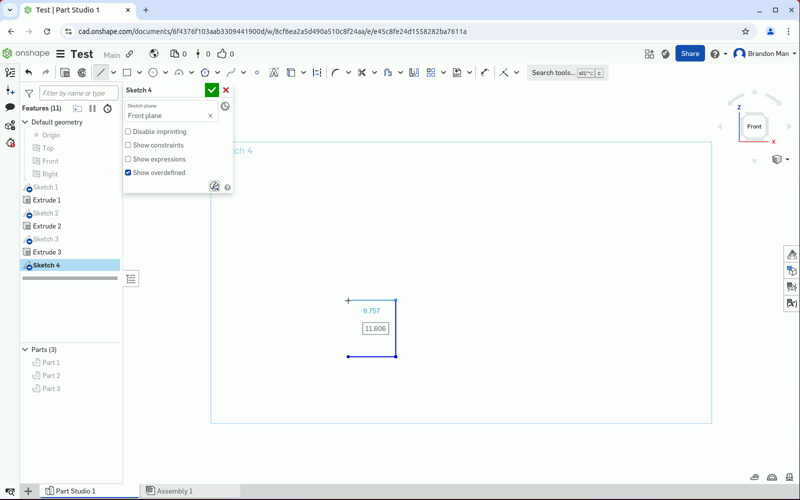
click(348, 300)
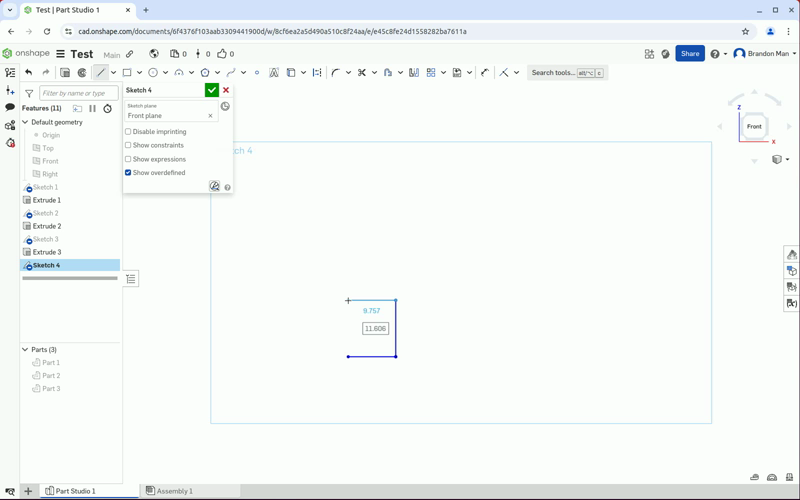
key_up(shift)
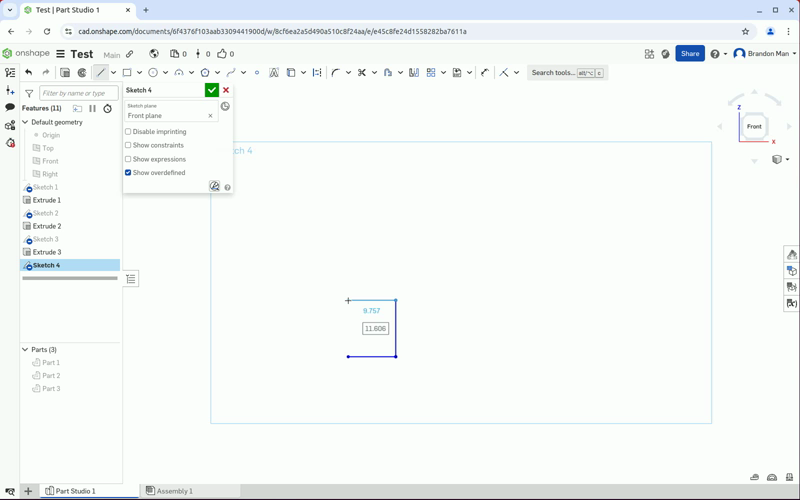
mouse_move(378, 300)
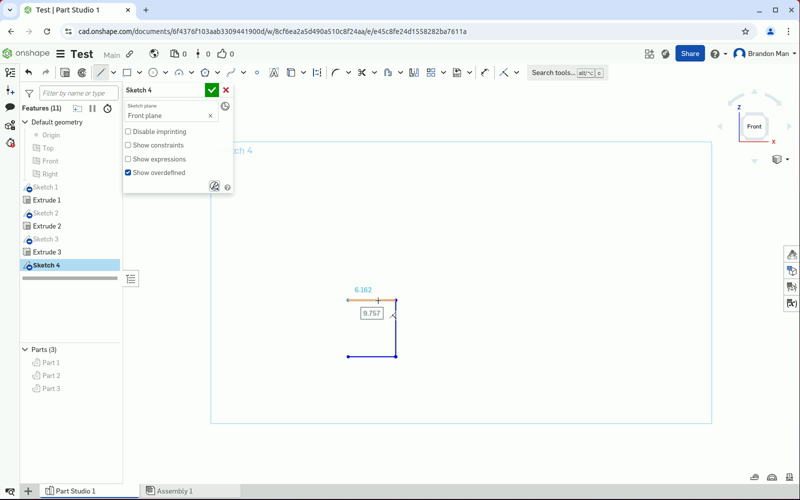
key_down(shift)
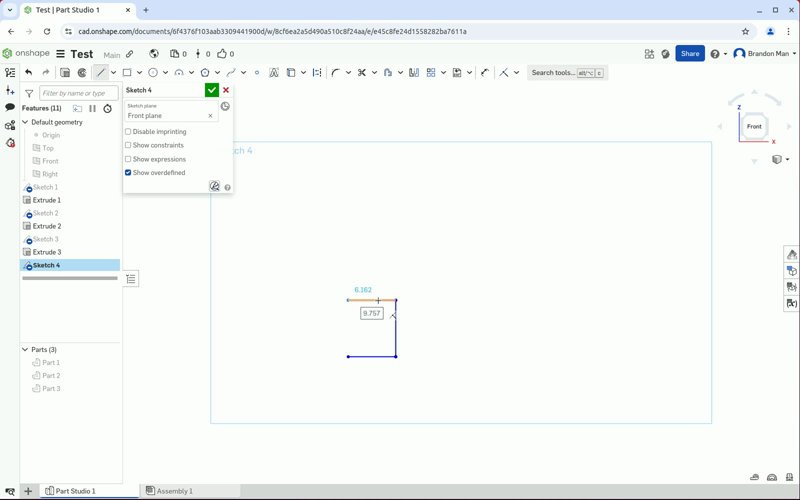
mouse_move(348, 356)
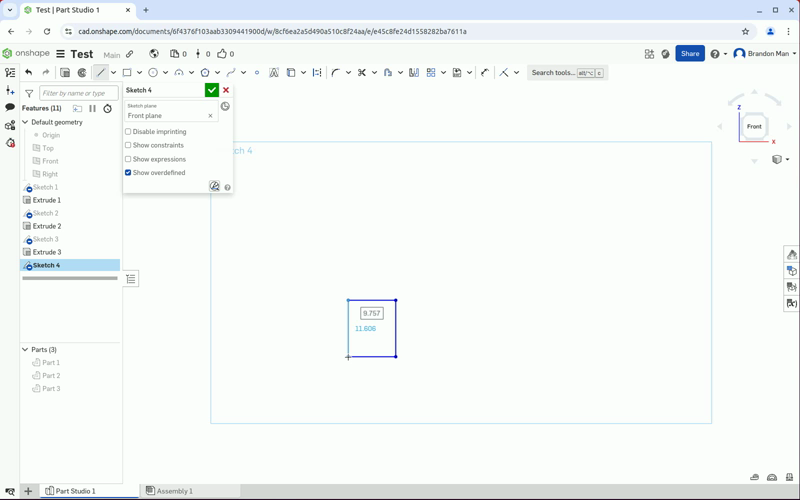
key_up(shift)
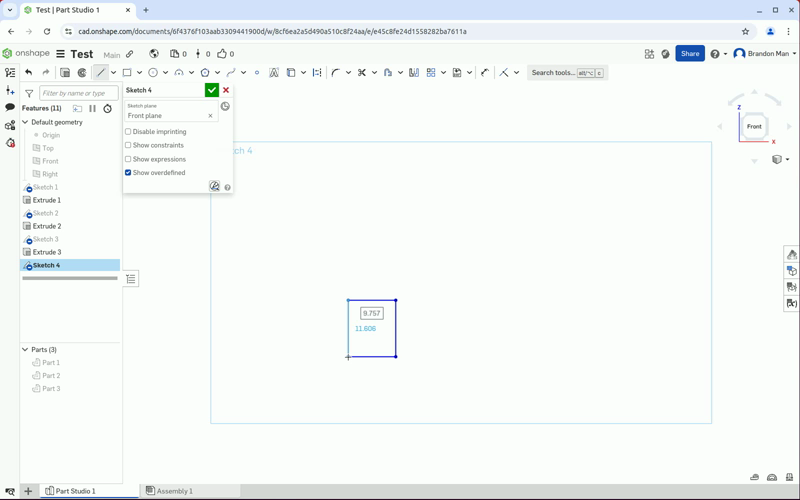
click(348, 356)
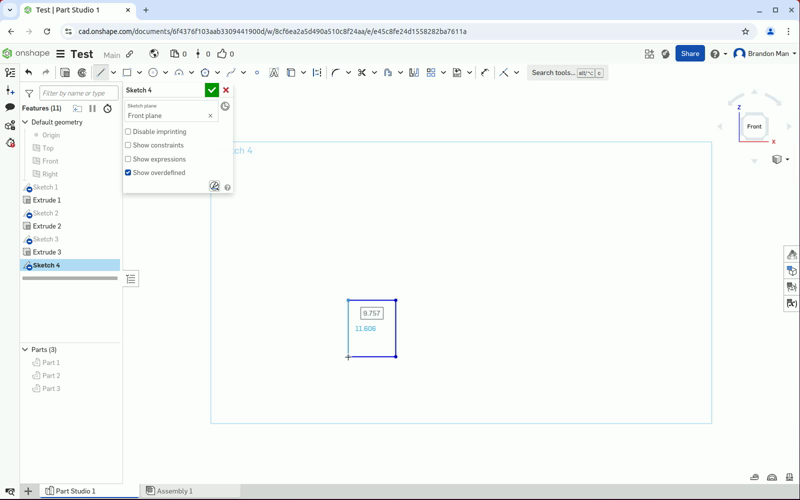
key(esc)
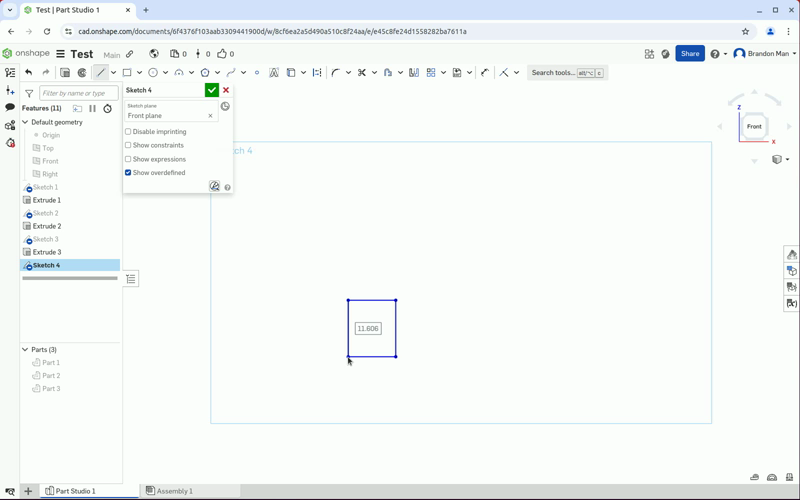
mouse_move(390, 306)
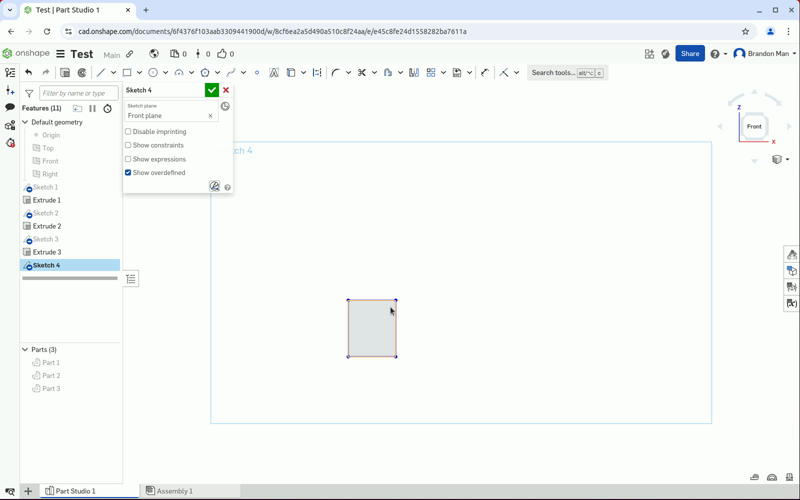
click(390, 306)
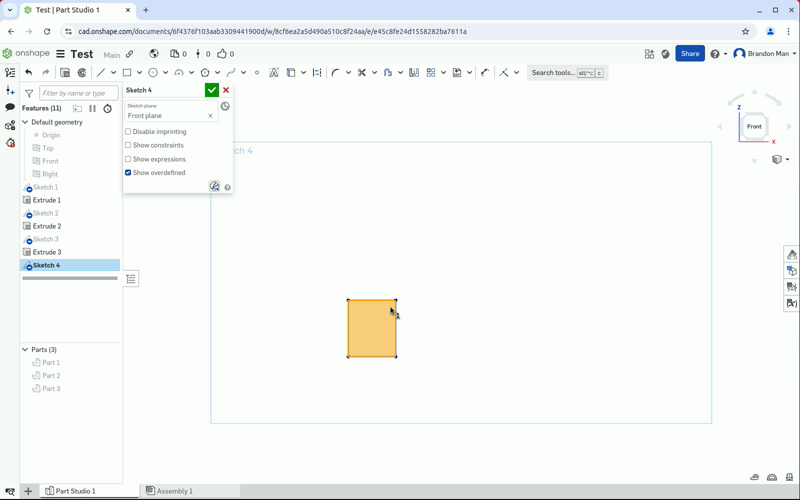
mouse_move(73, 352)
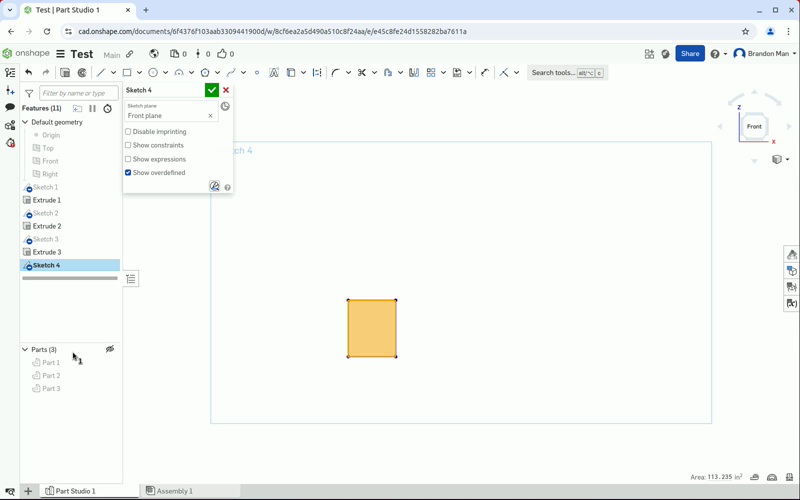
key(shift+y)
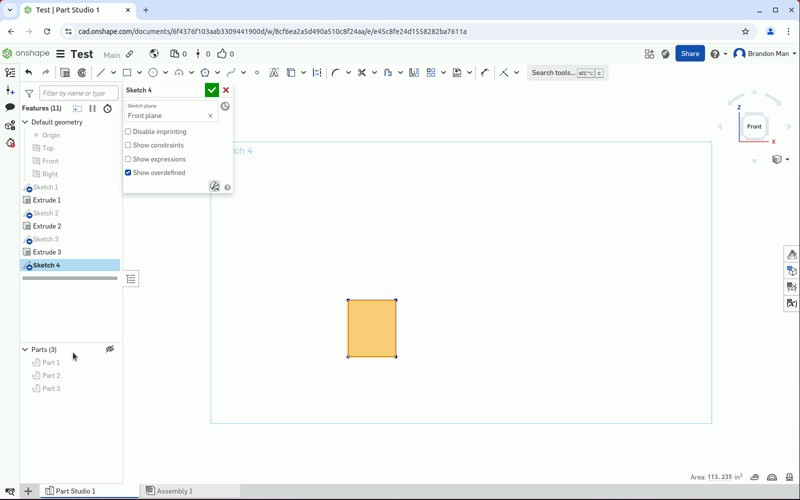
key(shift+e)
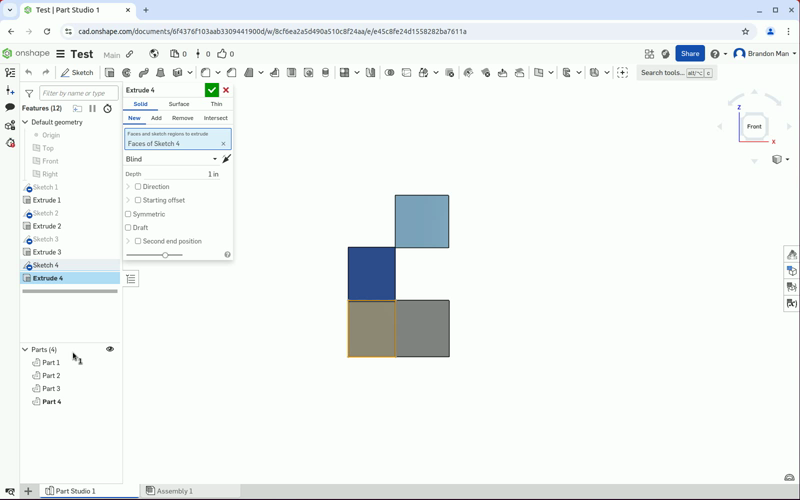
mouse_move(143, 106)
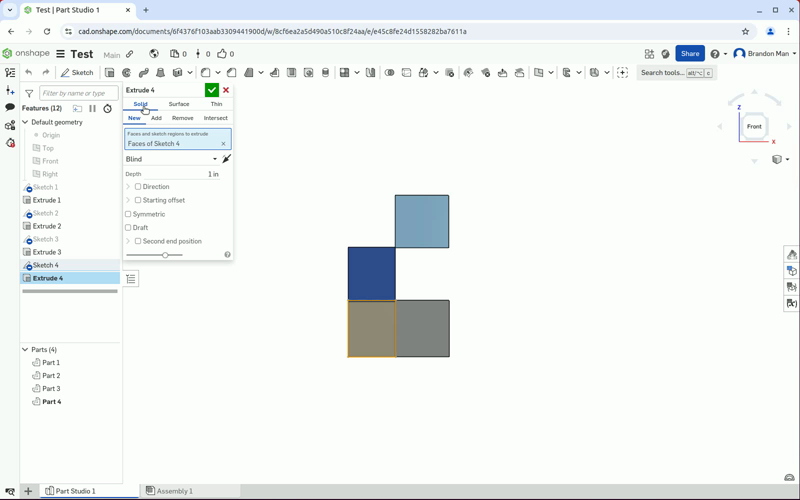
click(143, 106)
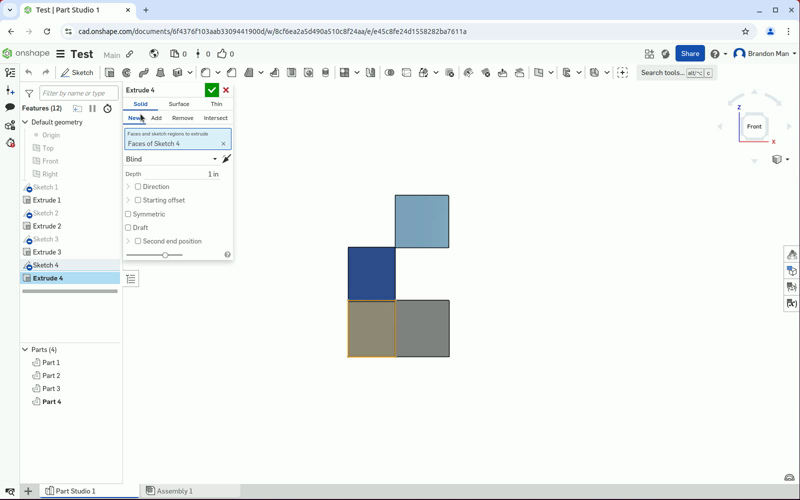
mouse_move(137, 120)
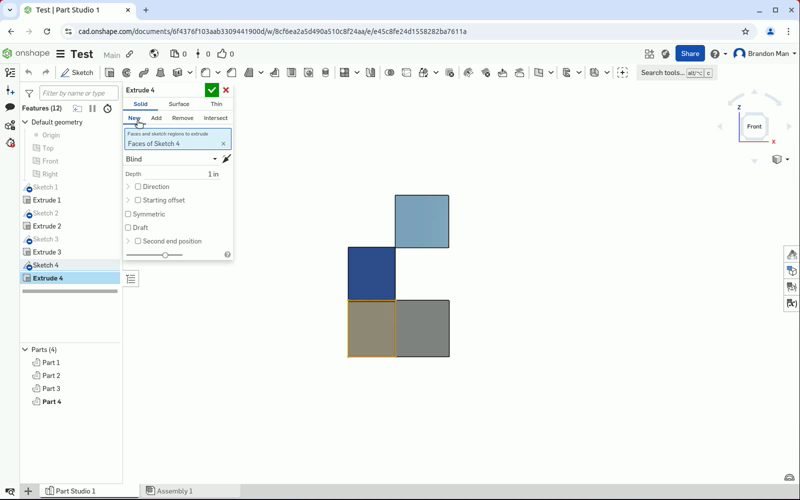
click(137, 120)
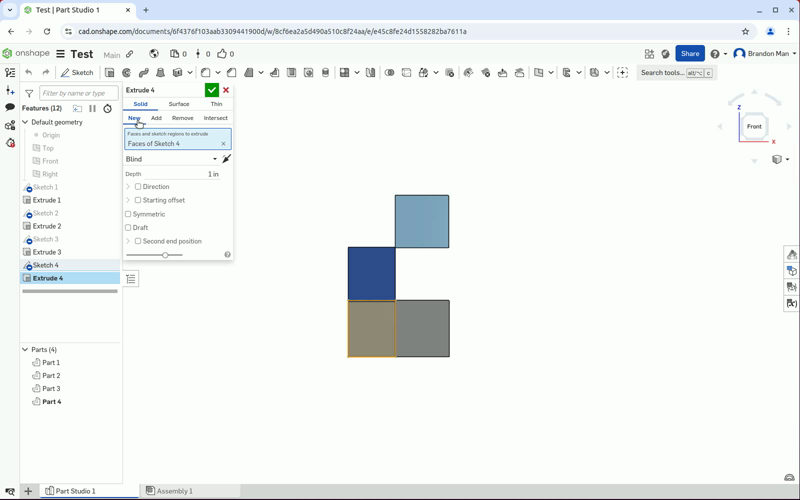
key(tab, 4)
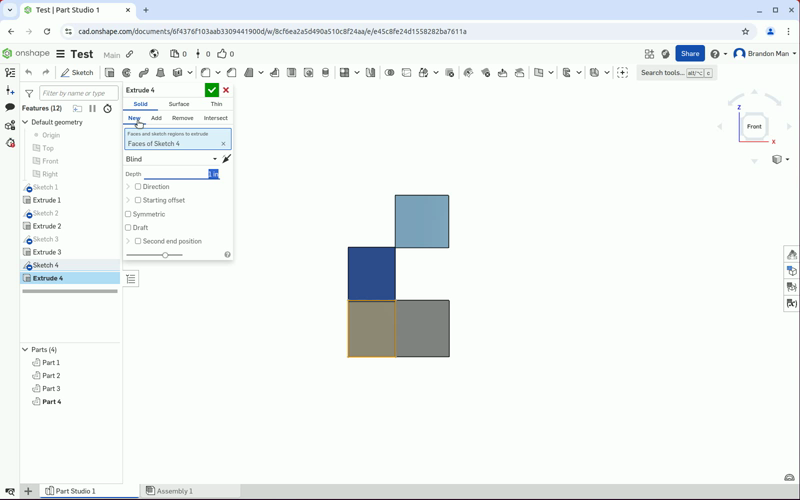
text(11.313)
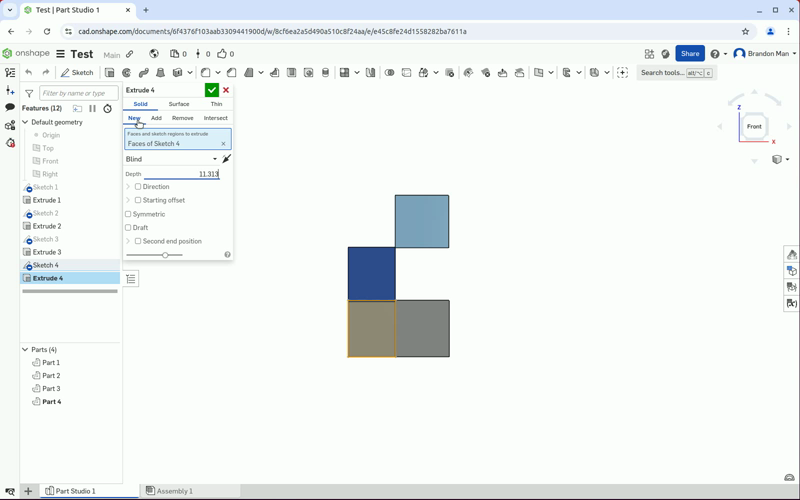
key(enter)
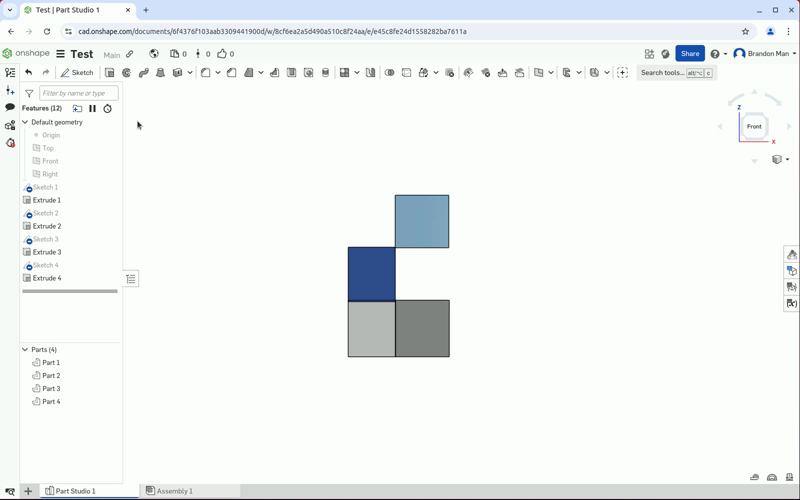
key(shift+h)
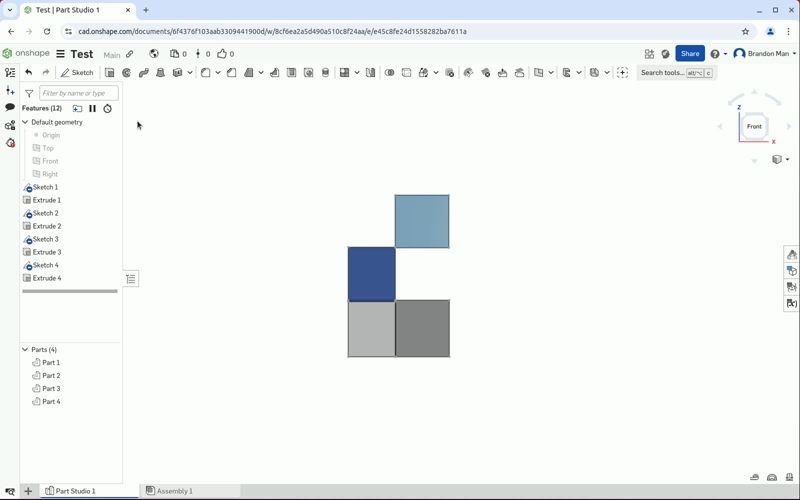
key(shift+h)
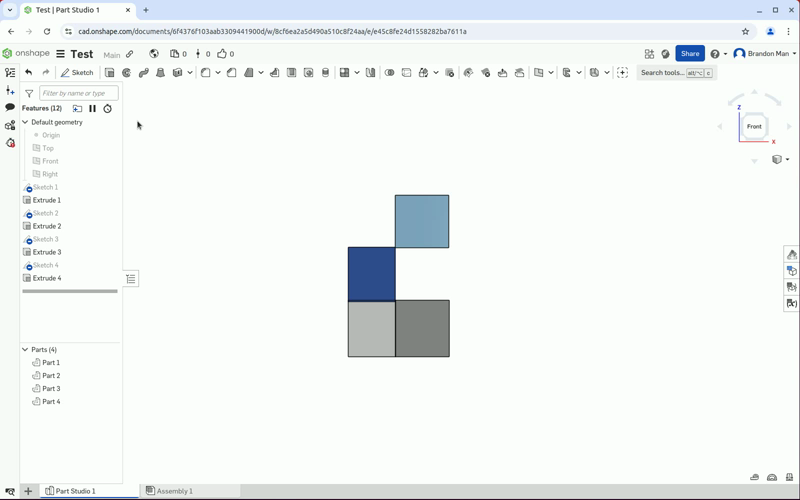
mouse_move(73, 189)
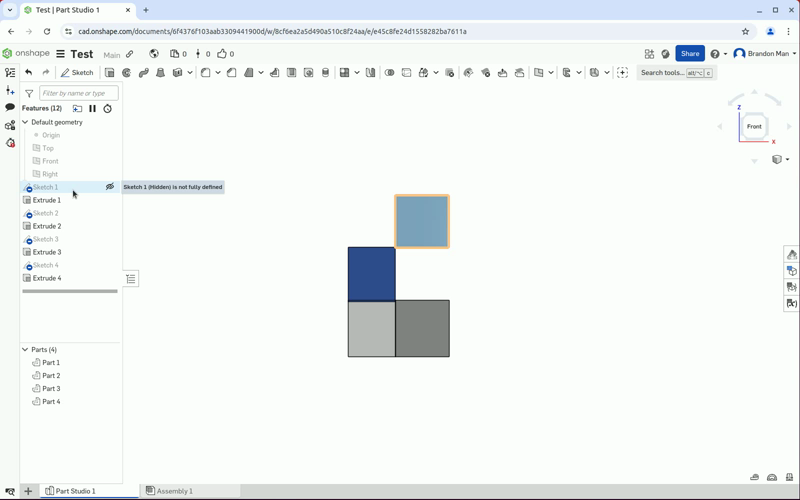
click(73, 189)
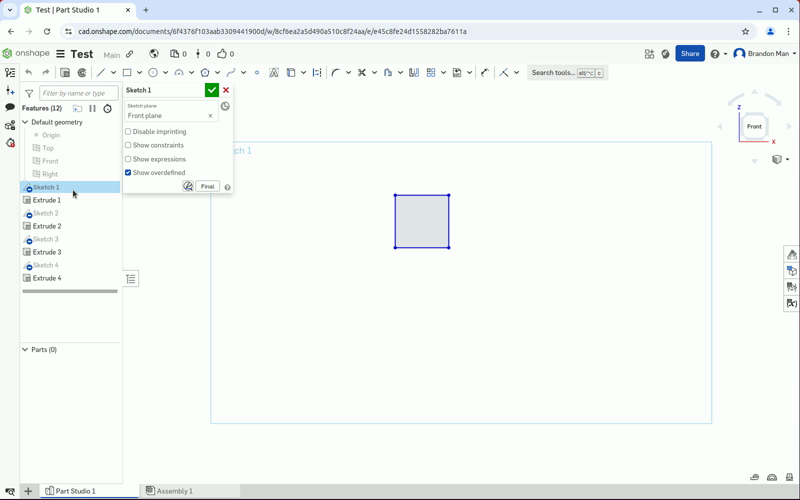
mouse_move(229, 92)
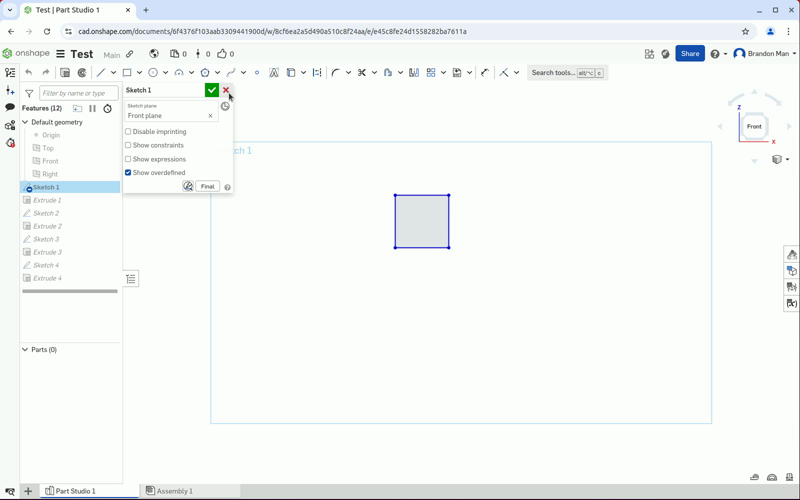
click(229, 92)
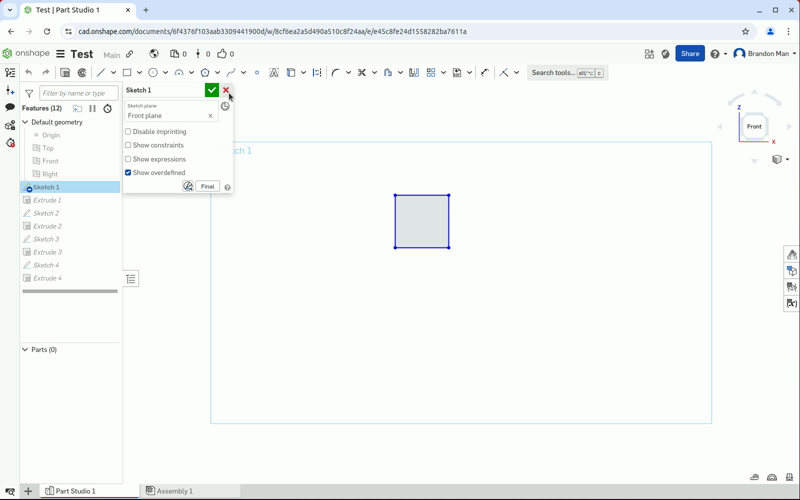
key(shift+s)
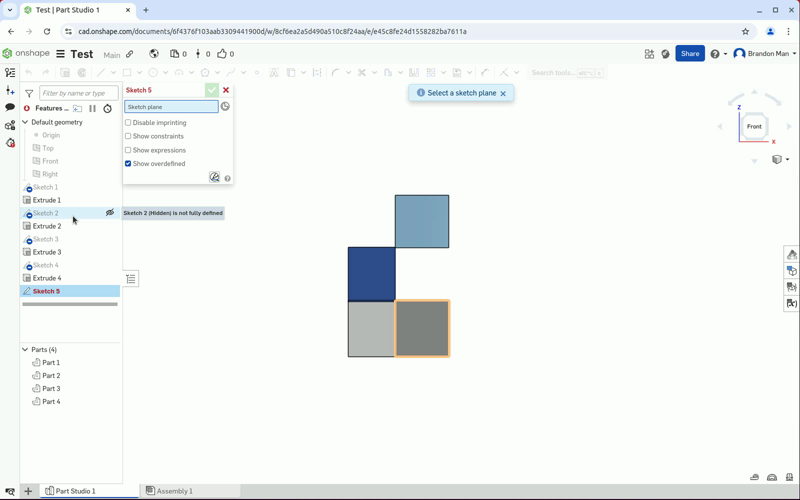
scroll(3)
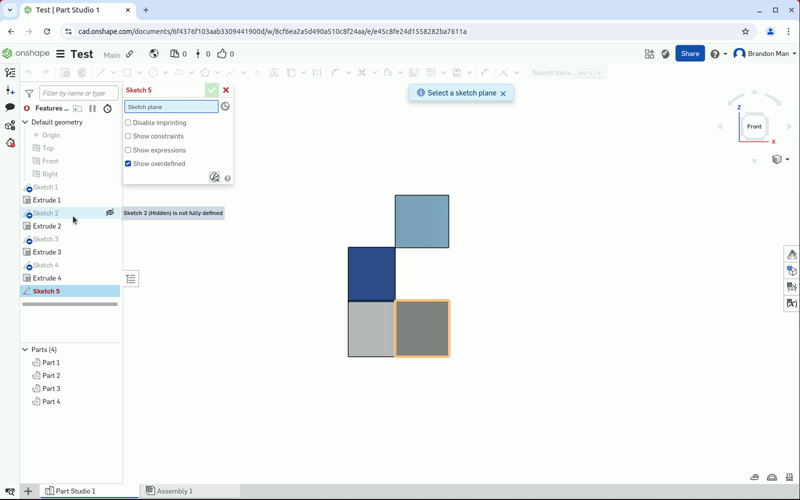
mouse_move(73, 163)
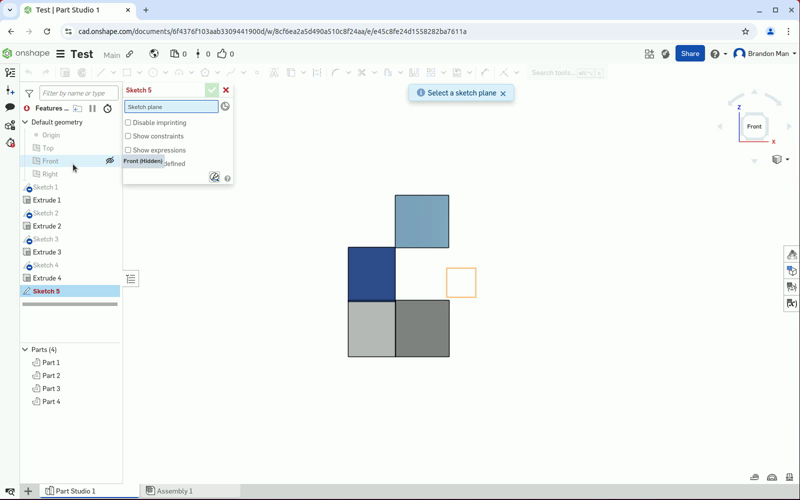
click(73, 163)
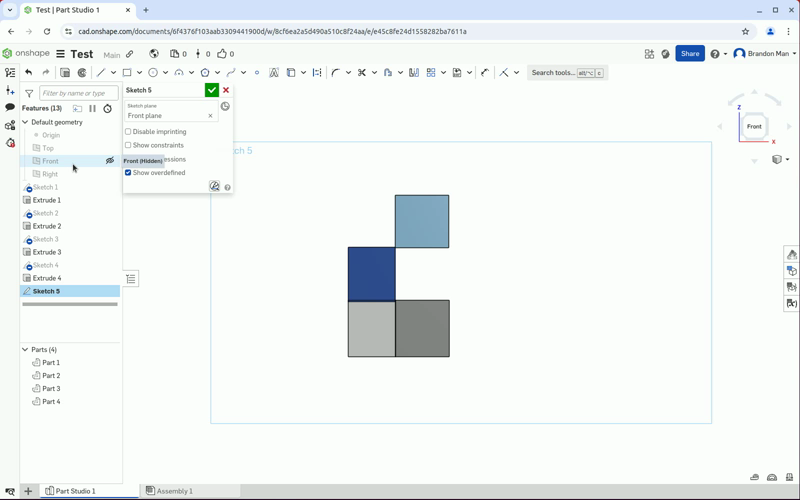
mouse_move(73, 352)
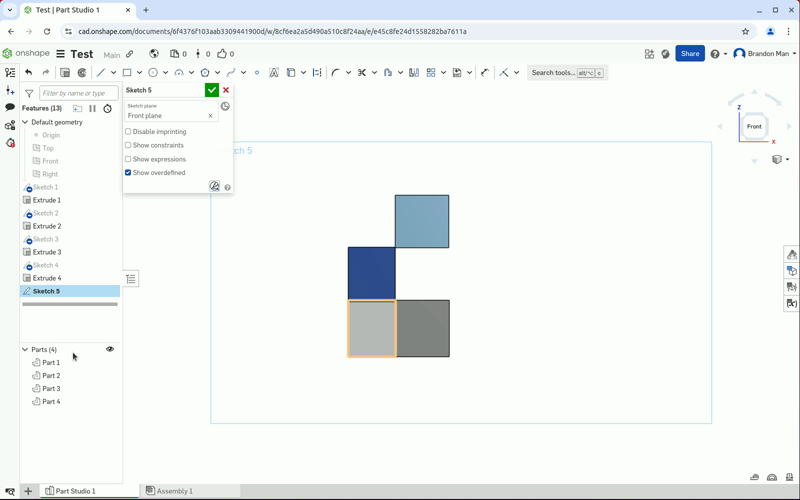
key(y)
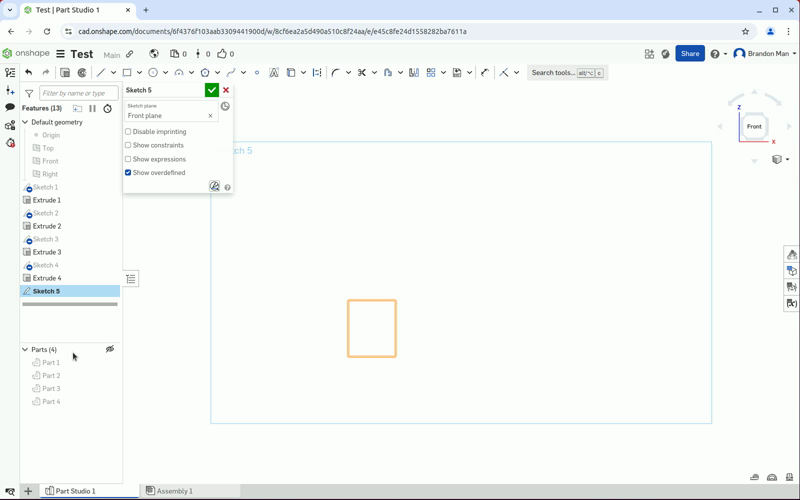
key(l)
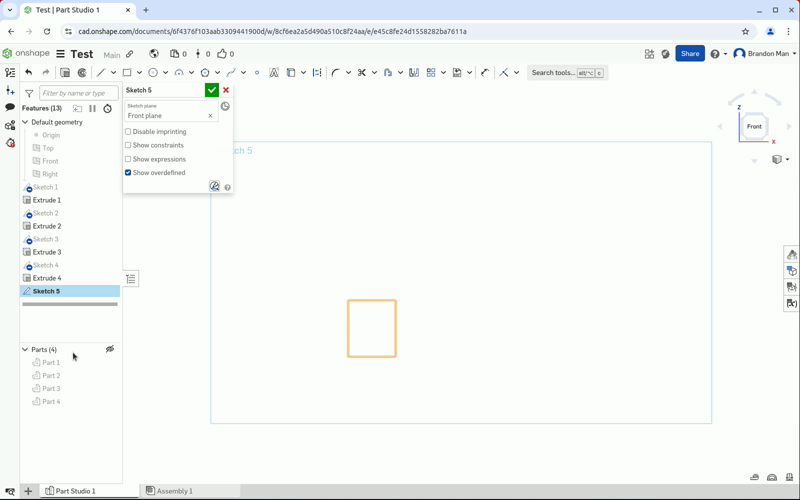
key_down(shift)
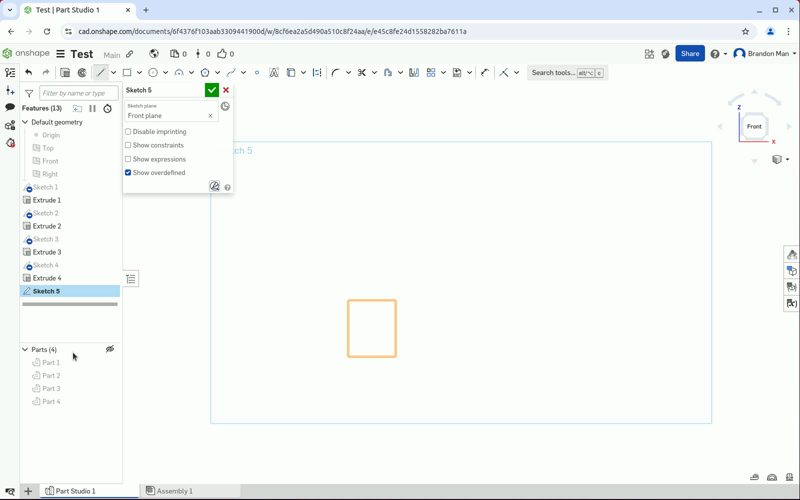
mouse_move(395, 301)
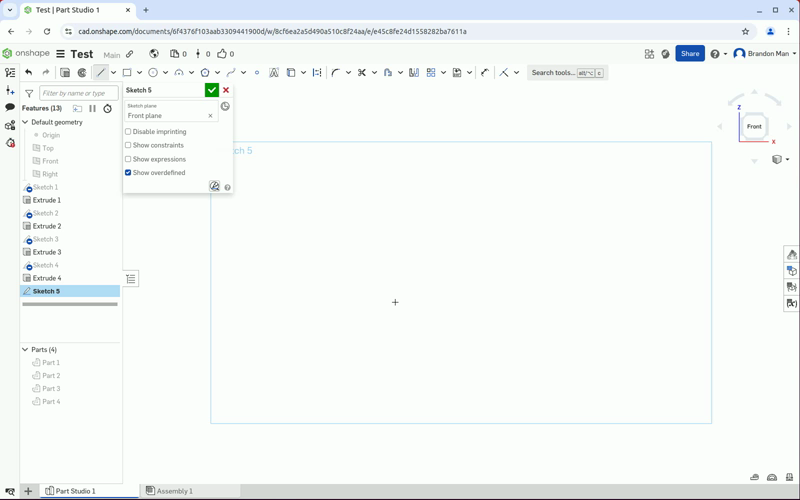
click(395, 301)
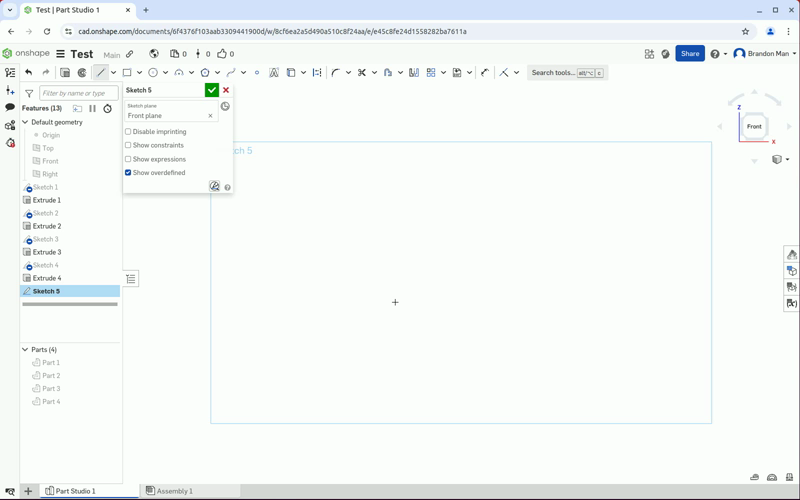
key_up(shift)
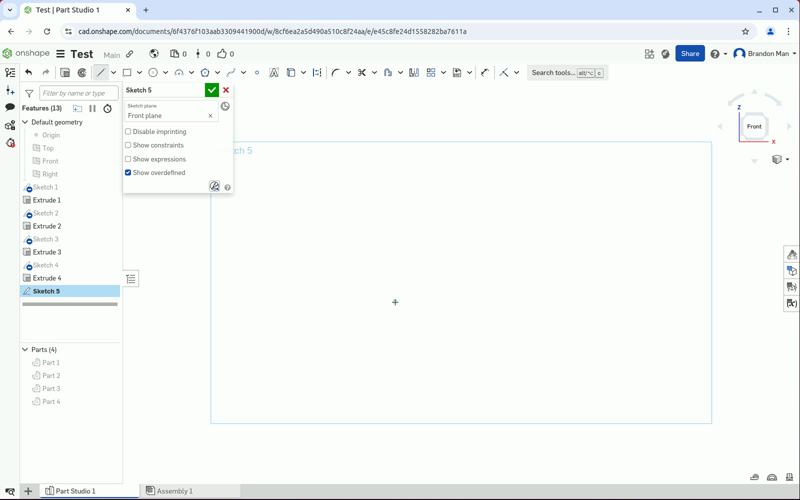
key_down(shift)
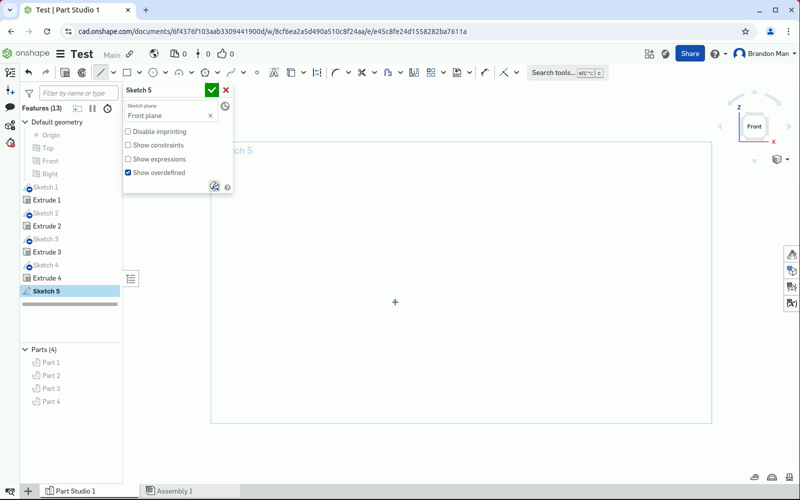
mouse_move(425, 301)
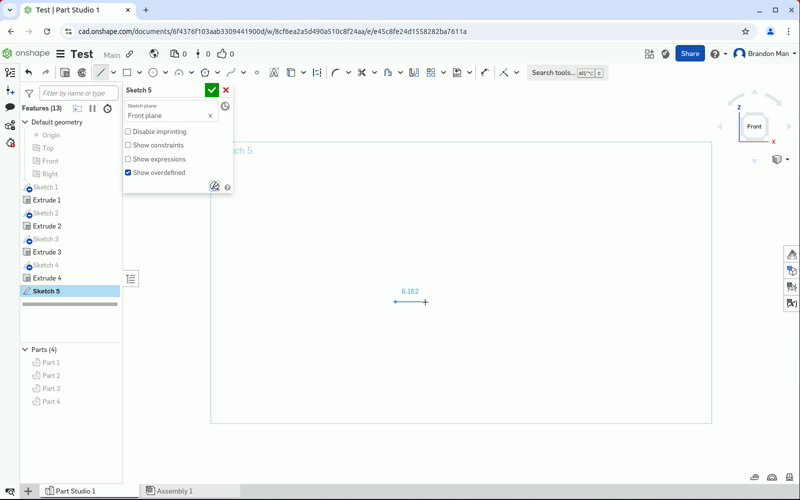
mouse_move(449, 301)
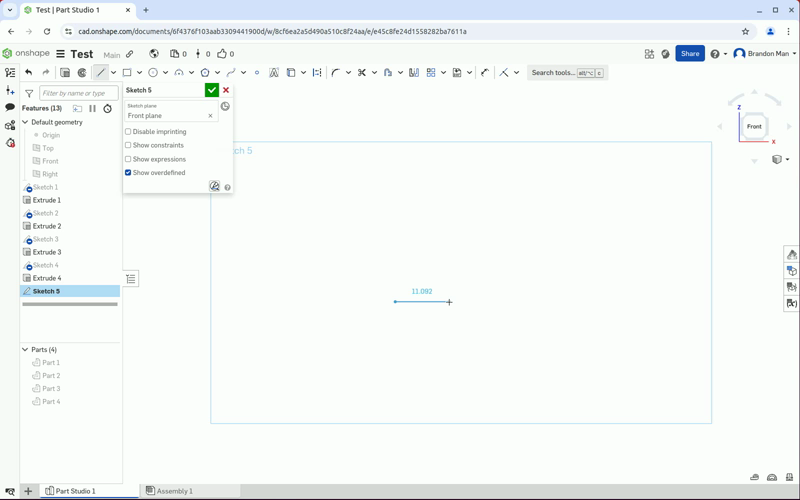
click(449, 301)
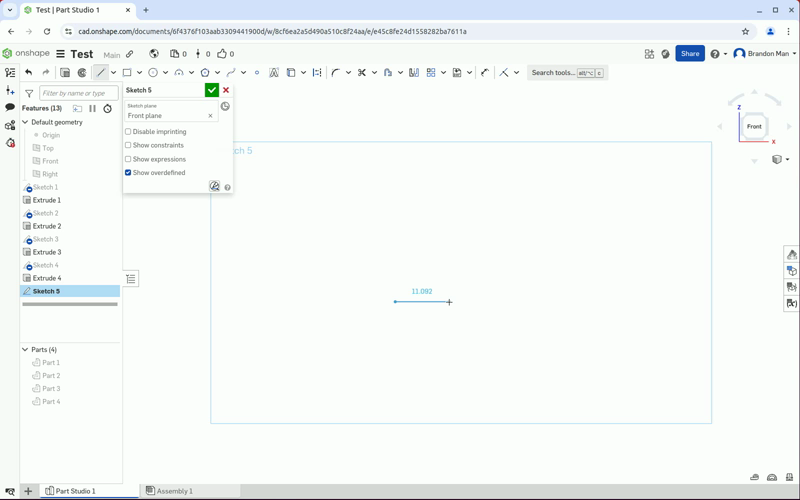
key_up(shift)
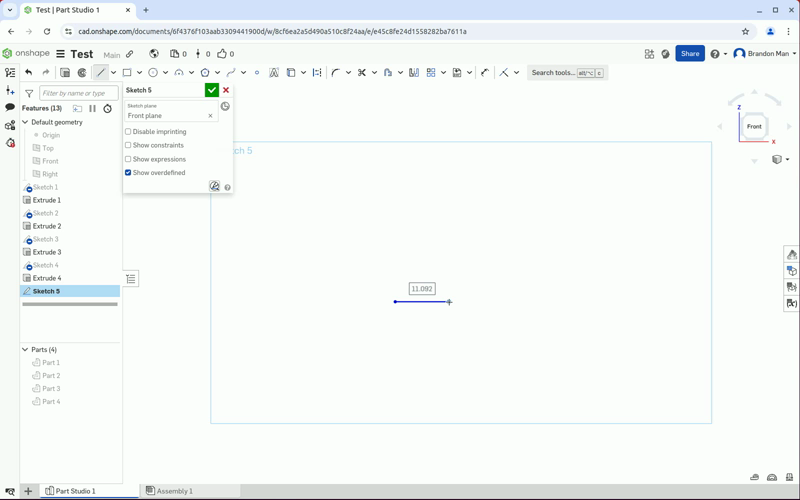
key_down(shift)
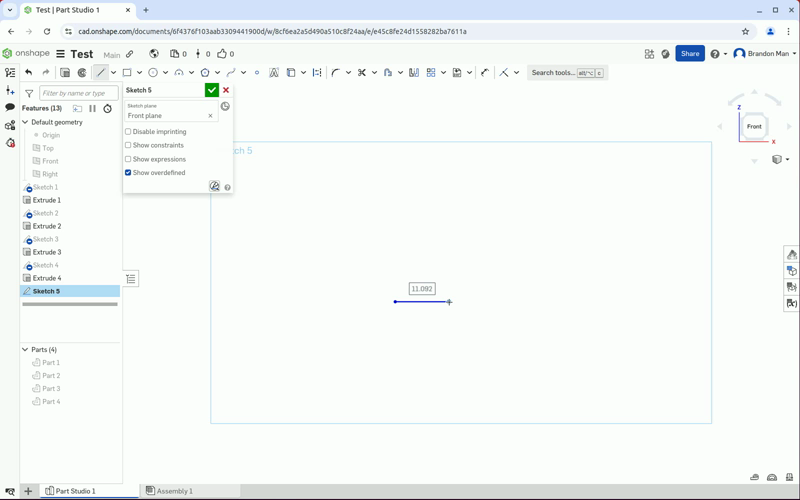
mouse_move(479, 301)
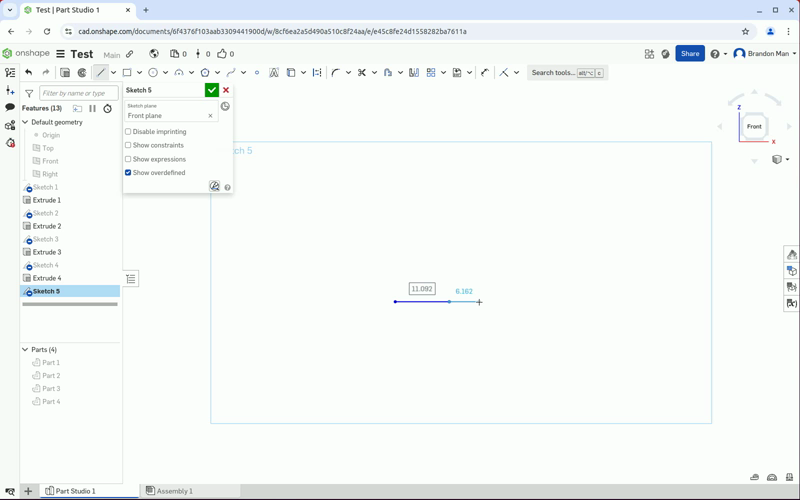
mouse_move(449, 247)
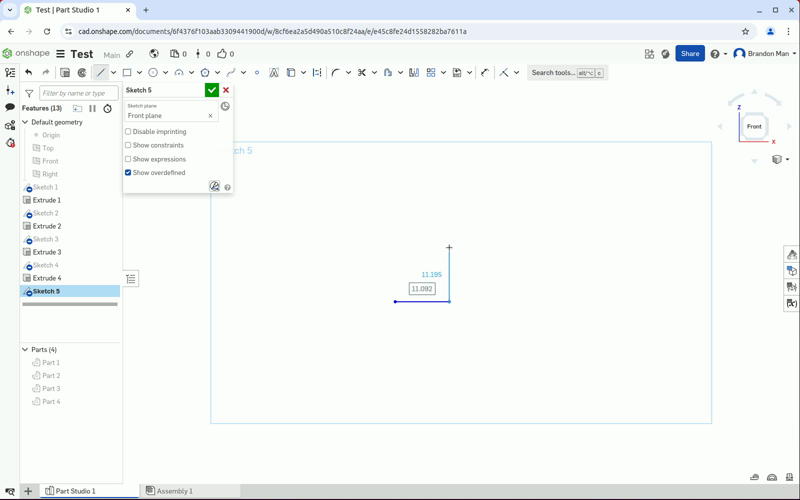
click(449, 247)
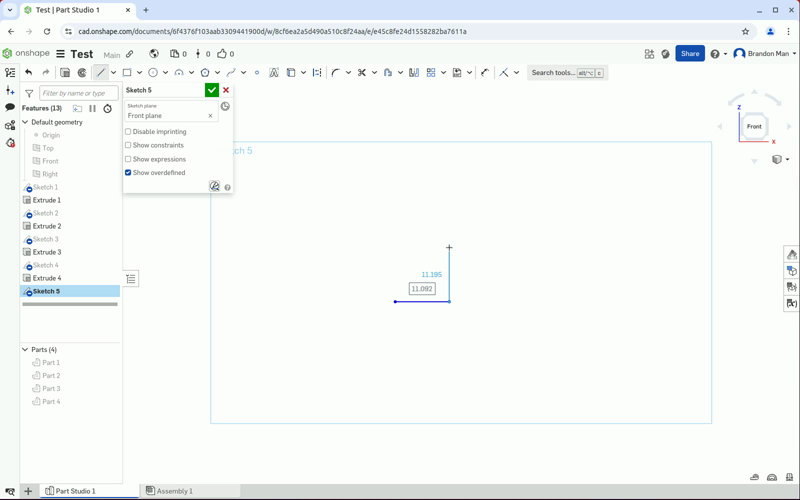
key_up(shift)
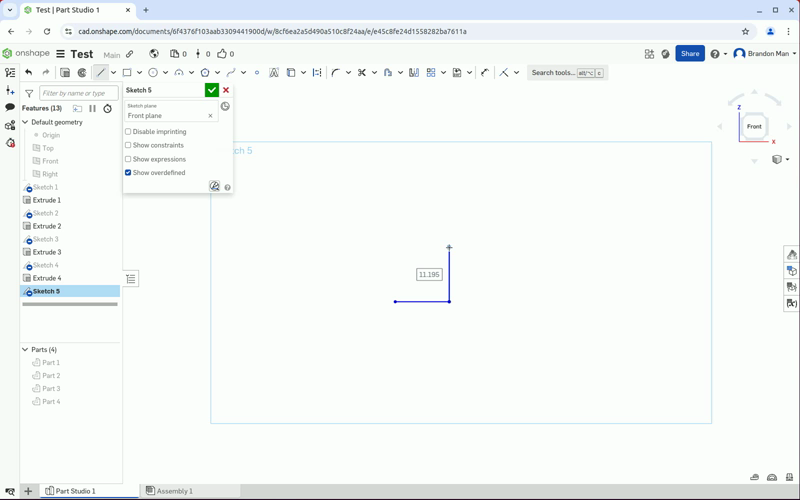
key_down(shift)
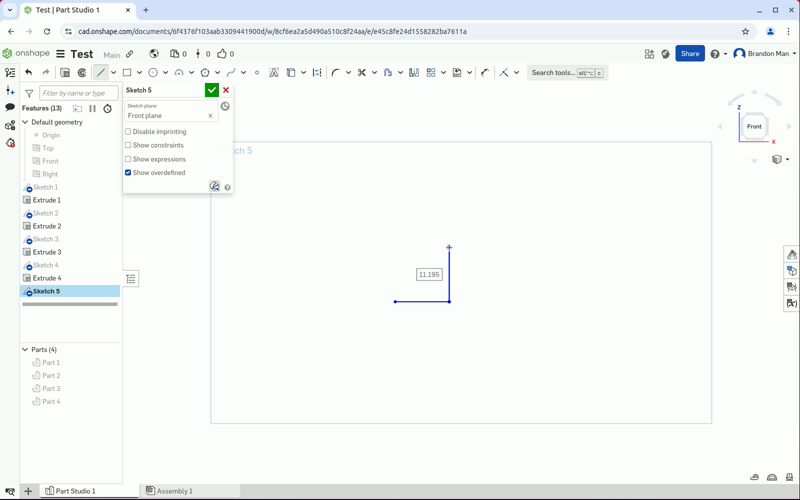
mouse_move(479, 247)
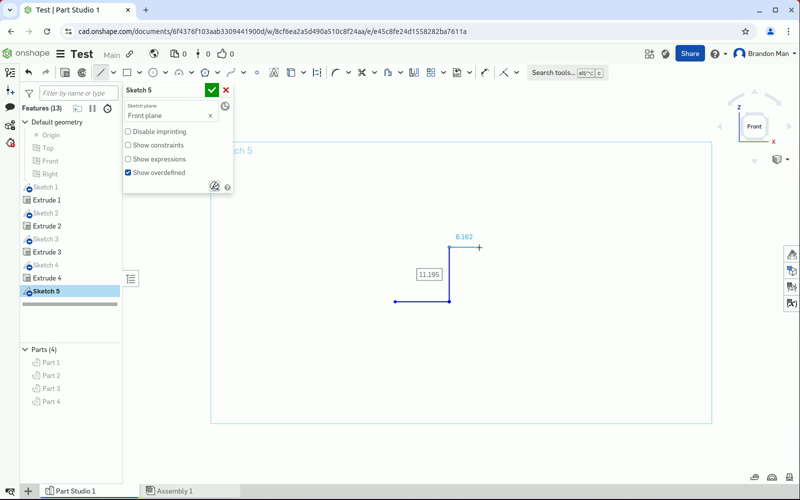
mouse_move(395, 247)
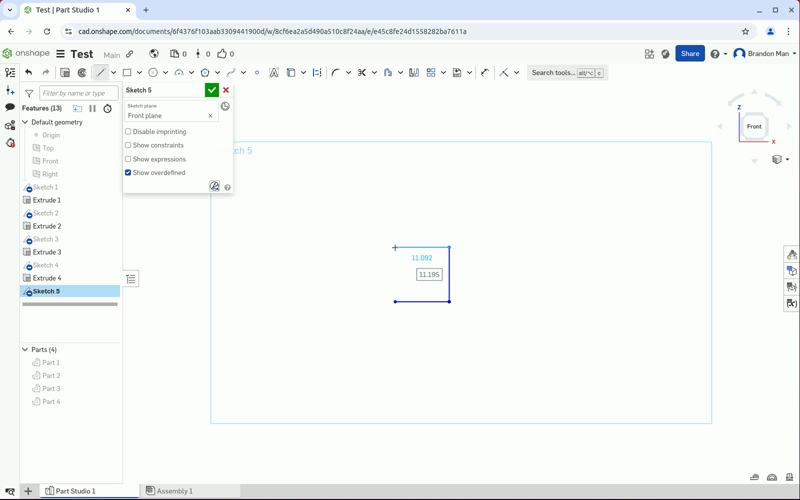
click(395, 247)
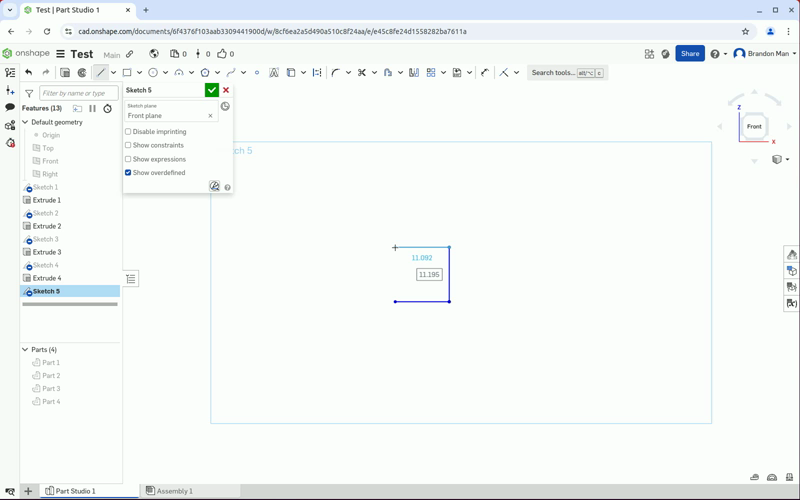
key_up(shift)
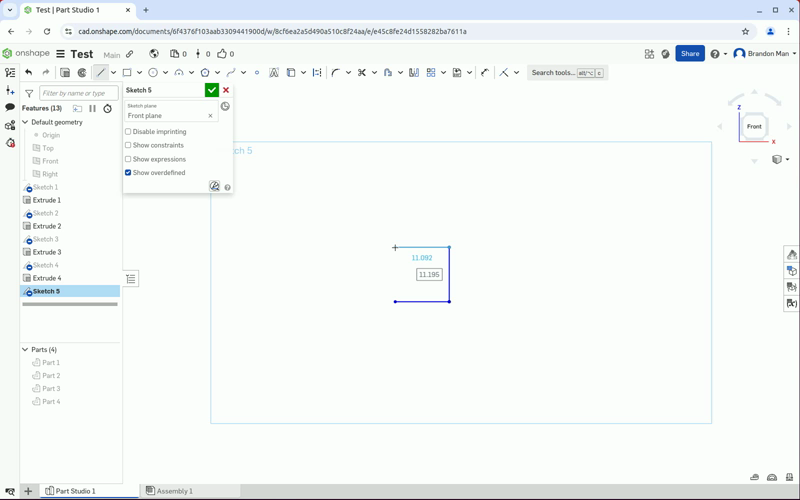
mouse_move(425, 247)
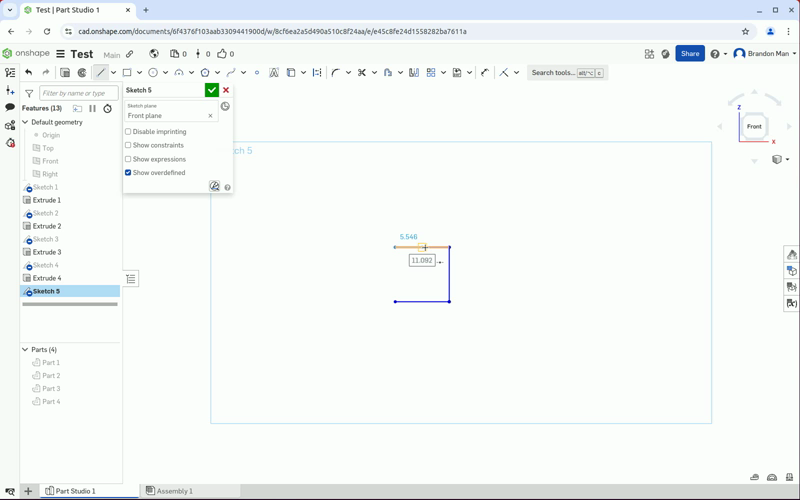
key_down(shift)
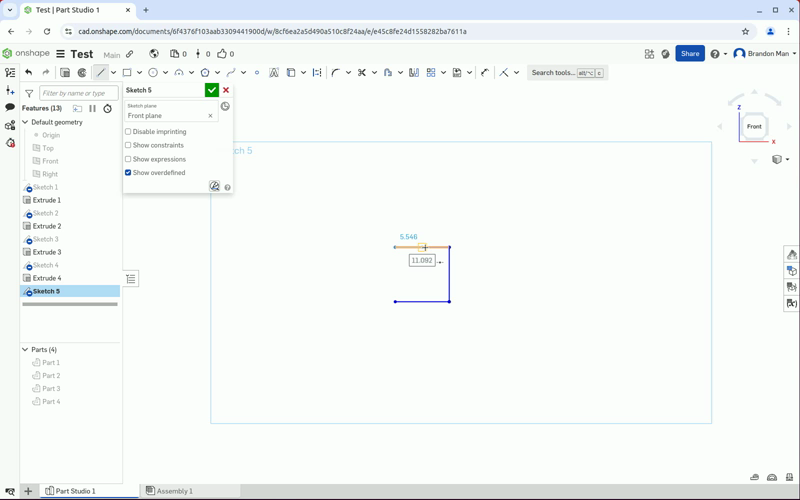
mouse_move(395, 301)
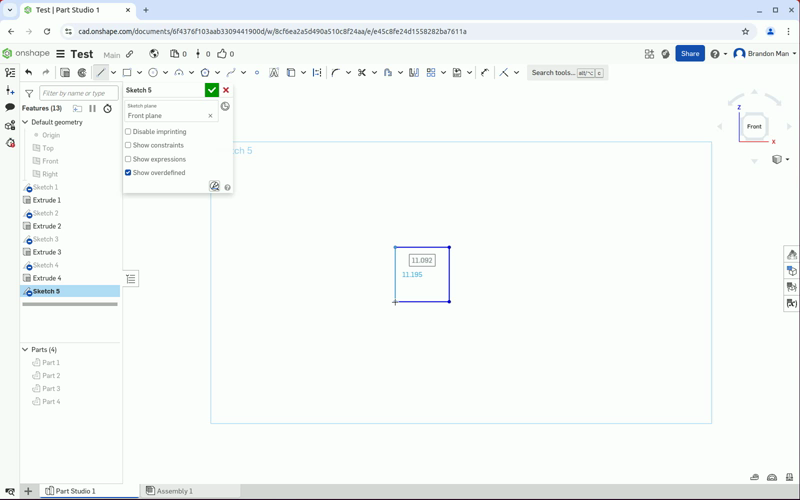
key_up(shift)
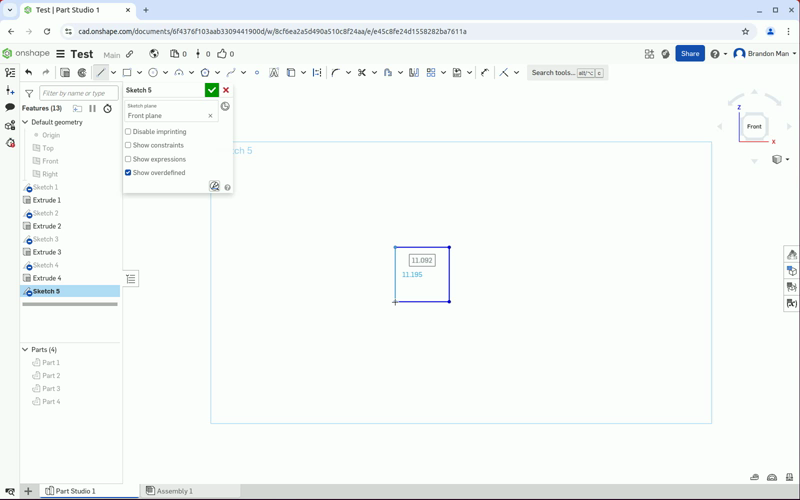
click(395, 301)
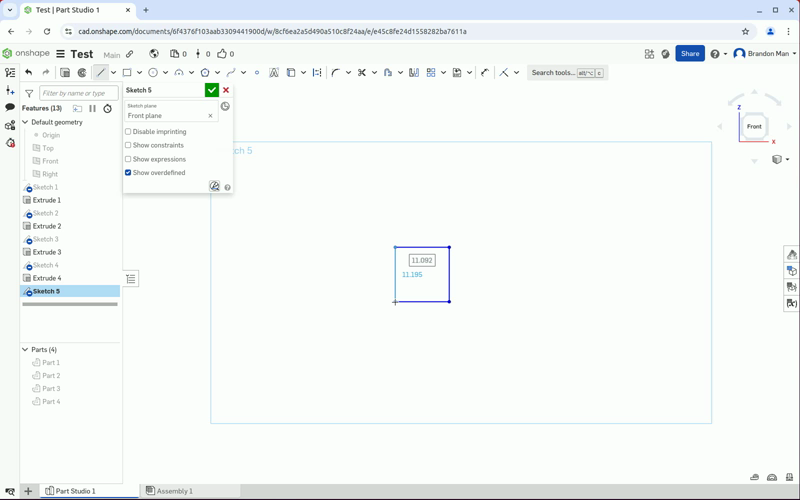
key(esc)
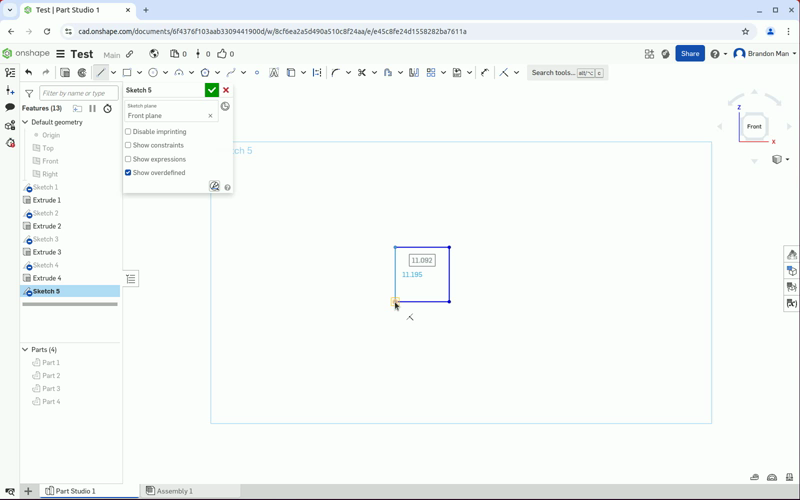
mouse_move(444, 296)
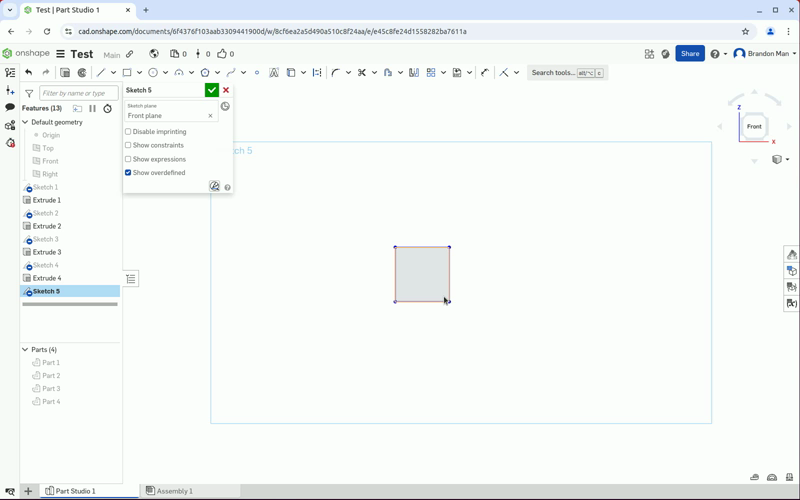
click(444, 296)
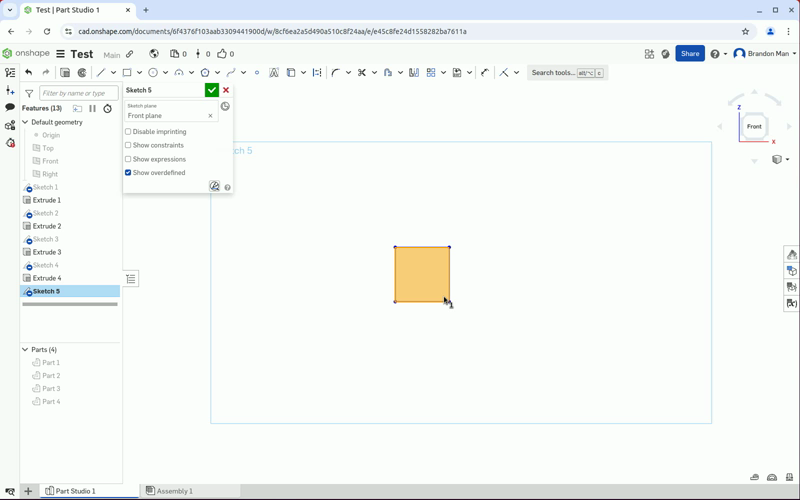
mouse_move(73, 352)
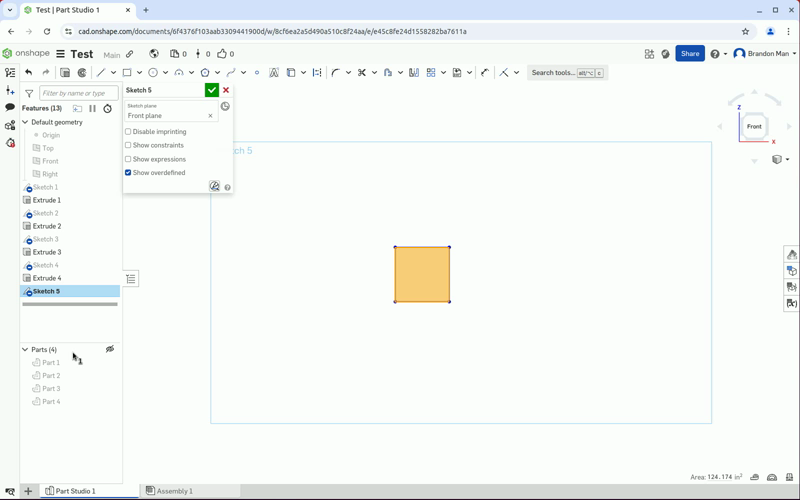
key(shift+y)
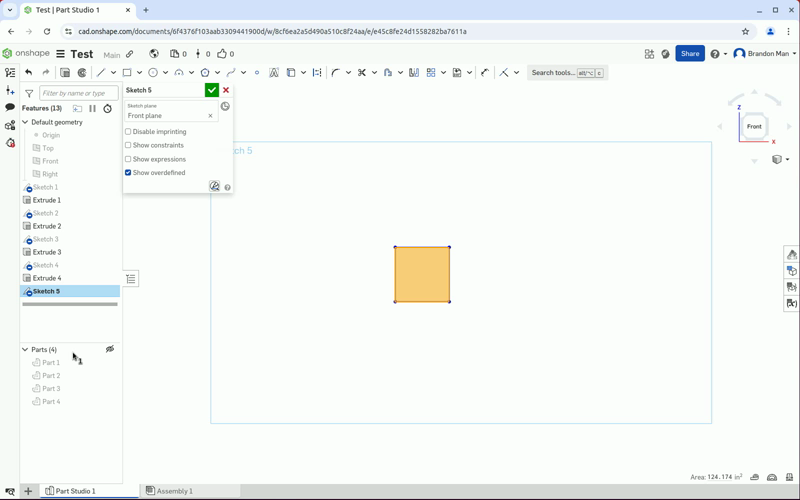
key(shift+e)
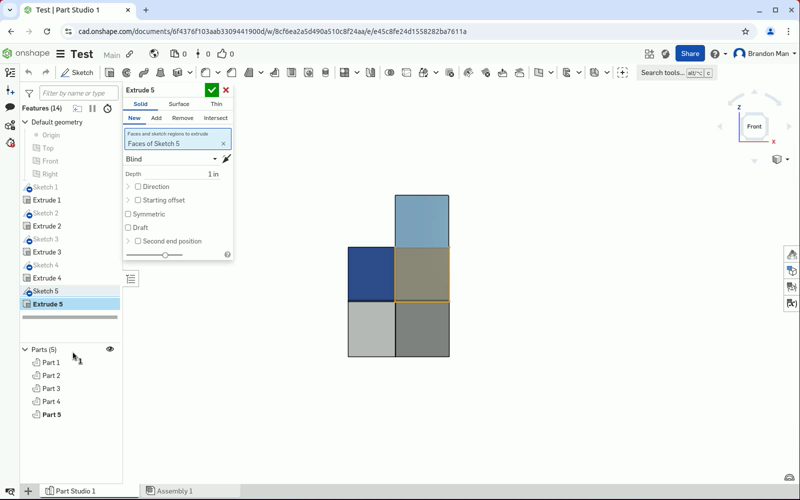
mouse_move(143, 106)
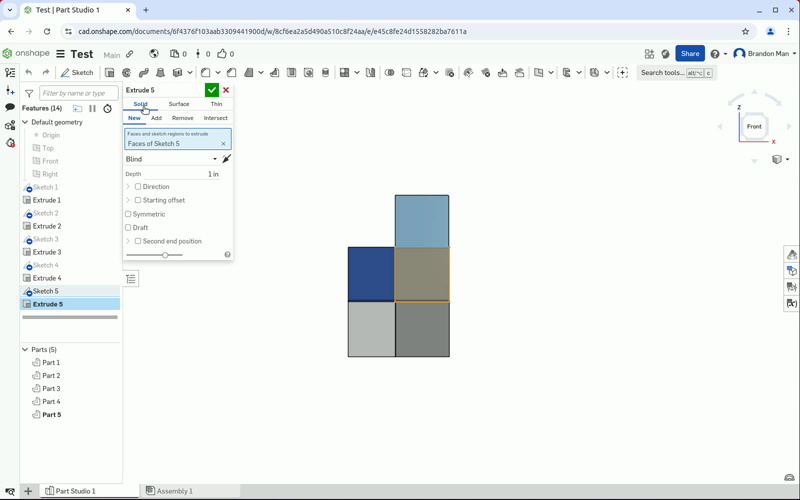
click(143, 106)
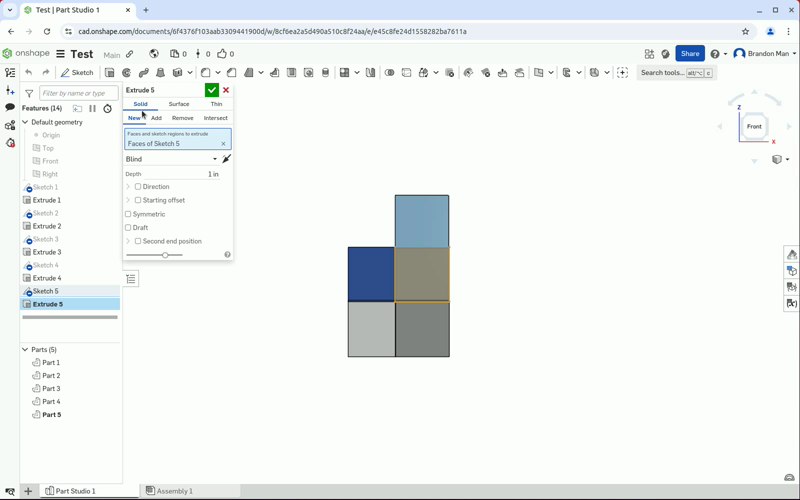
mouse_move(137, 120)
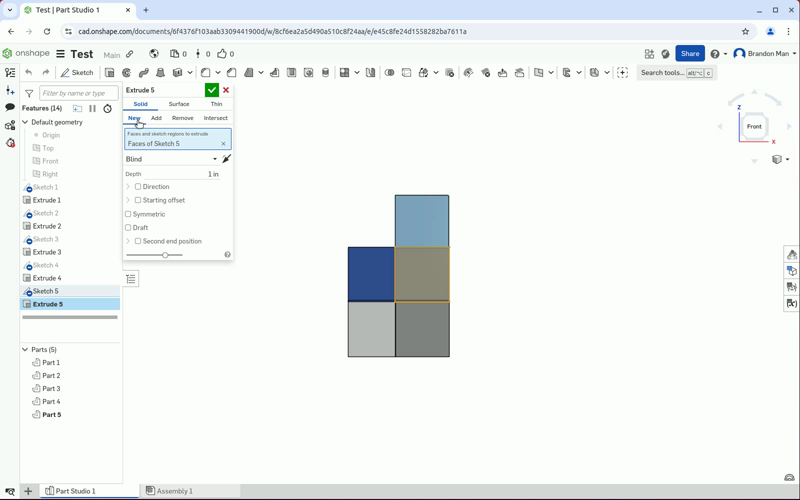
click(137, 120)
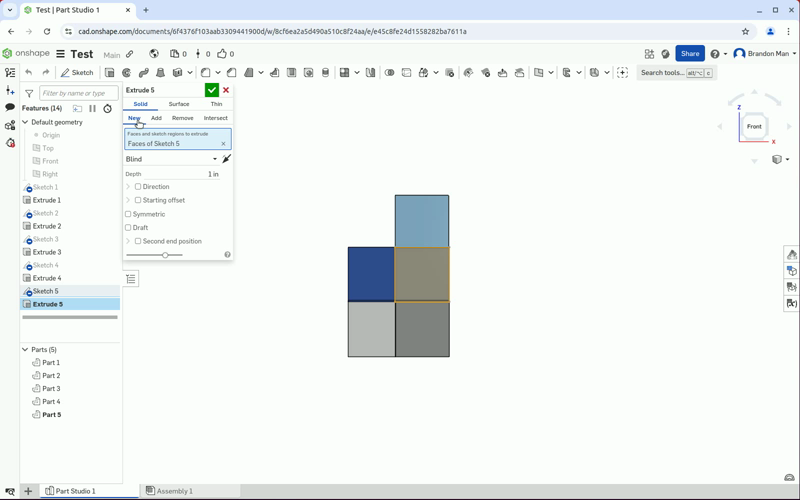
key(tab, 4)
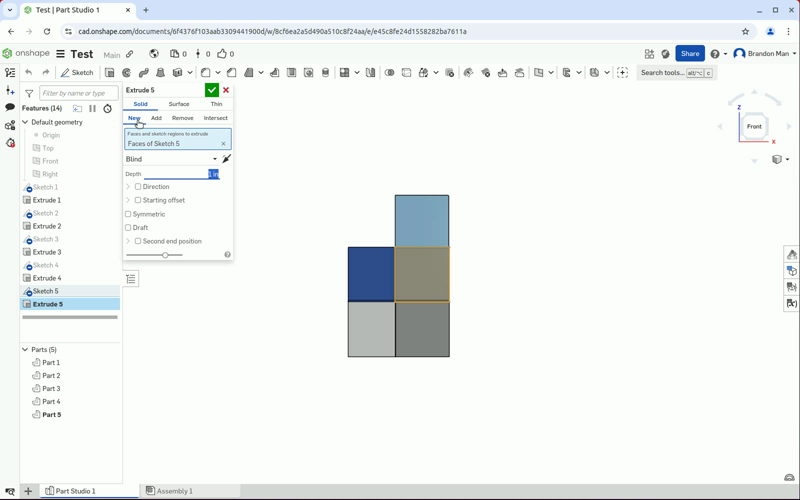
text(11.313)
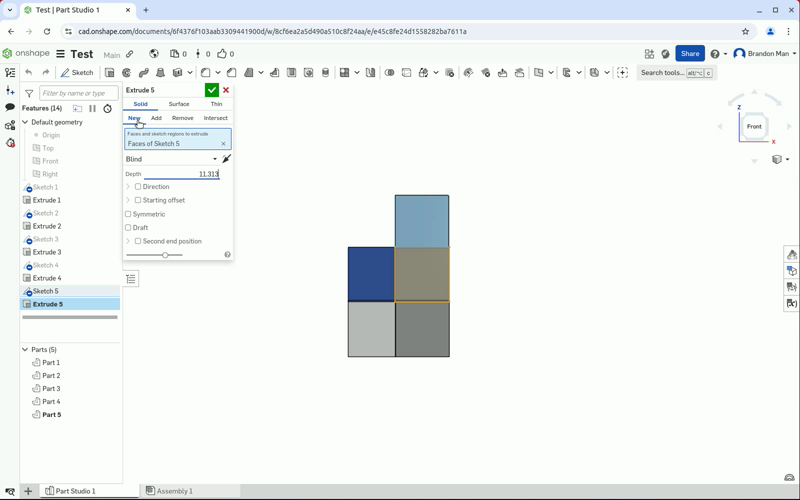
key(enter)
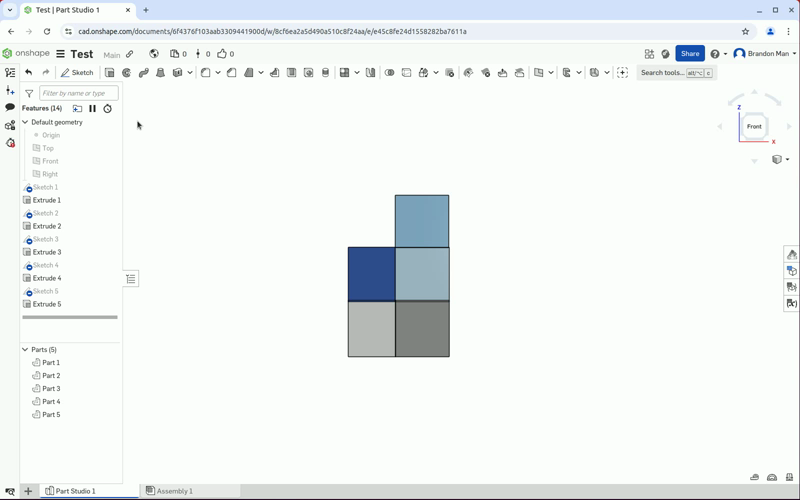
key(shift+h)
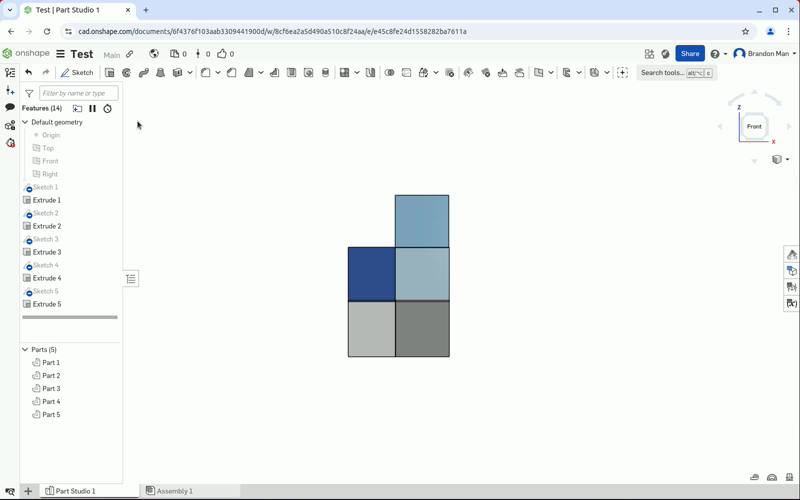
key(shift+h)
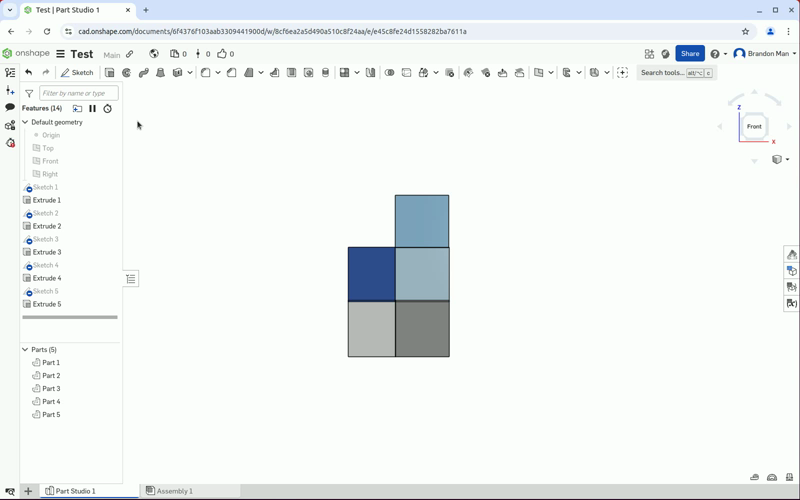
mouse_move(73, 189)
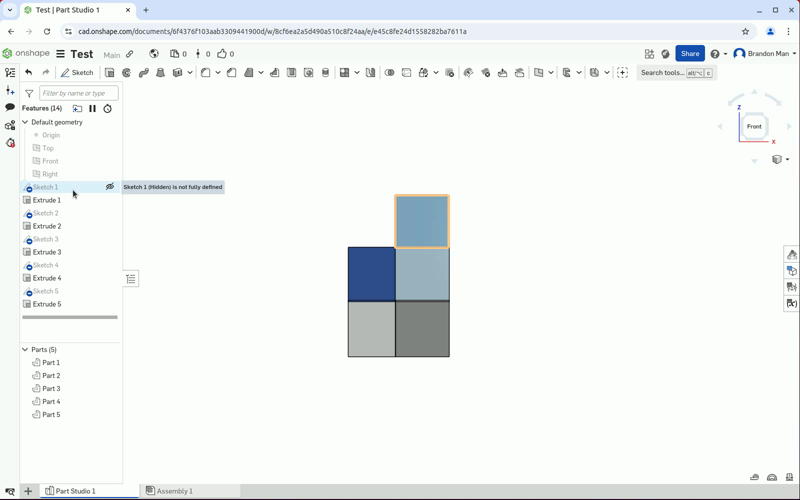
click(73, 189)
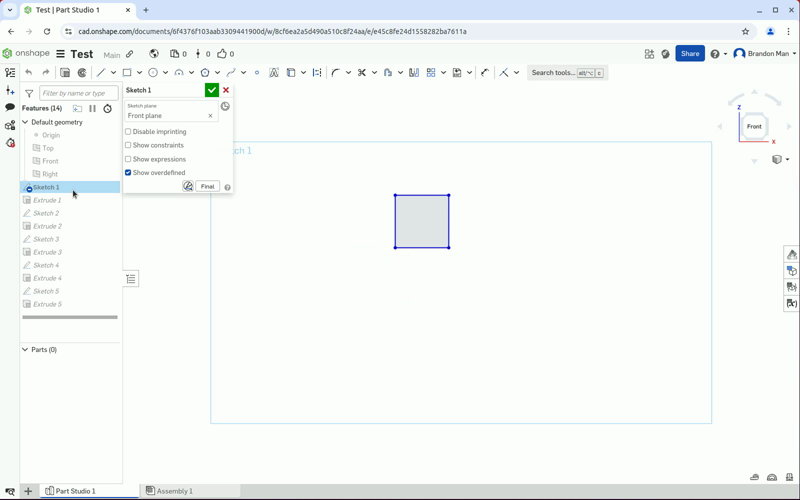
mouse_move(229, 92)
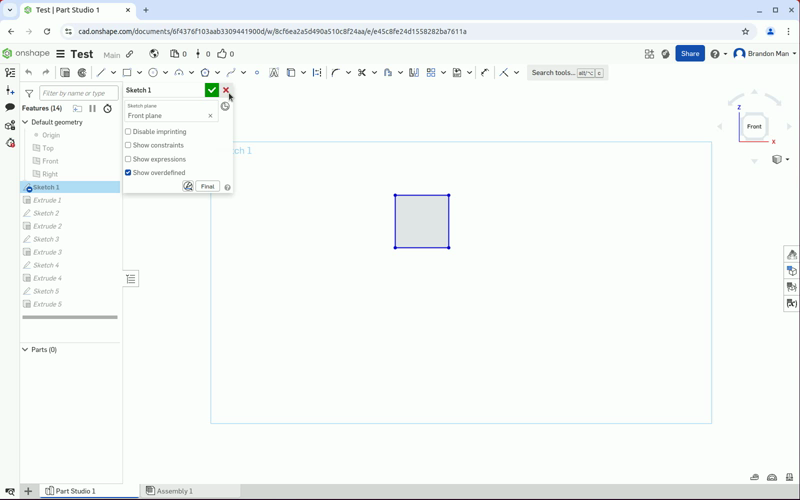
click(229, 92)
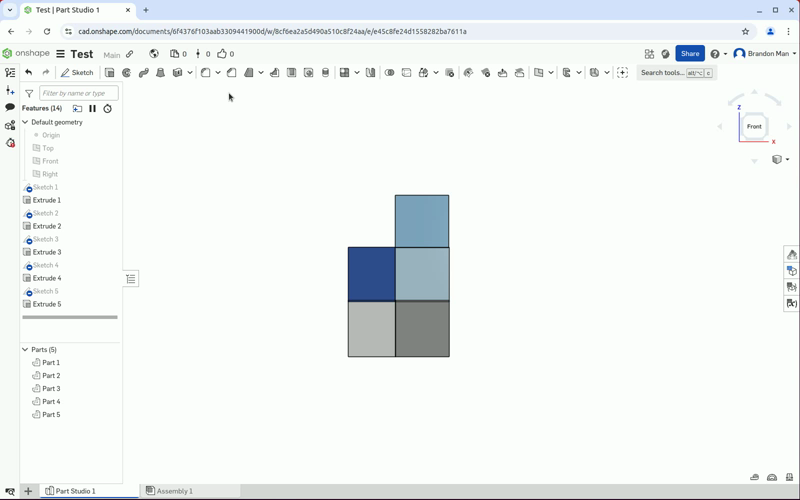
mouse_move(541, 75)
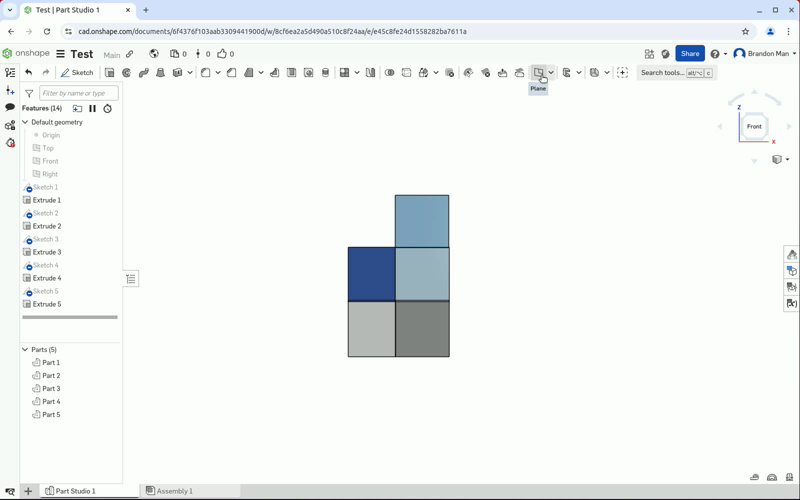
click(541, 75)
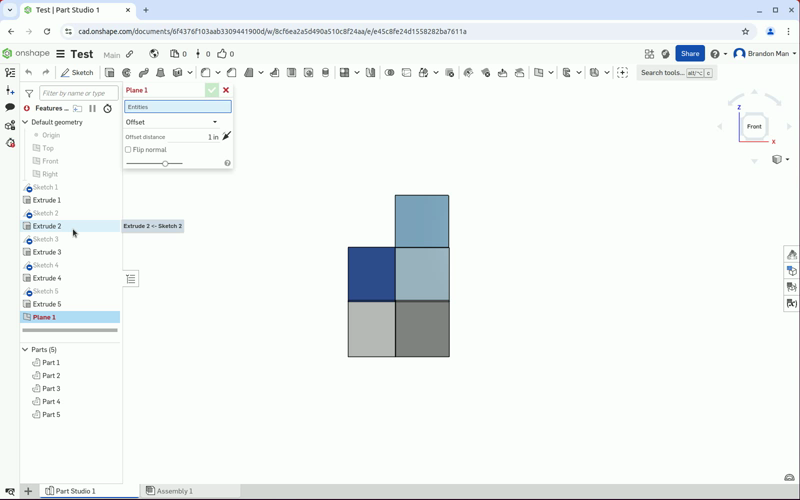
scroll(3)
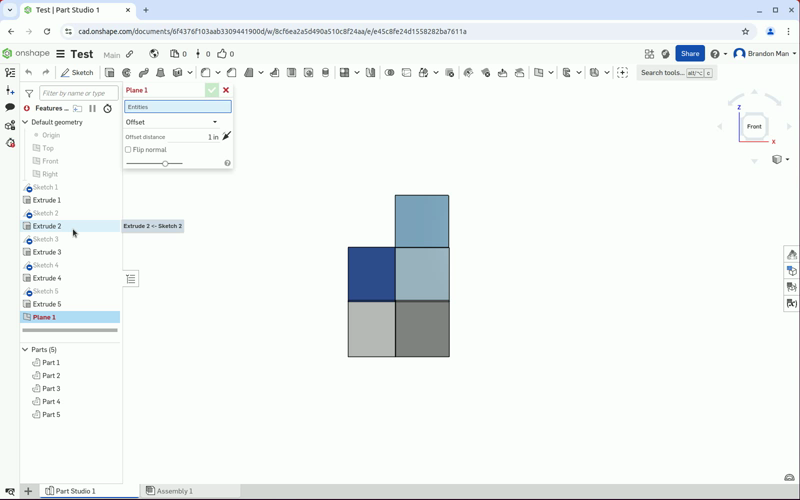
mouse_move(73, 163)
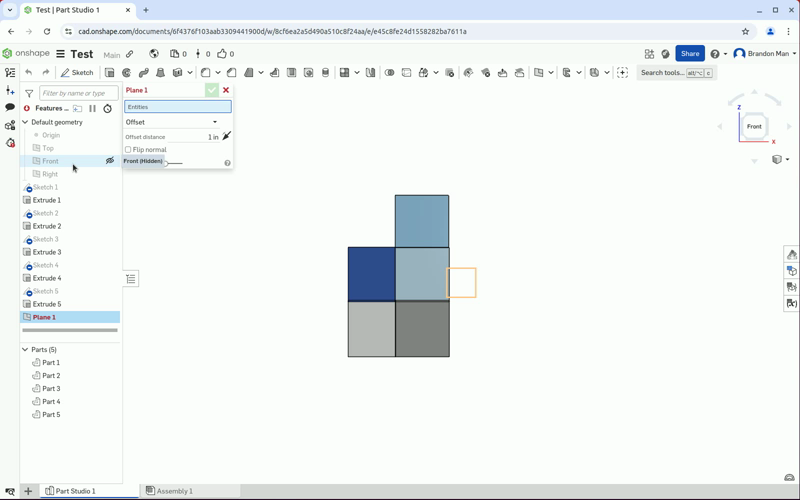
click(73, 163)
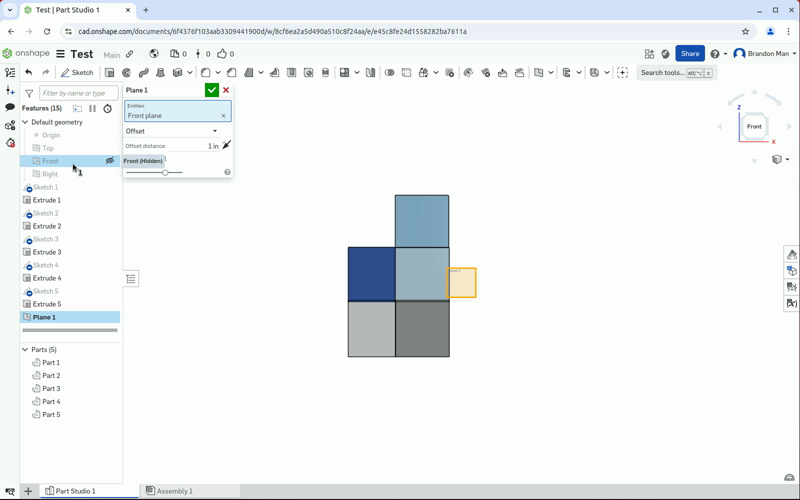
key(tab, 2)
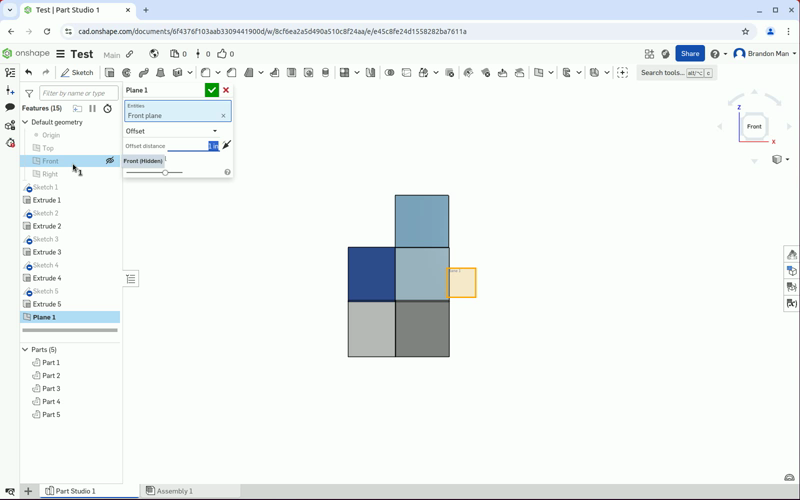
text(11.308)
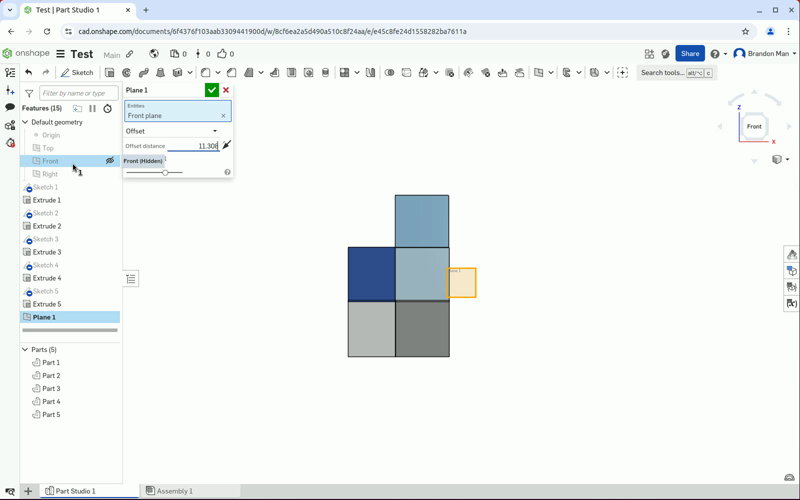
key(enter, 2)
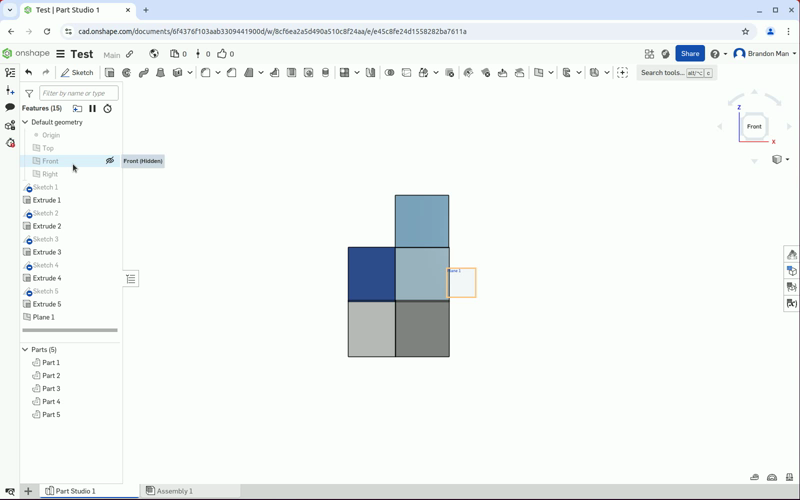
key(shift+s)
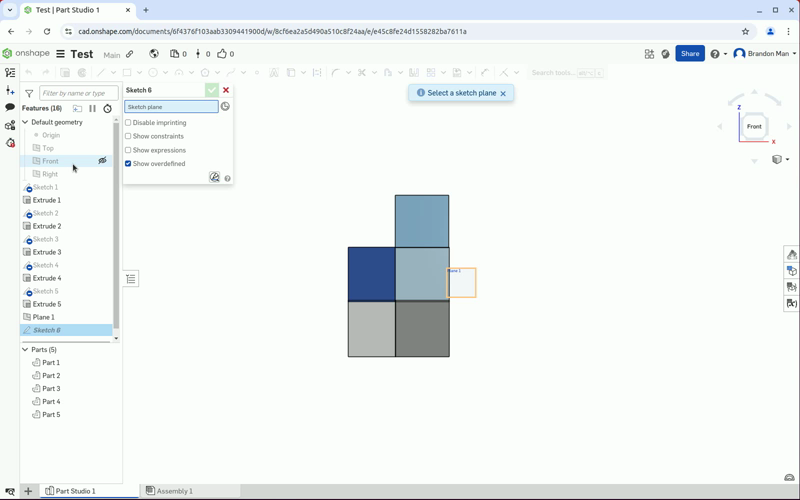
mouse_move(69, 319)
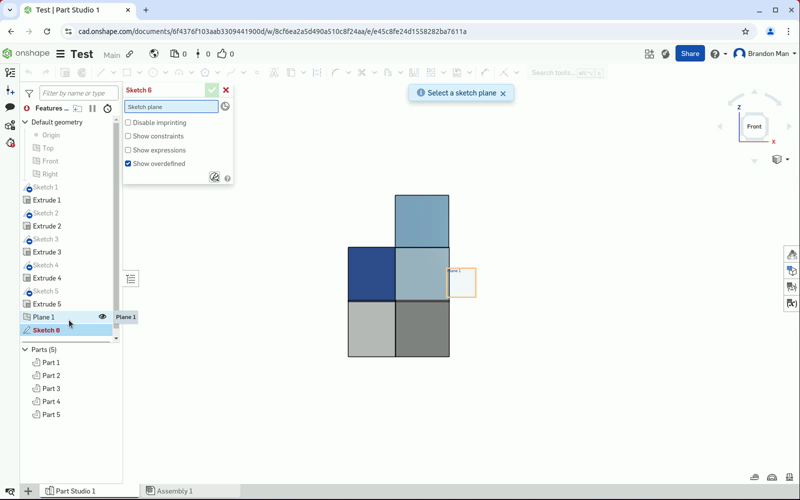
click(69, 319)
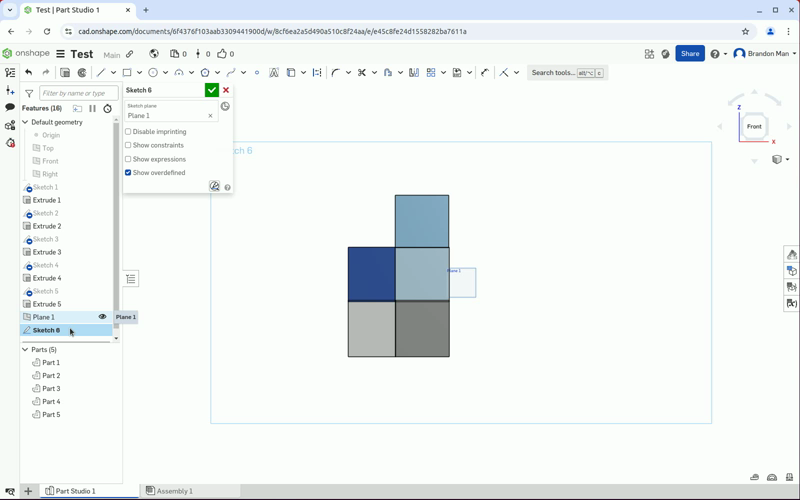
mouse_move(73, 352)
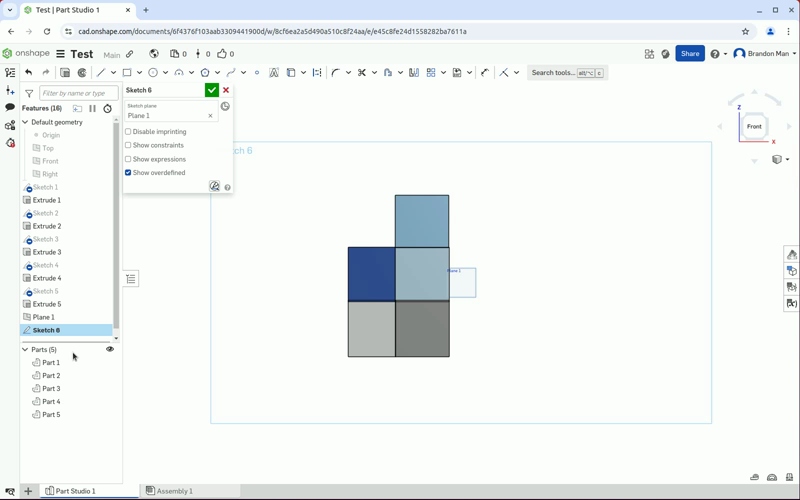
key(y)
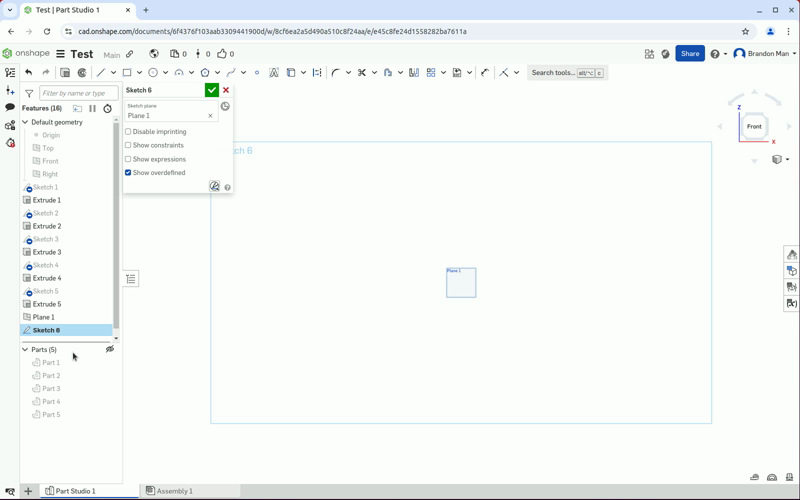
key(l)
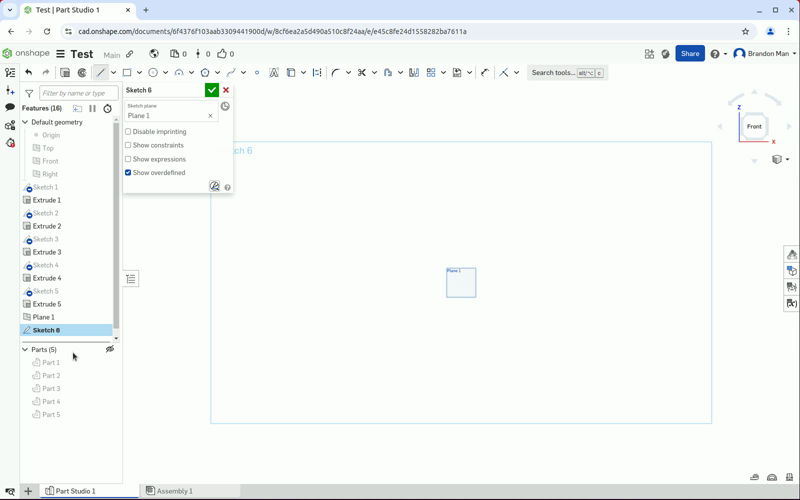
key_down(shift)
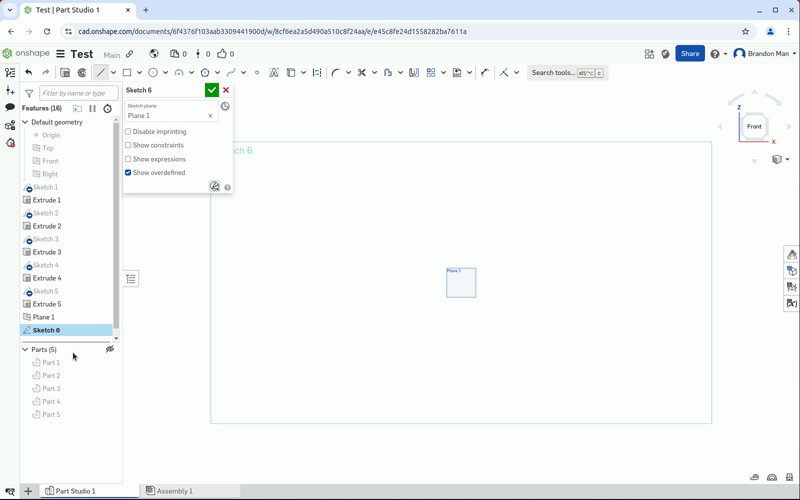
mouse_move(399, 356)
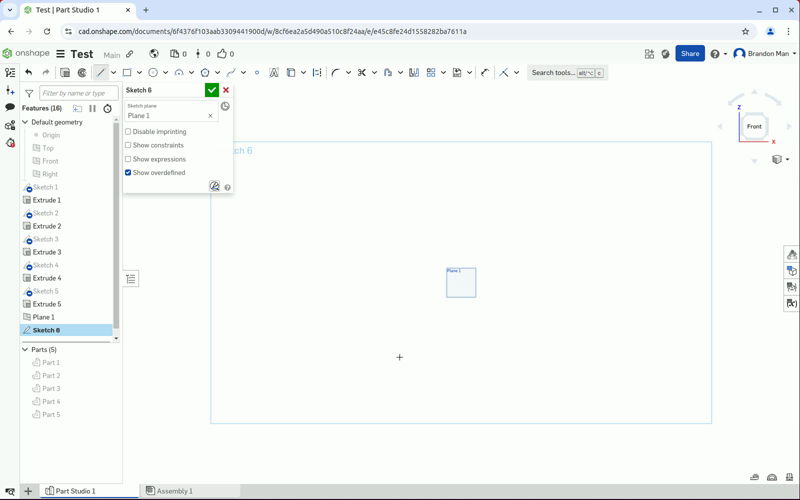
click(399, 356)
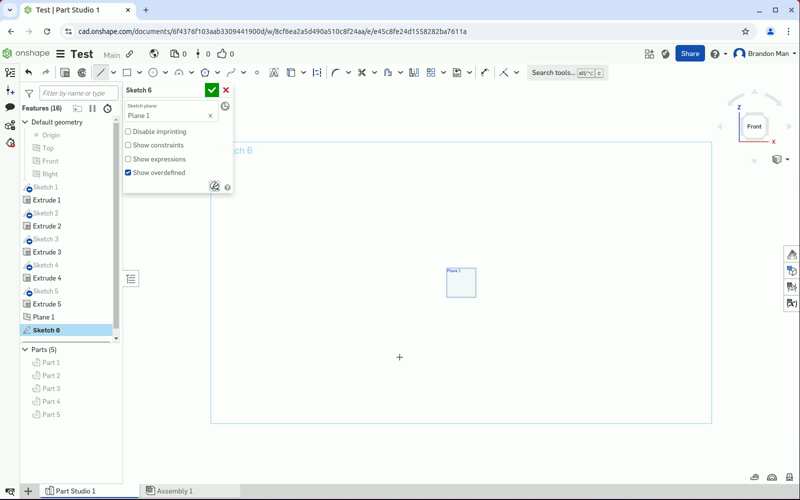
key_up(shift)
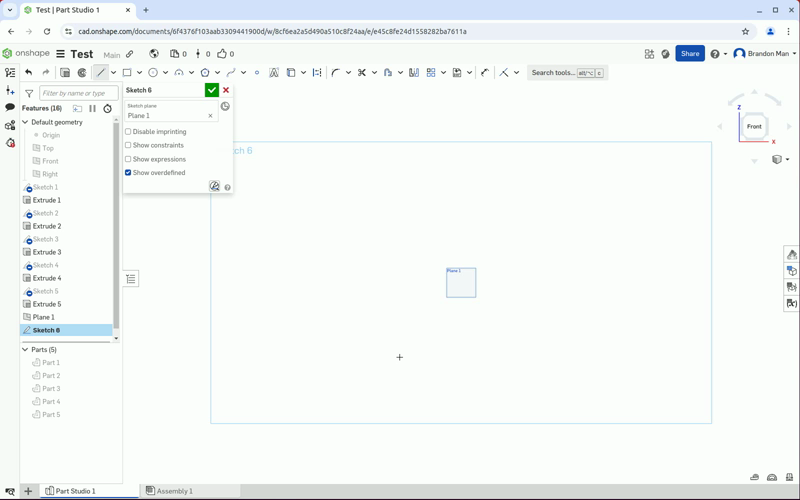
key_down(shift)
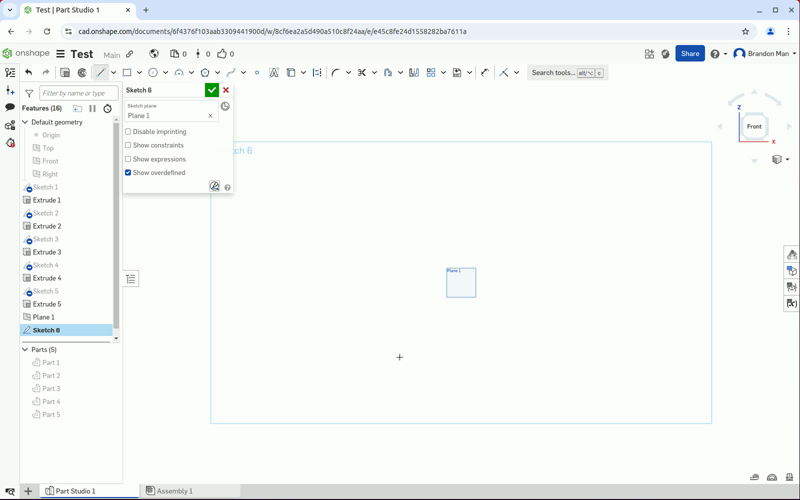
mouse_move(429, 356)
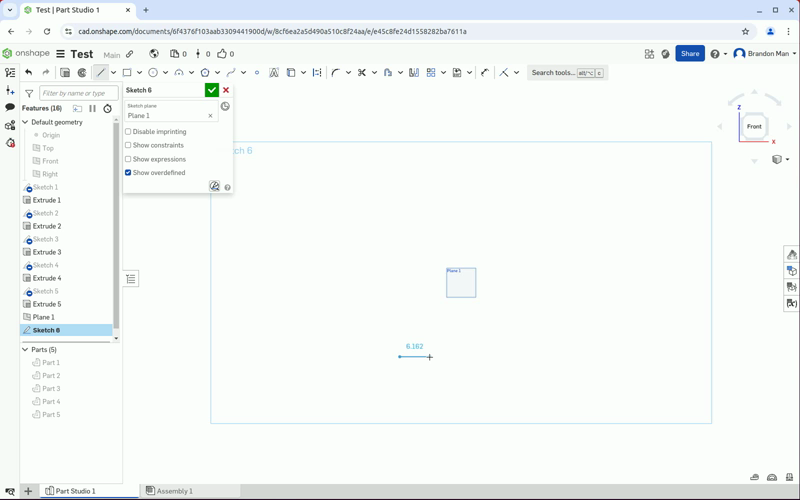
mouse_move(448, 356)
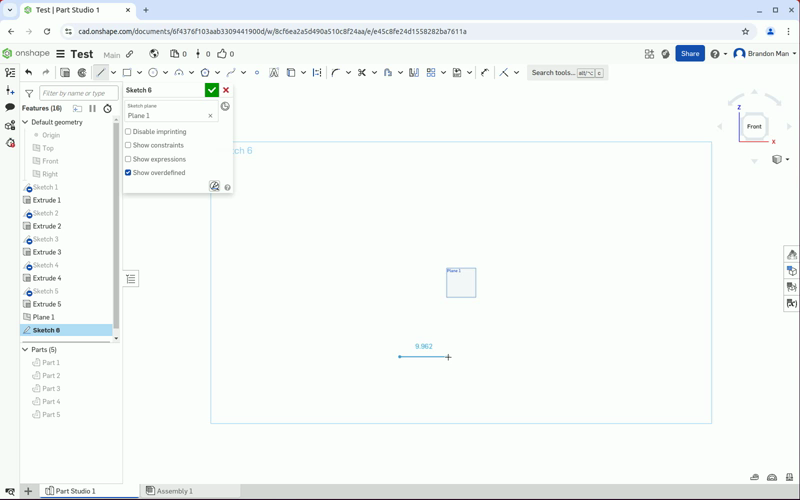
click(448, 356)
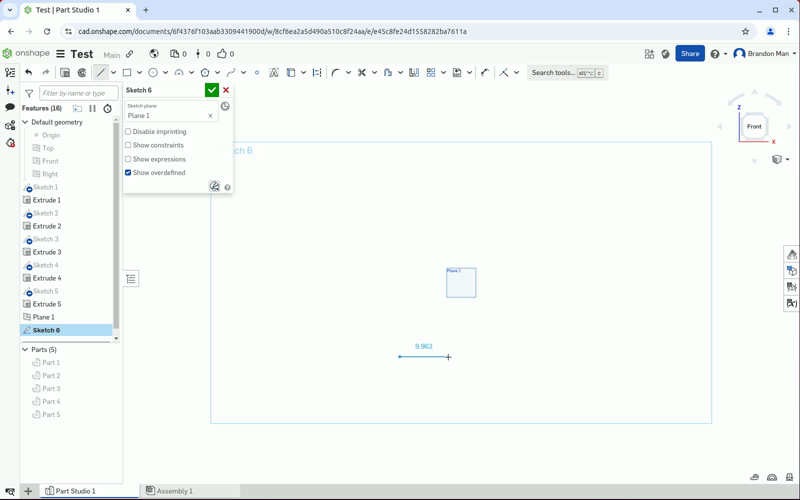
key_up(shift)
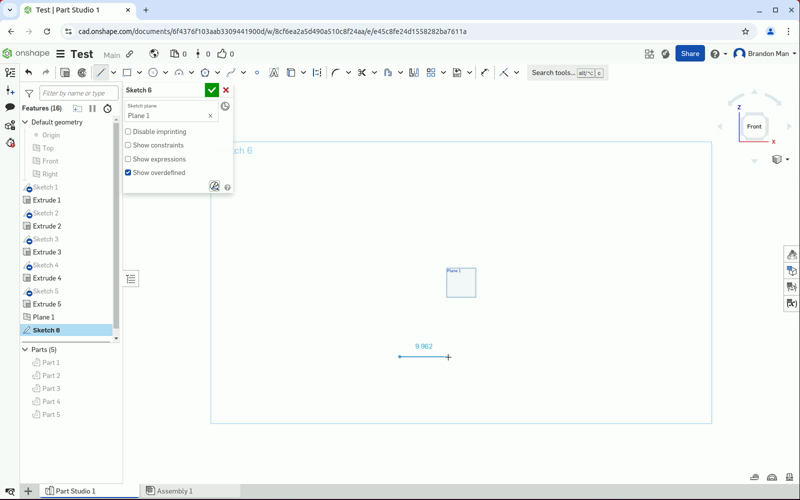
key_down(shift)
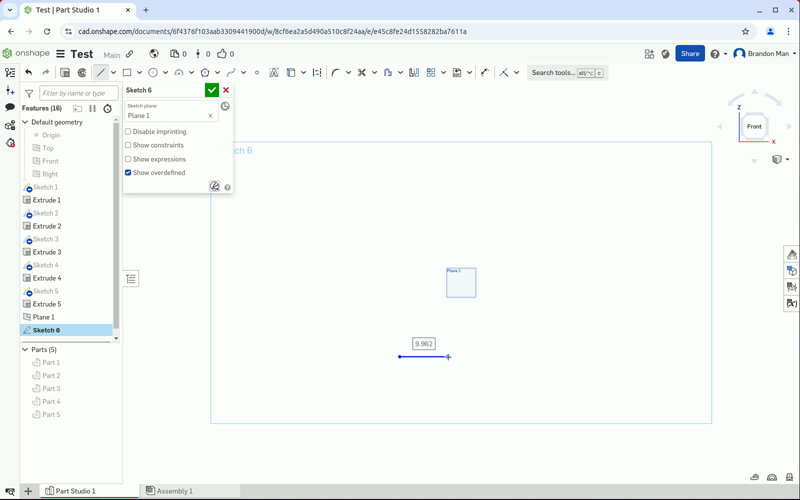
mouse_move(448, 296)
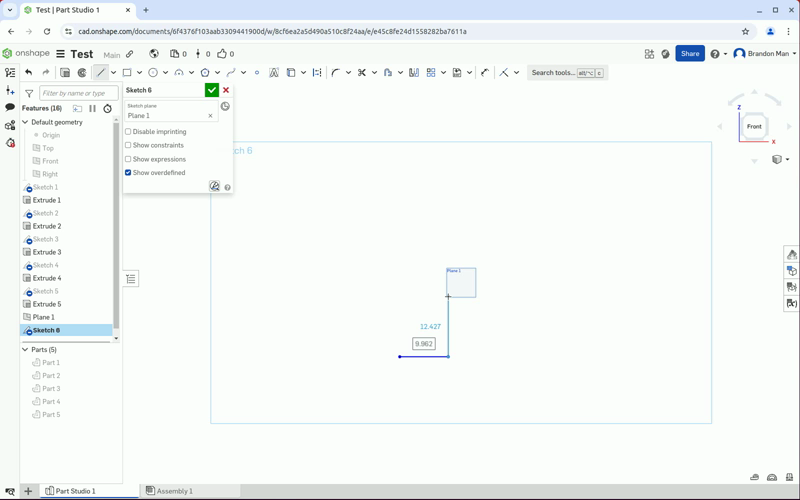
click(448, 296)
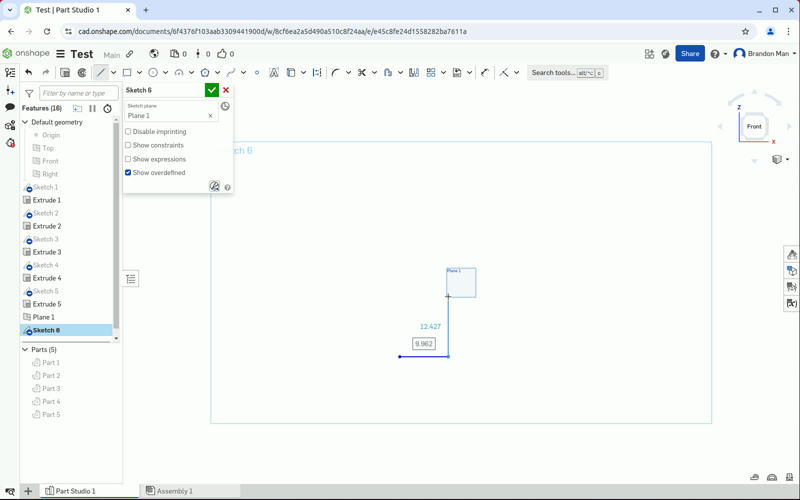
key_up(shift)
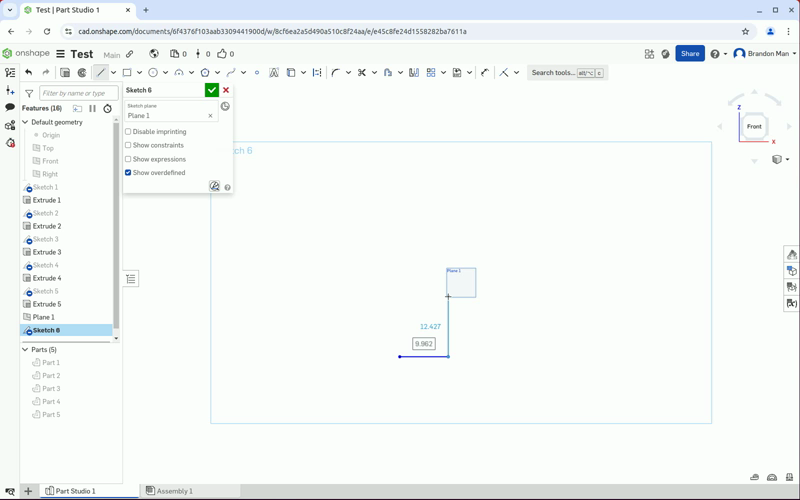
key_down(shift)
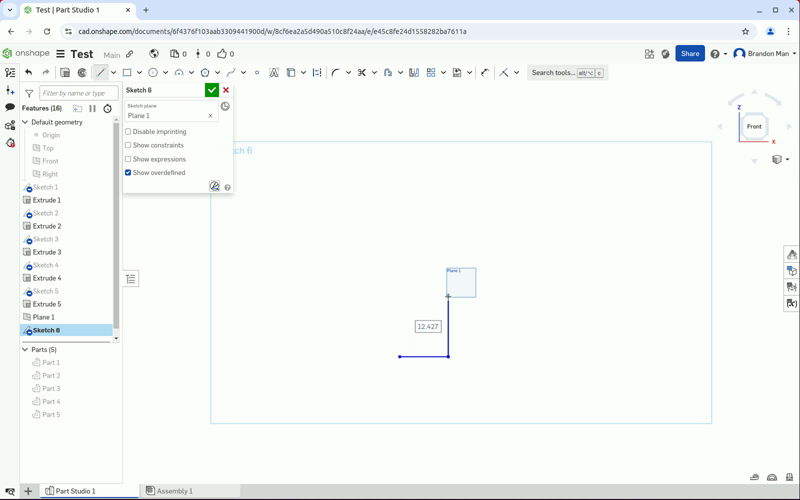
mouse_move(478, 296)
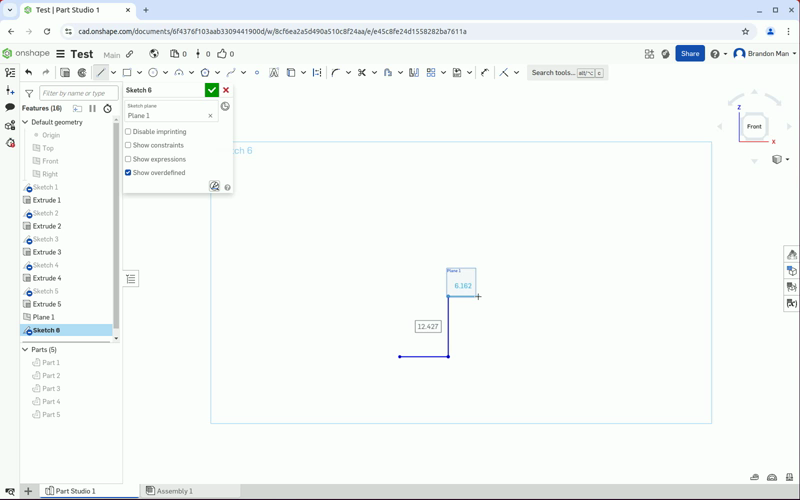
mouse_move(399, 296)
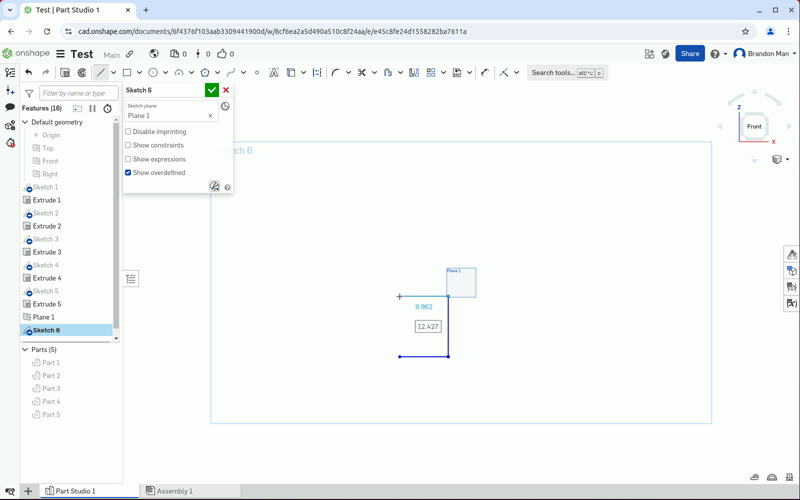
click(399, 296)
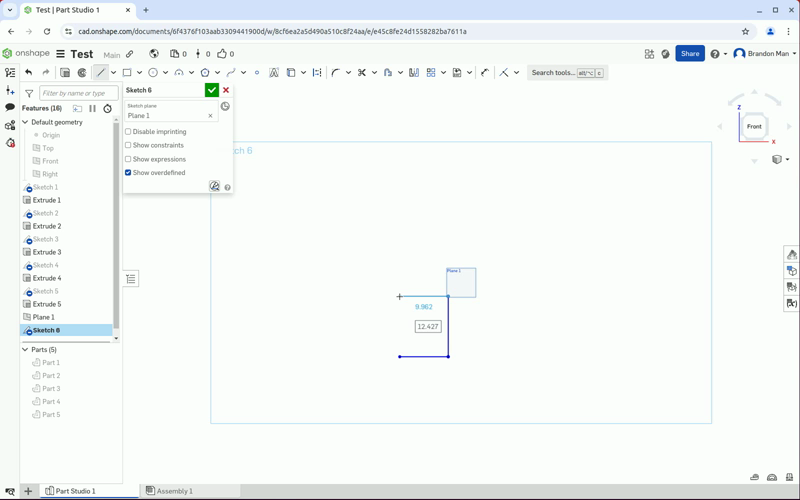
key_up(shift)
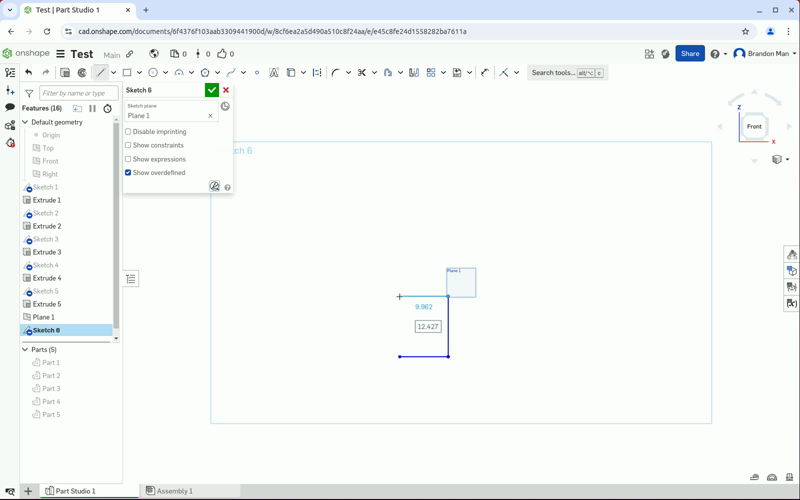
key_down(shift)
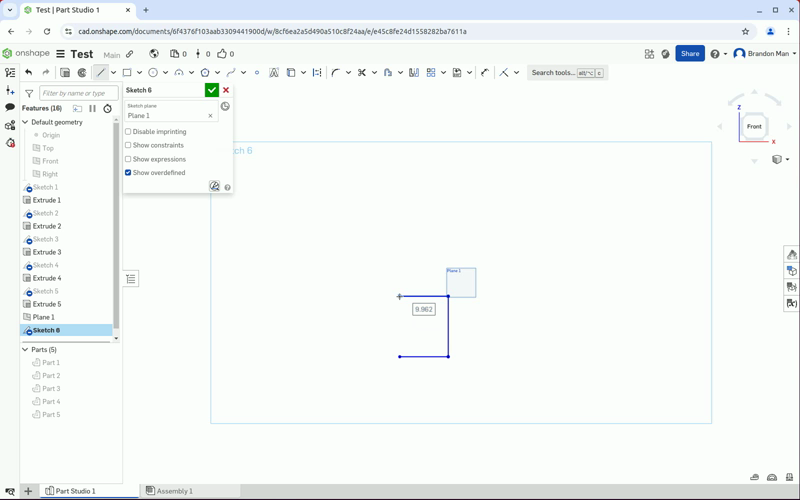
mouse_move(399, 356)
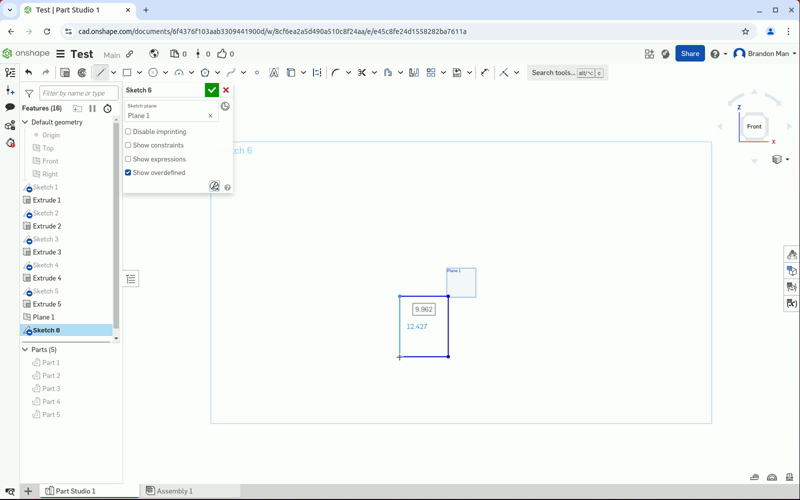
key_up(shift)
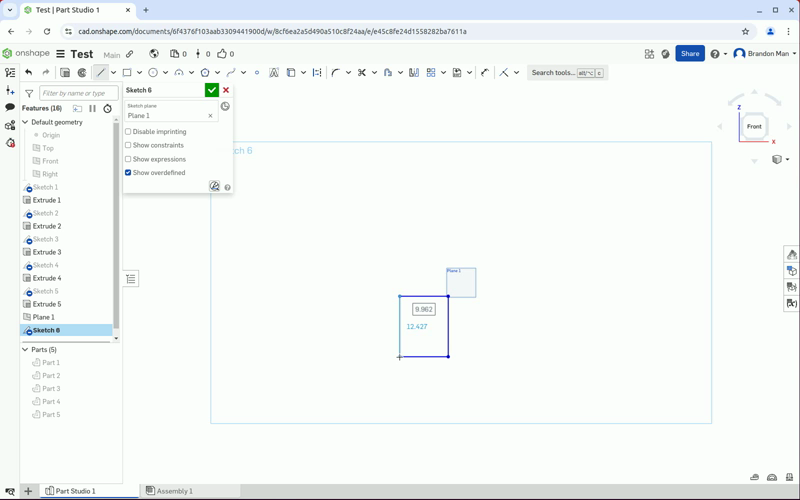
click(399, 356)
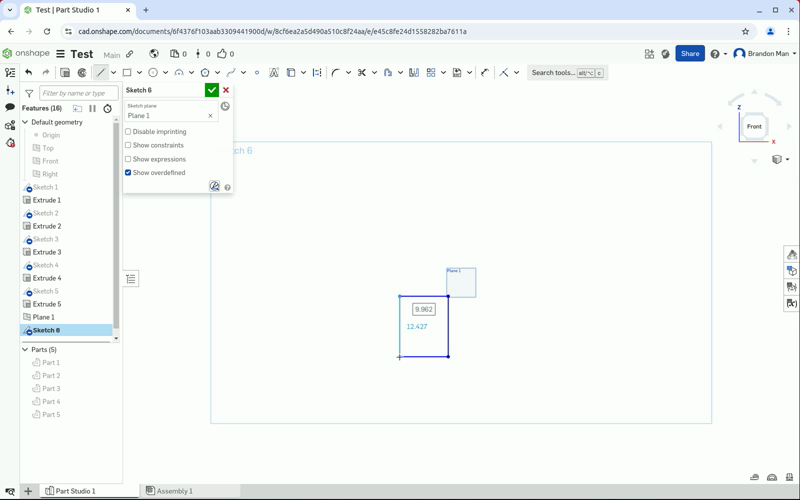
key(esc)
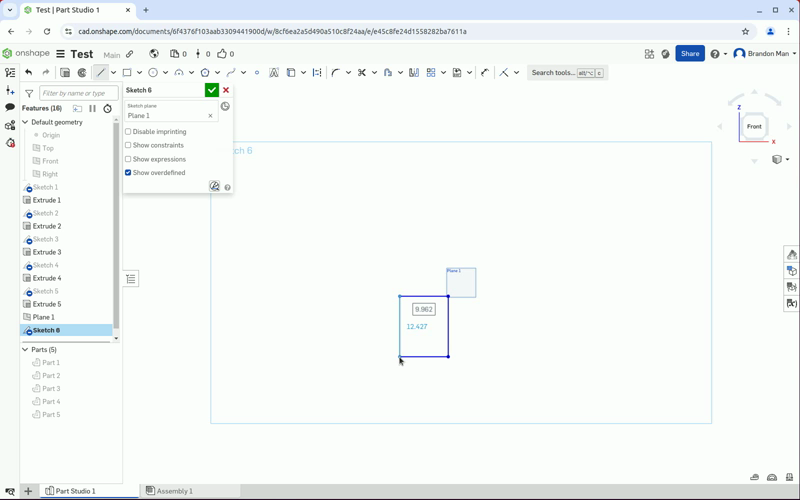
mouse_move(429, 308)
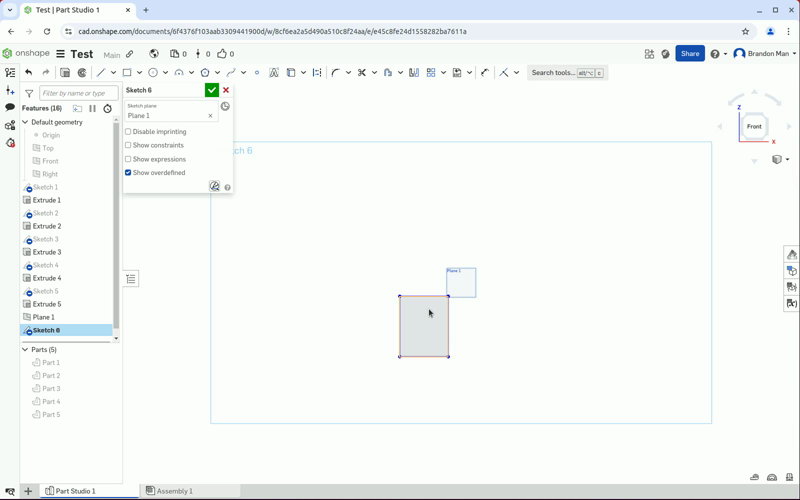
click(429, 308)
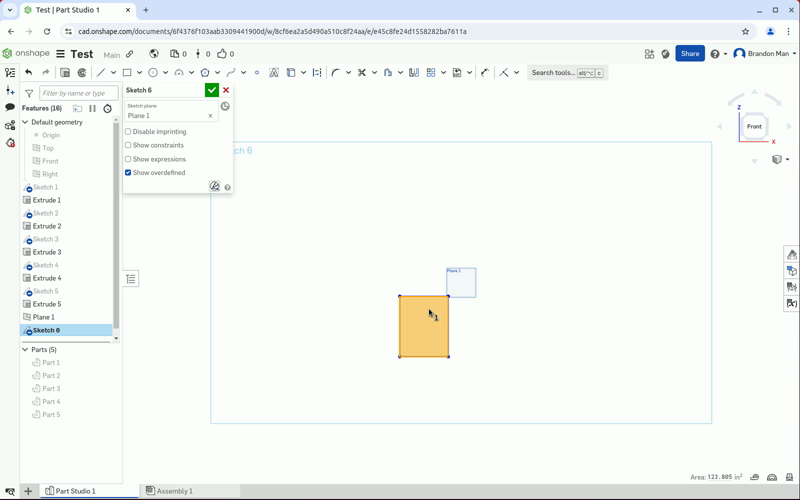
mouse_move(73, 352)
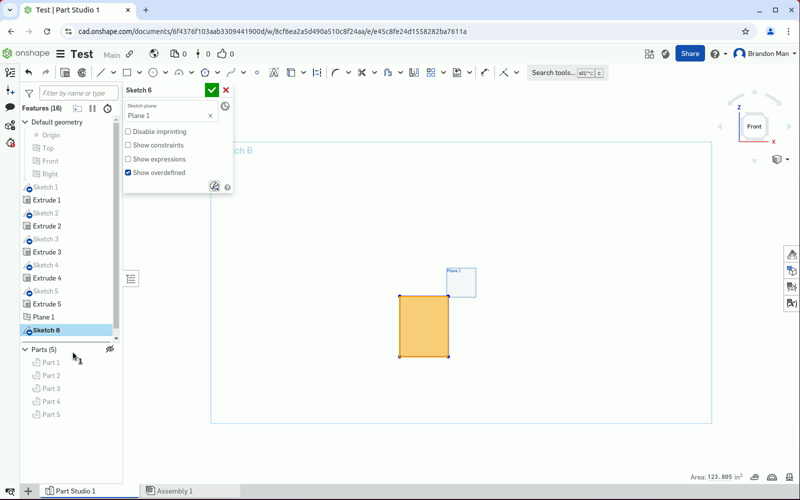
key(shift+y)
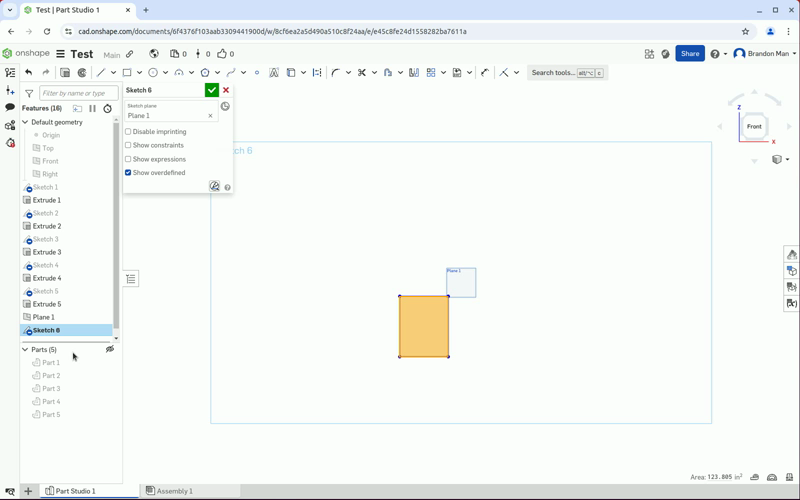
key(shift+e)
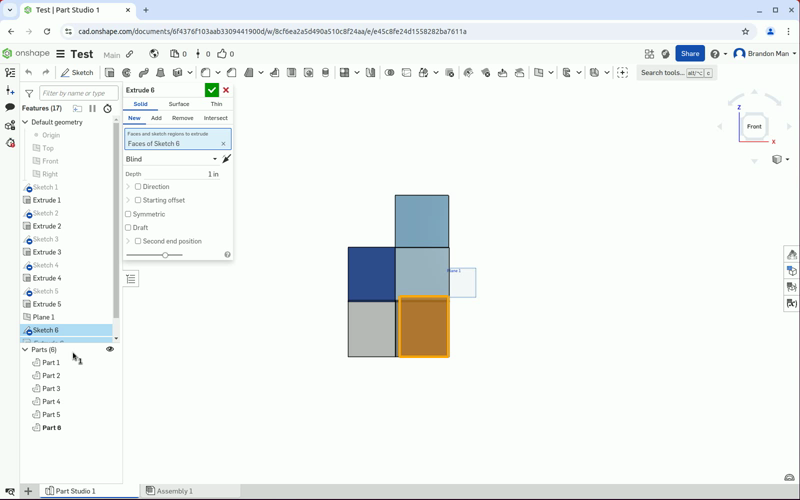
mouse_move(143, 106)
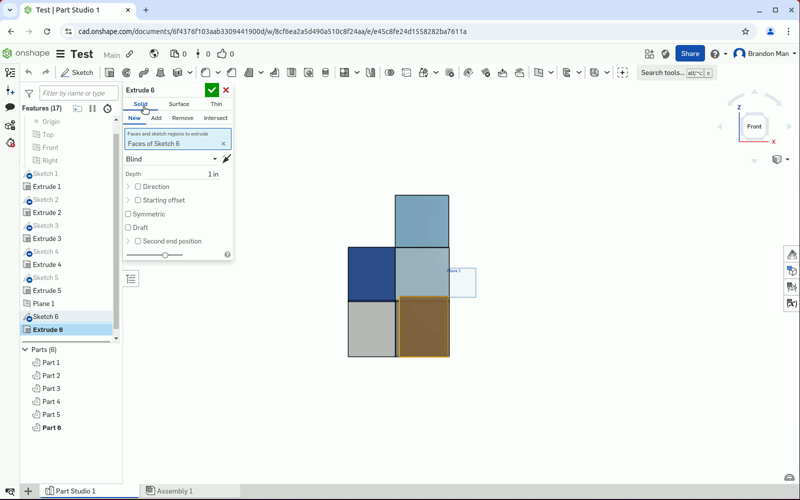
click(143, 106)
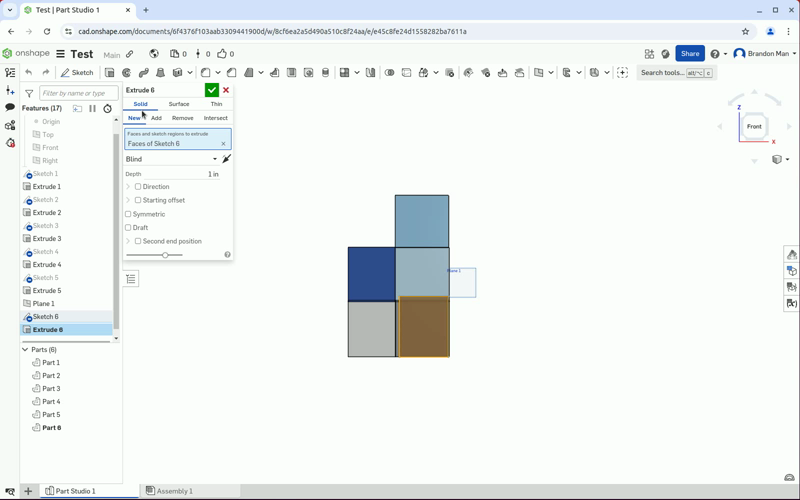
mouse_move(137, 120)
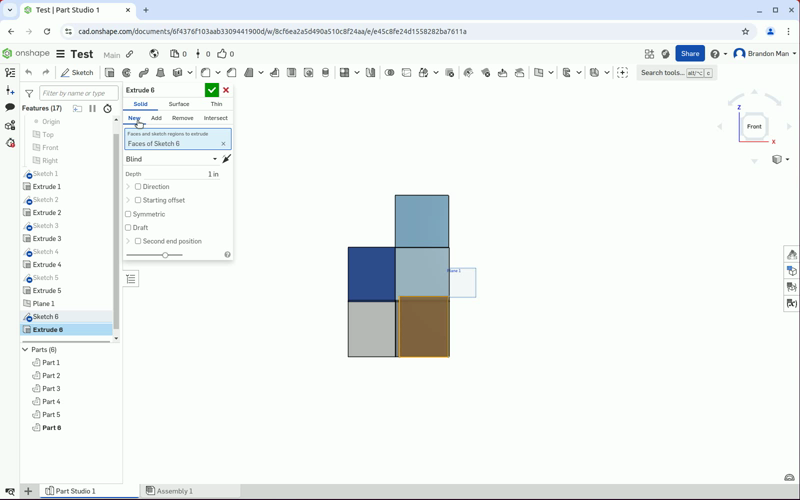
click(137, 120)
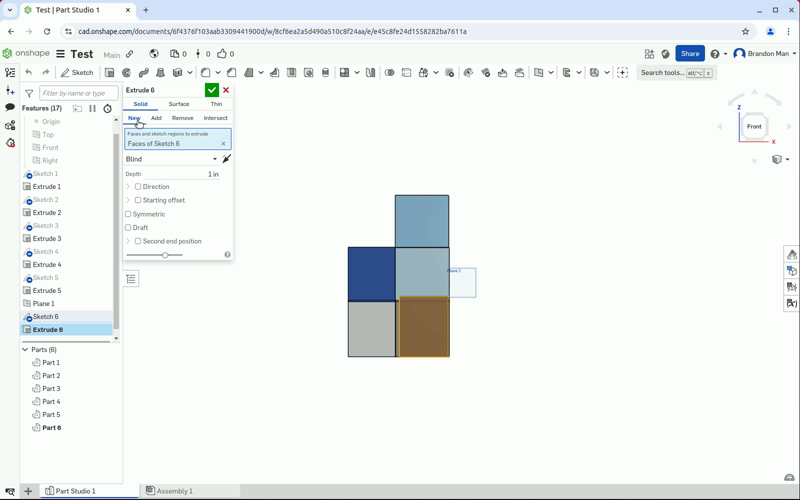
key(tab, 4)
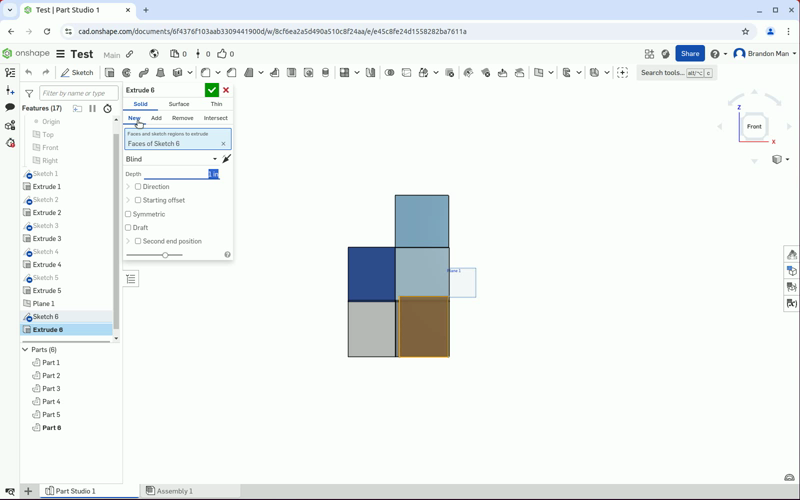
text(8.906)
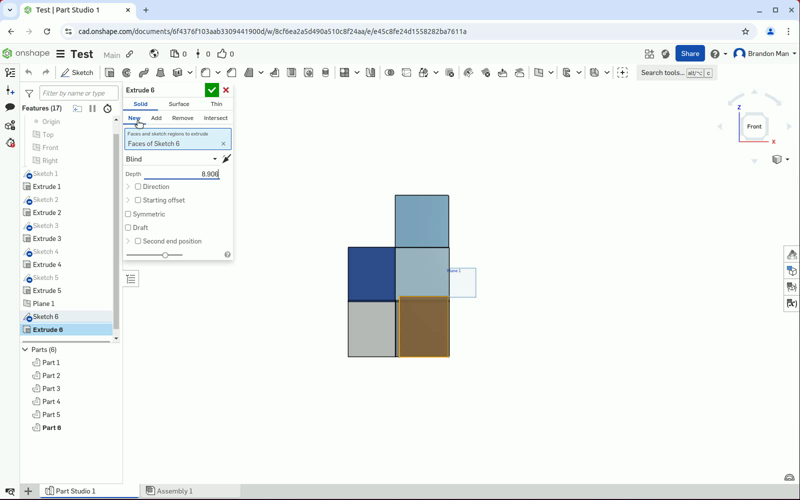
key(enter)
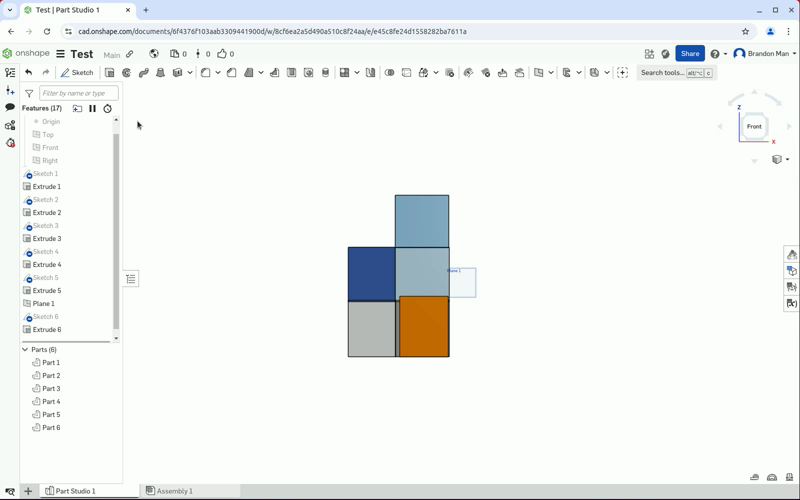
key(shift+h)
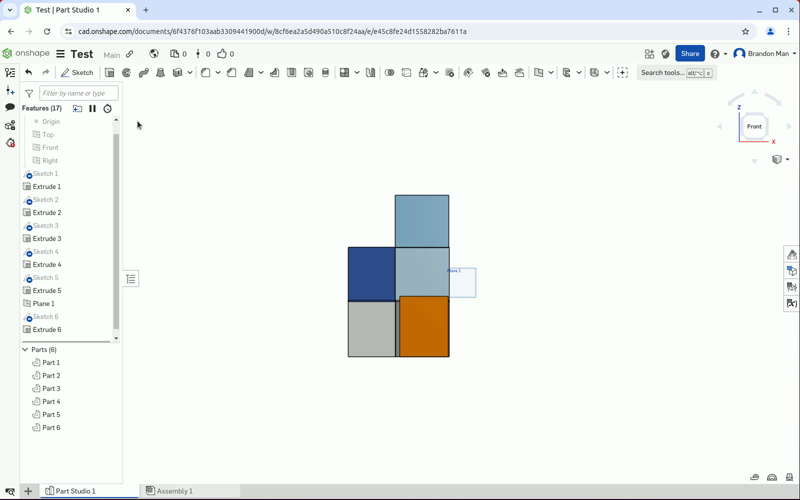
key(shift+h)
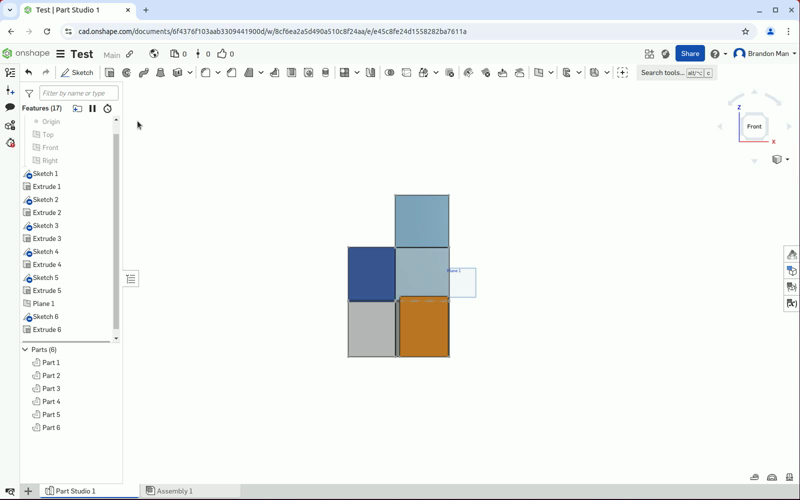
key(shift+7)
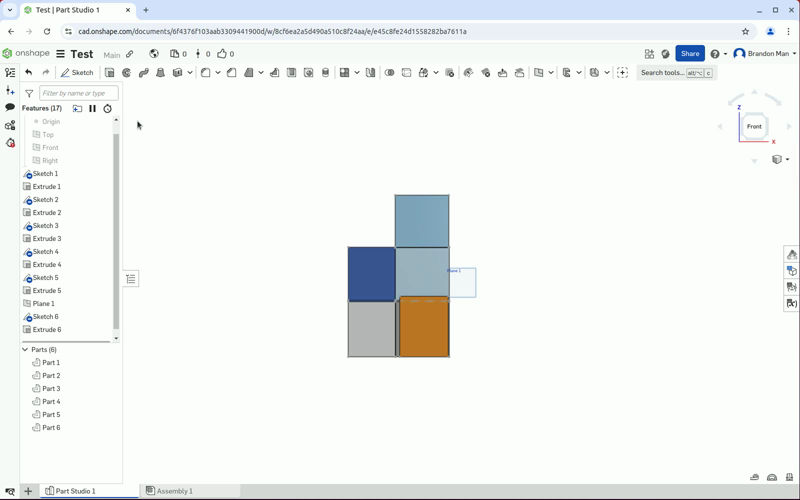
key(left, 2)
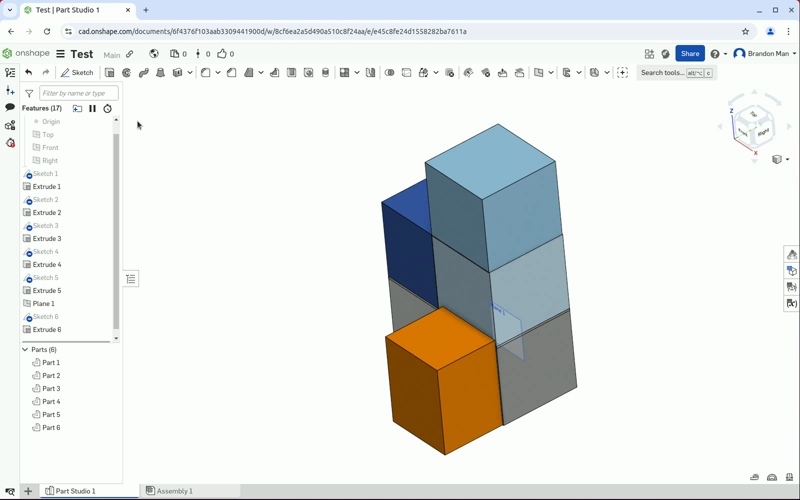
key(down, 2)
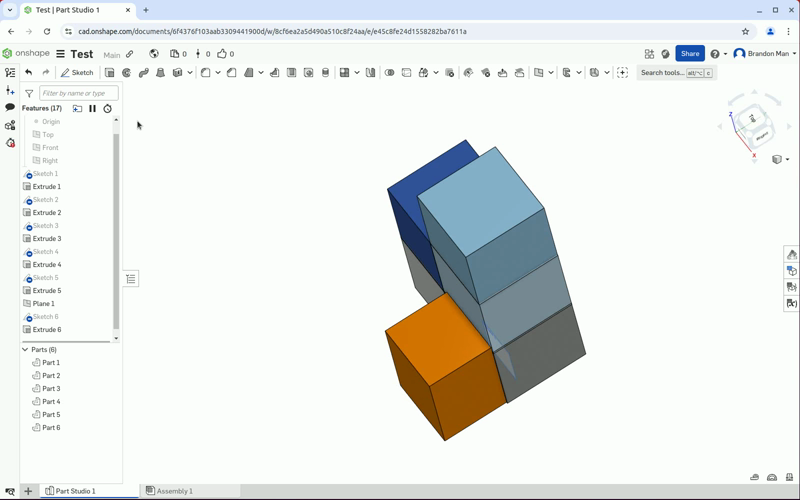
key(up, 2)
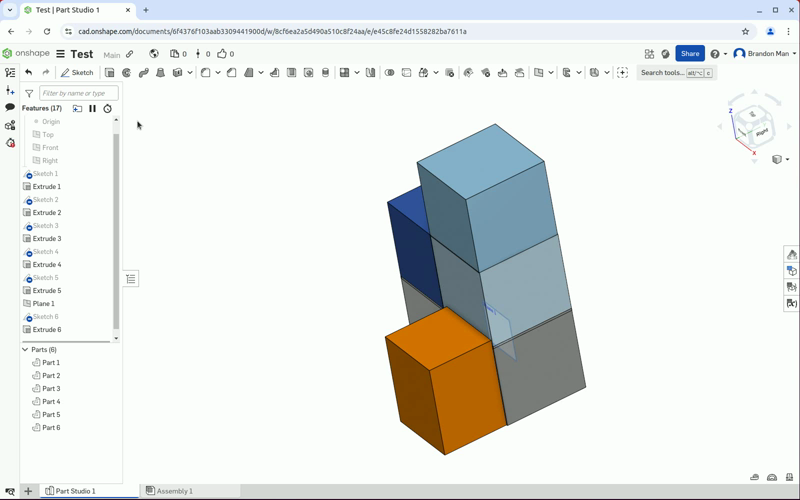
key(right, 2)
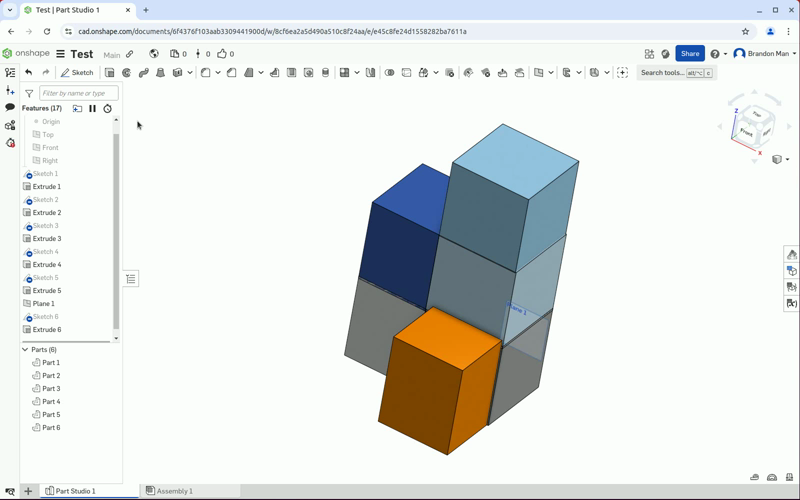
mouse_move(69, 176)
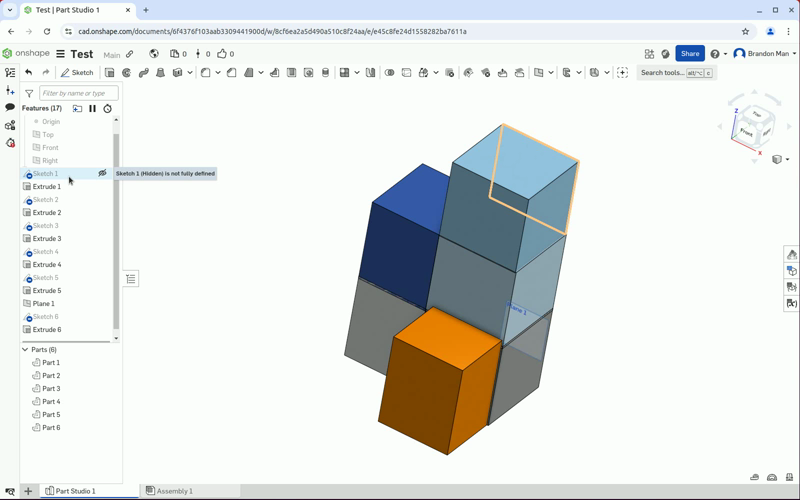
click(69, 176)